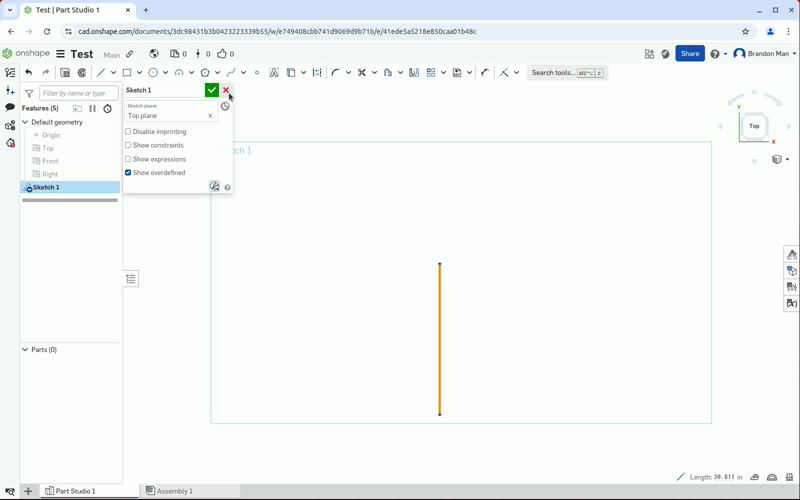
key(shift+h)
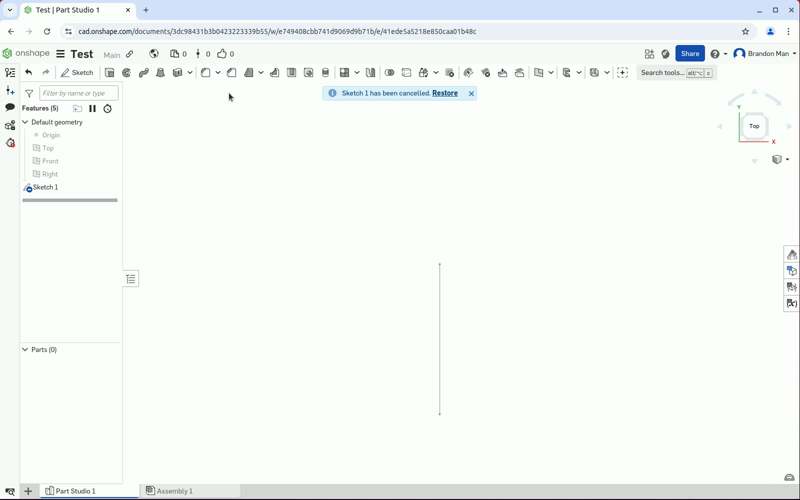
key(shift+s)
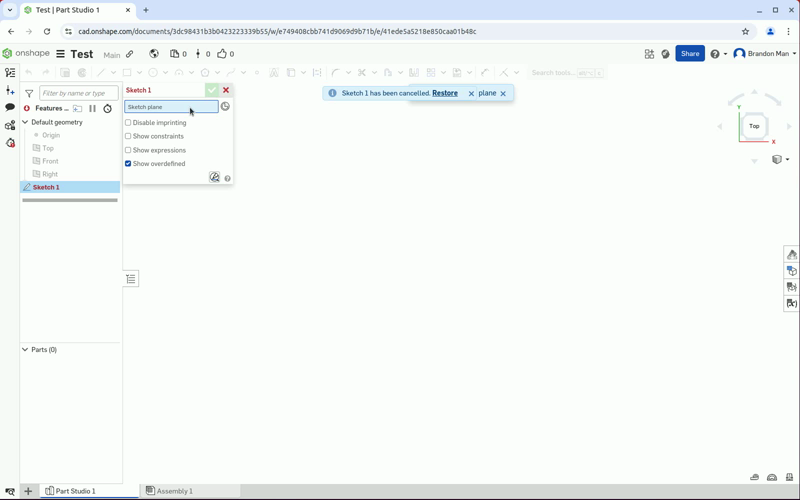
mouse_move(73, 150)
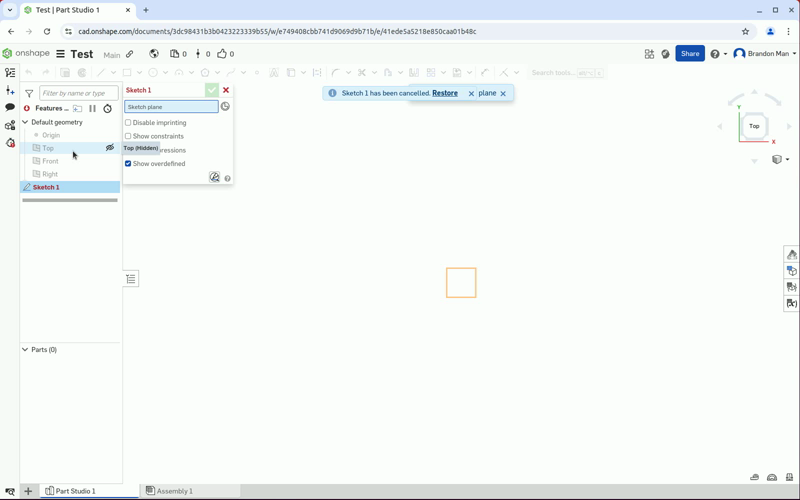
click(73, 150)
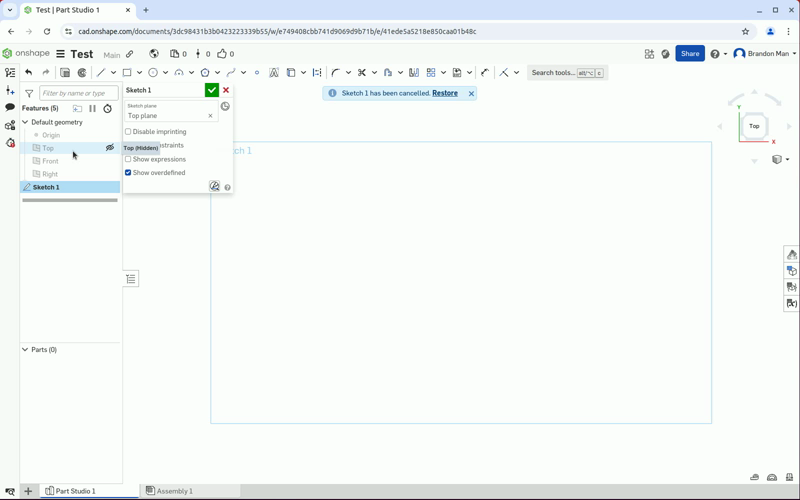
mouse_move(73, 352)
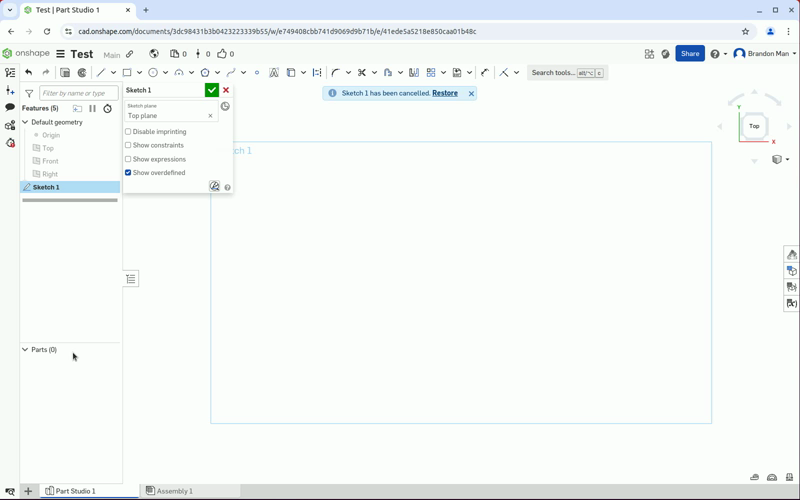
key(y)
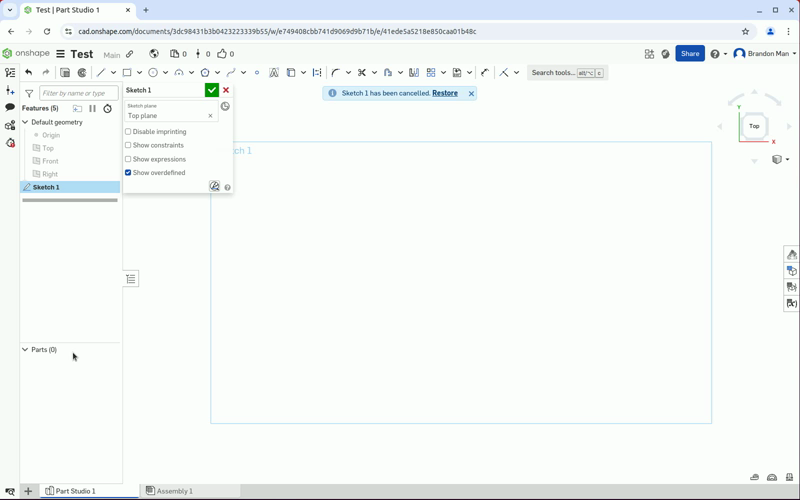
key(a)
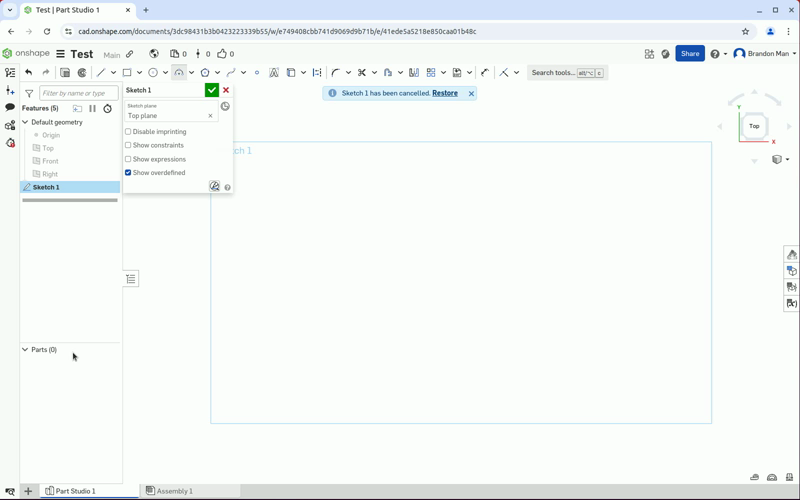
key_down(shift)
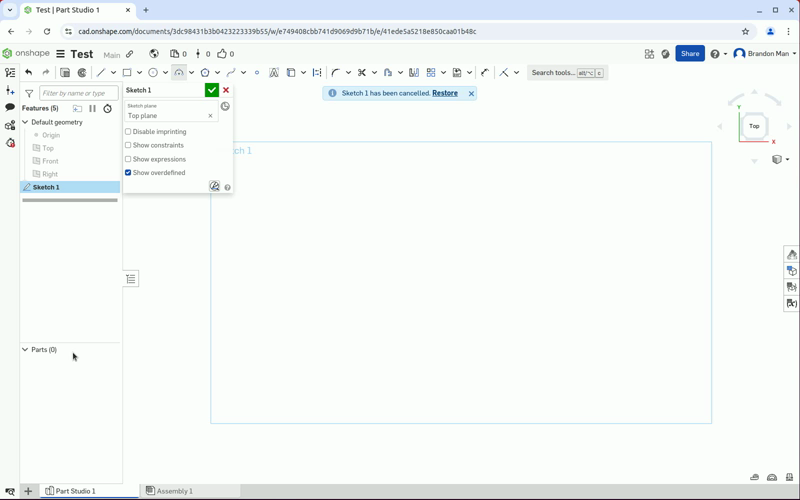
mouse_move(460, 226)
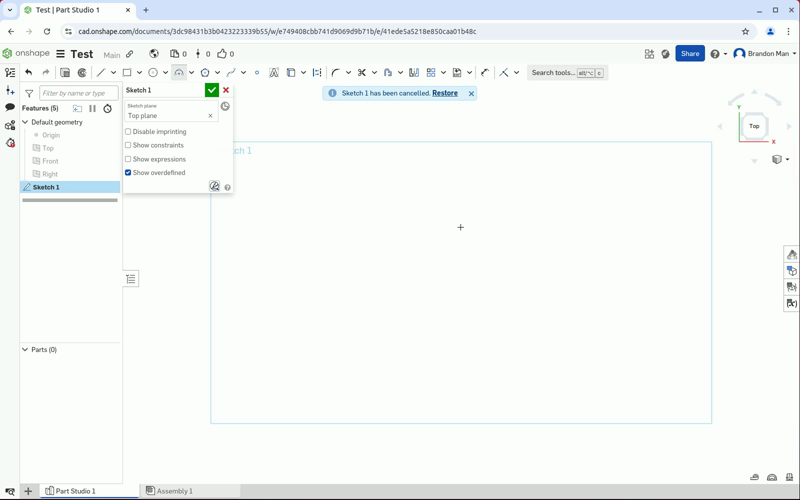
click(460, 226)
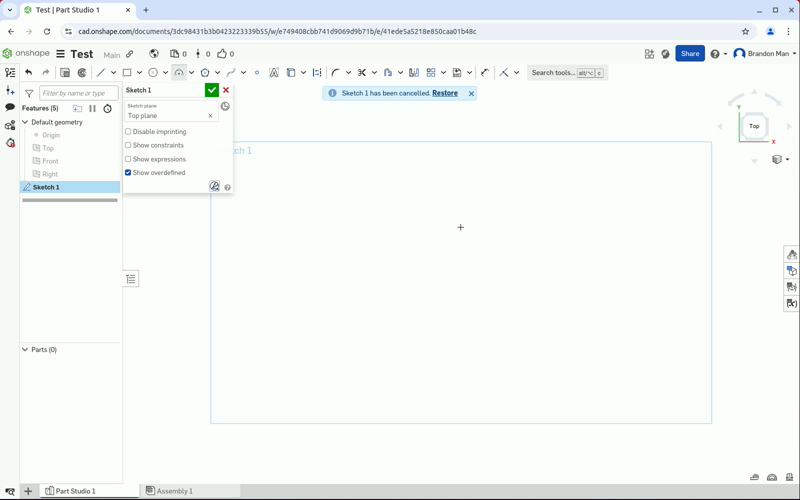
key_up(shift)
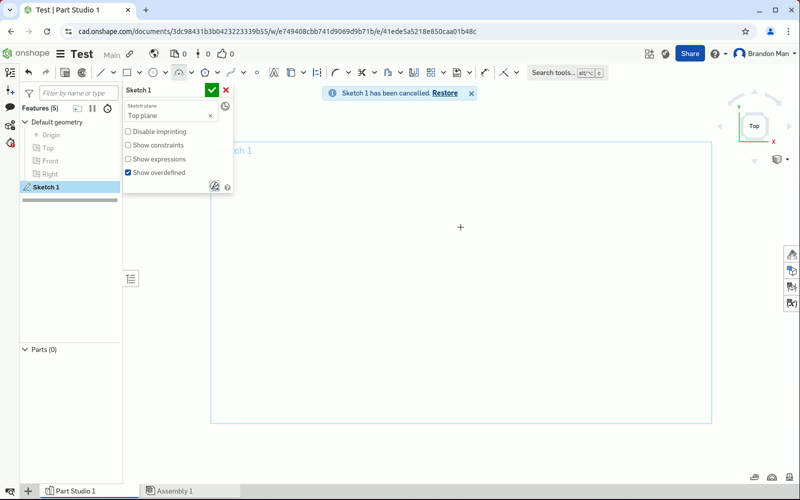
key_down(shift)
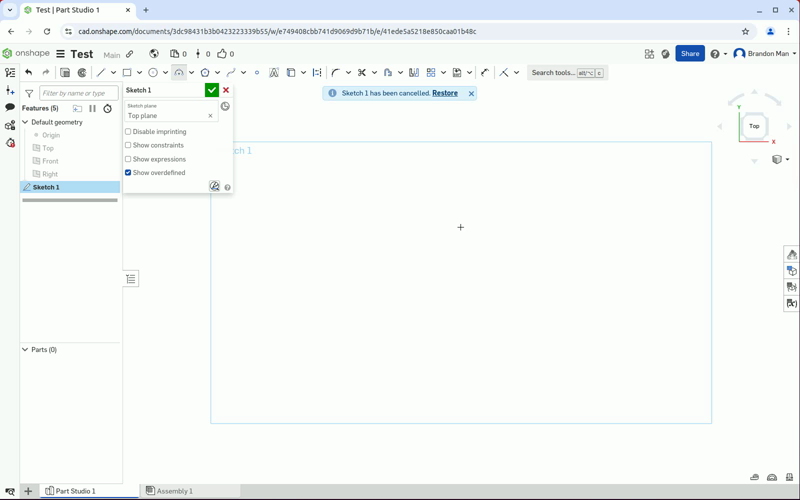
mouse_move(512, 304)
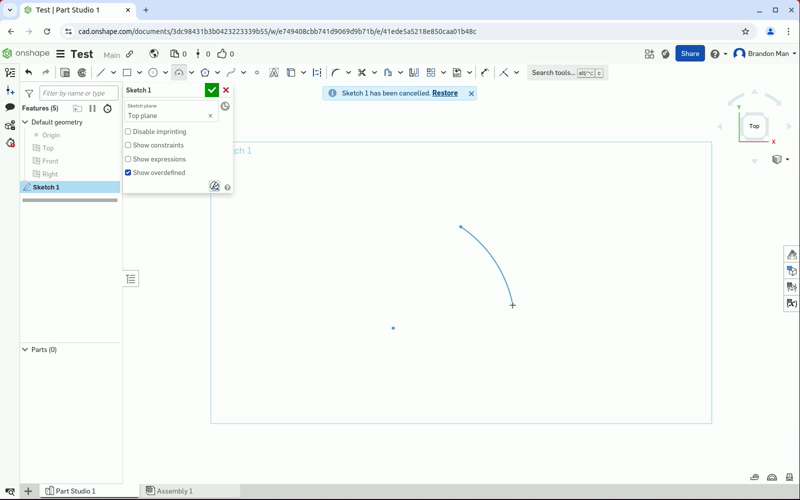
click(512, 304)
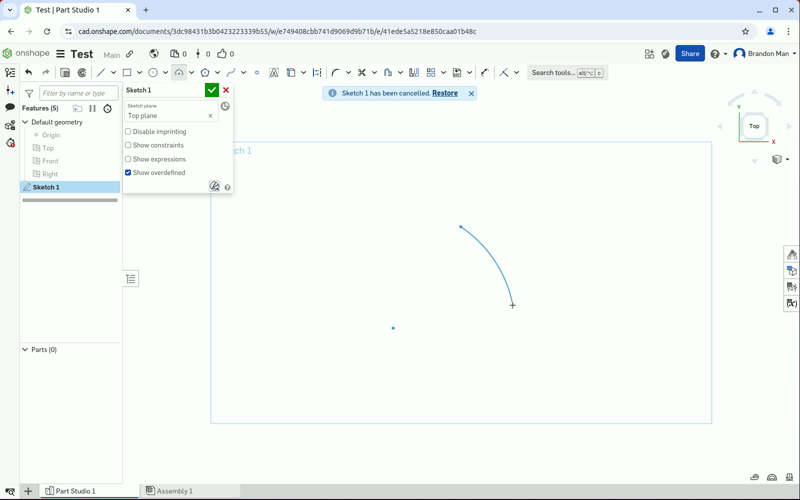
mouse_move(507, 251)
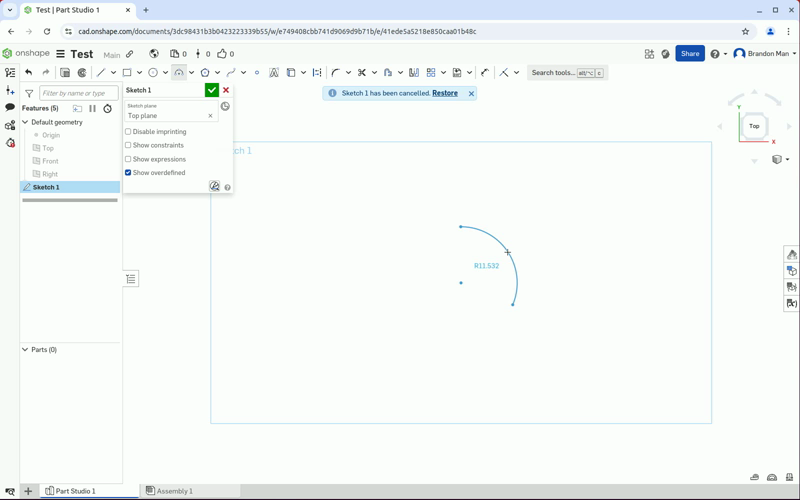
click(507, 251)
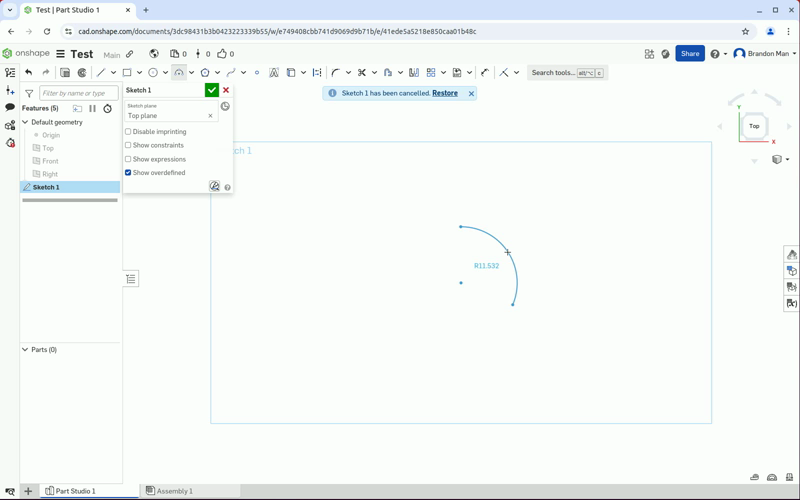
key_up(shift)
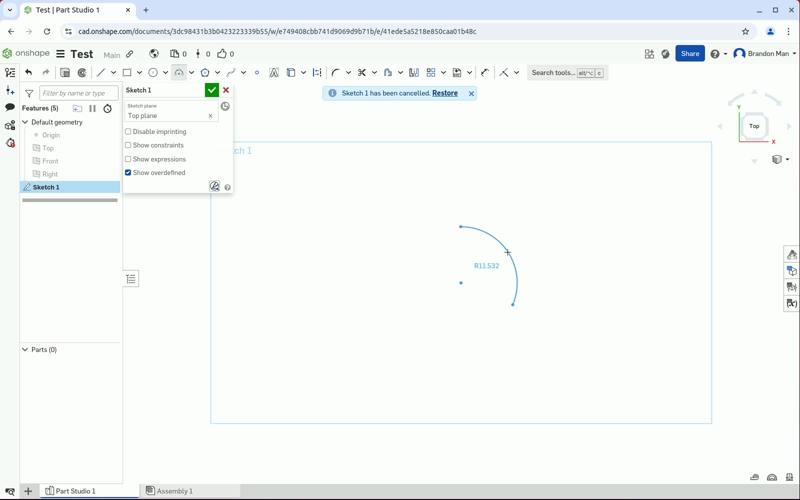
key(esc)
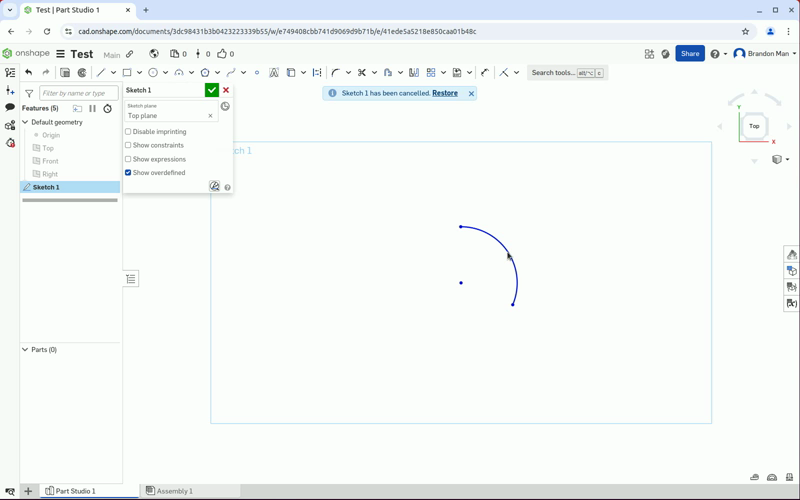
key(l)
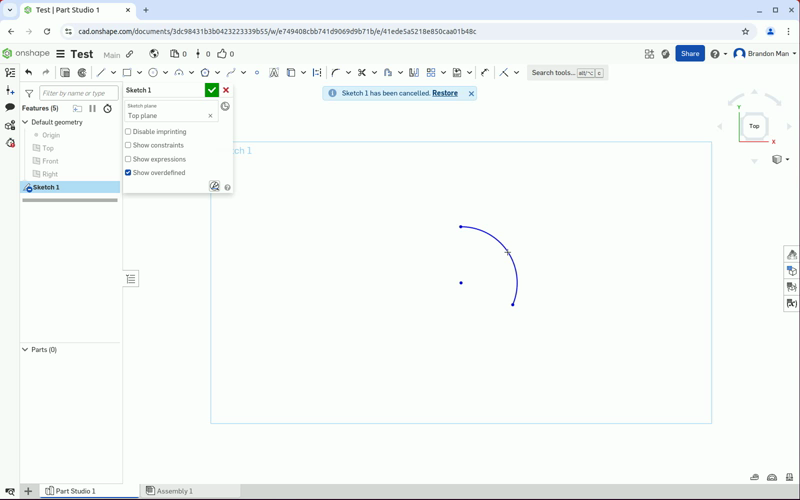
mouse_move(512, 304)
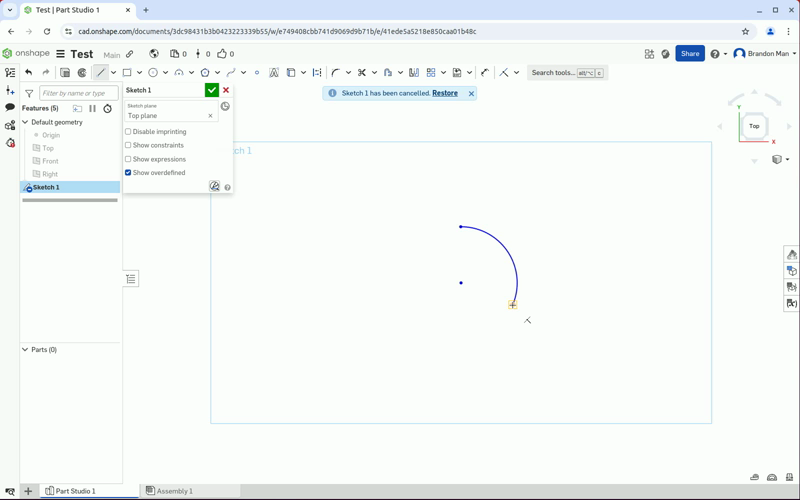
click(512, 304)
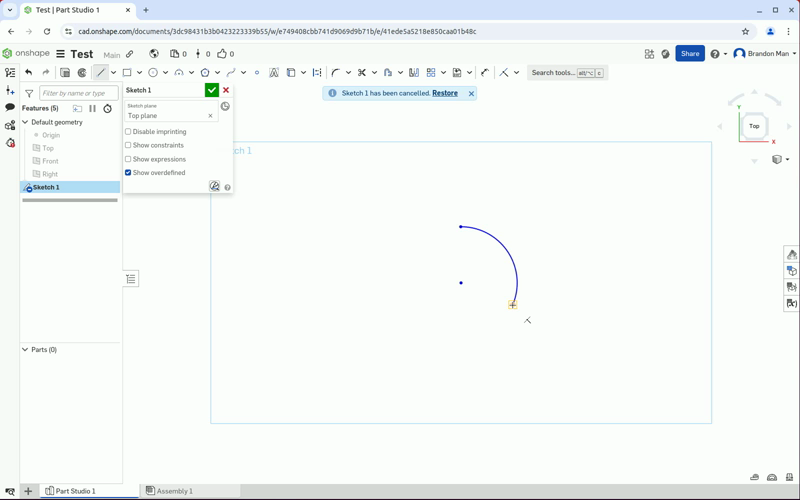
key_down(shift)
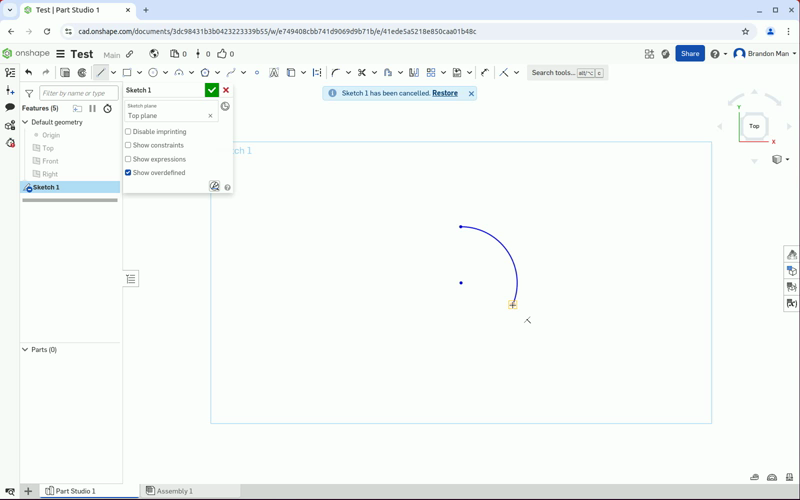
mouse_move(512, 371)
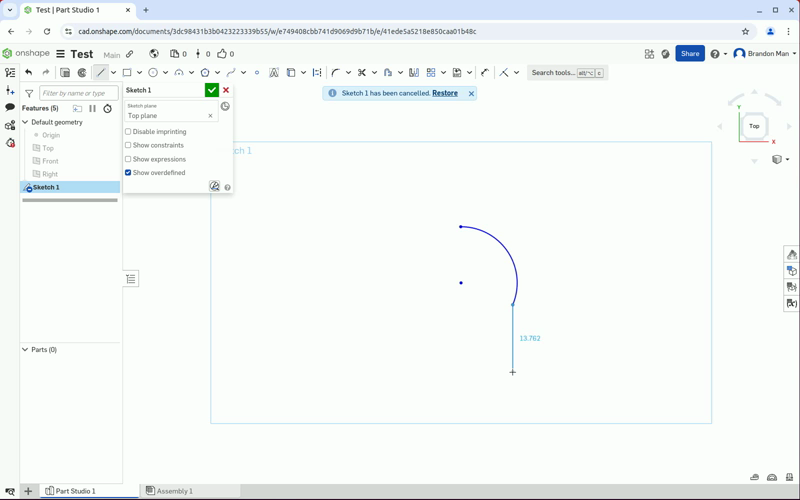
click(512, 371)
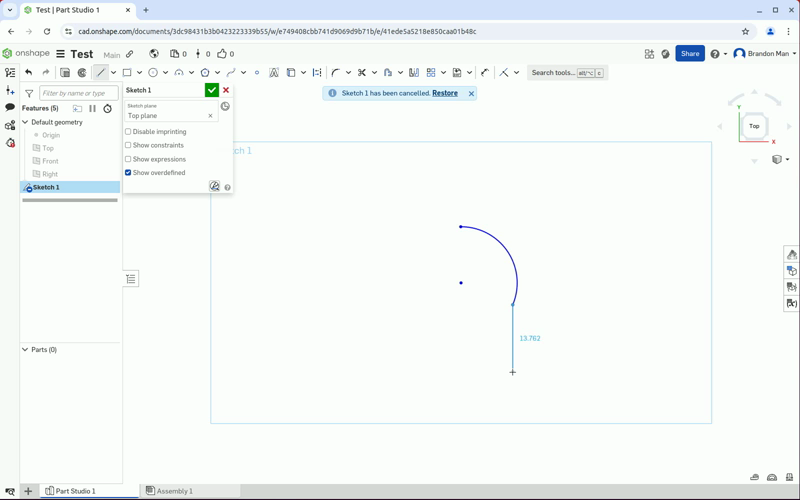
key_up(shift)
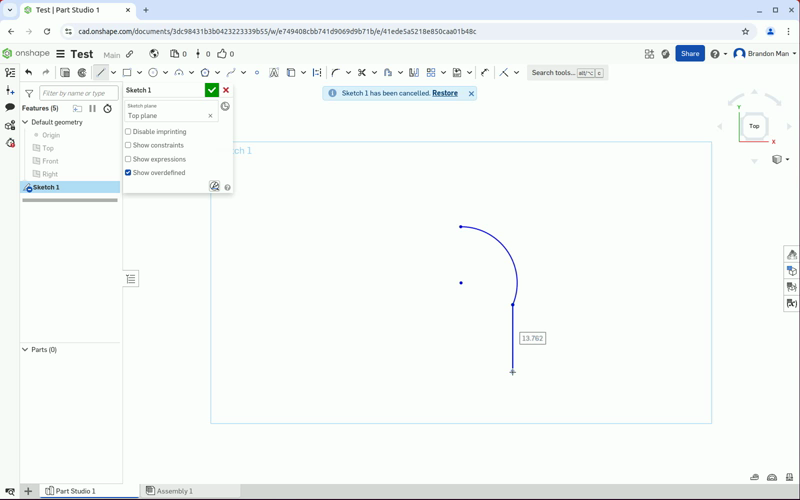
key(esc)
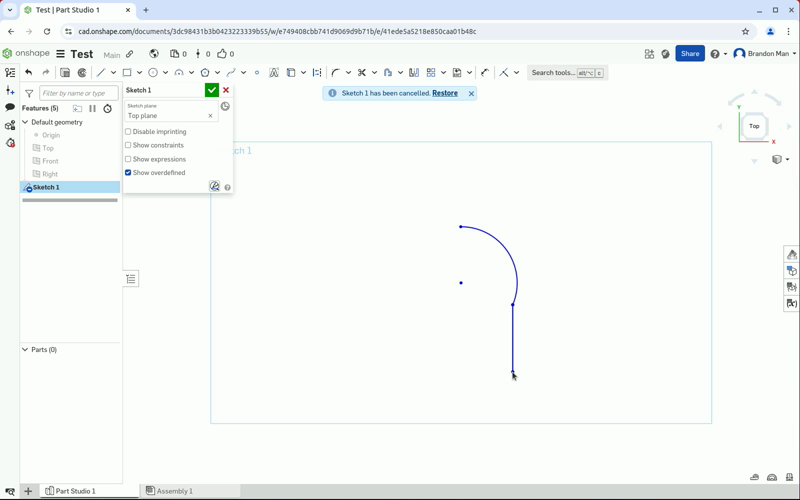
key(a)
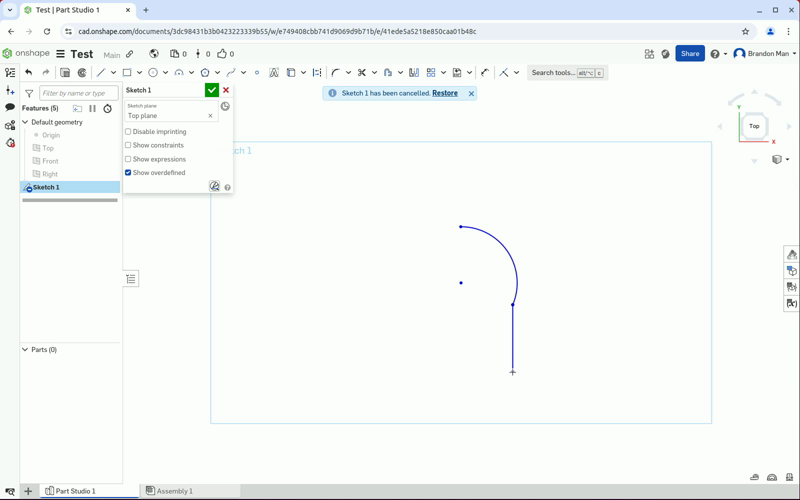
mouse_move(512, 371)
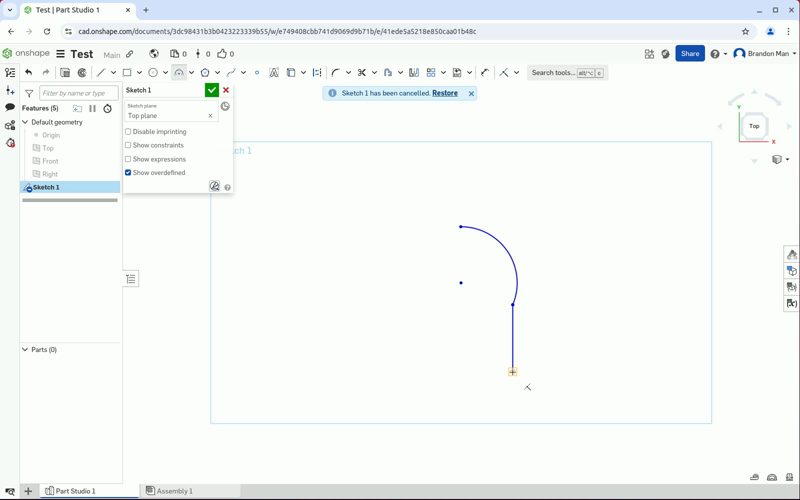
click(512, 371)
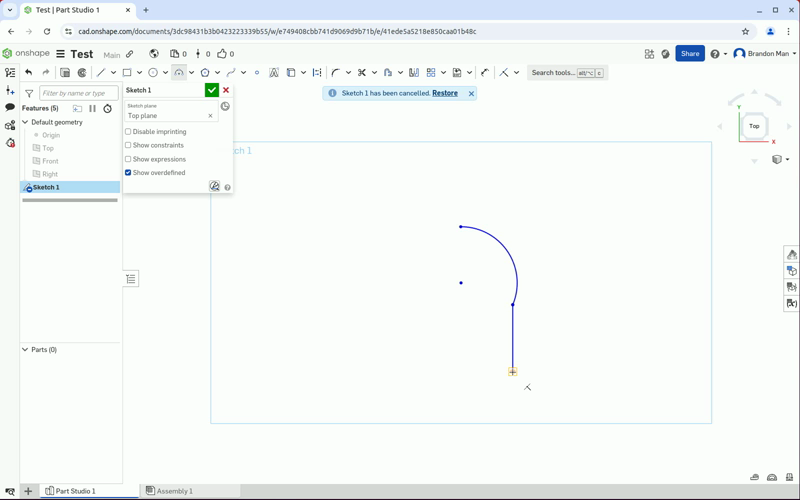
key_down(shift)
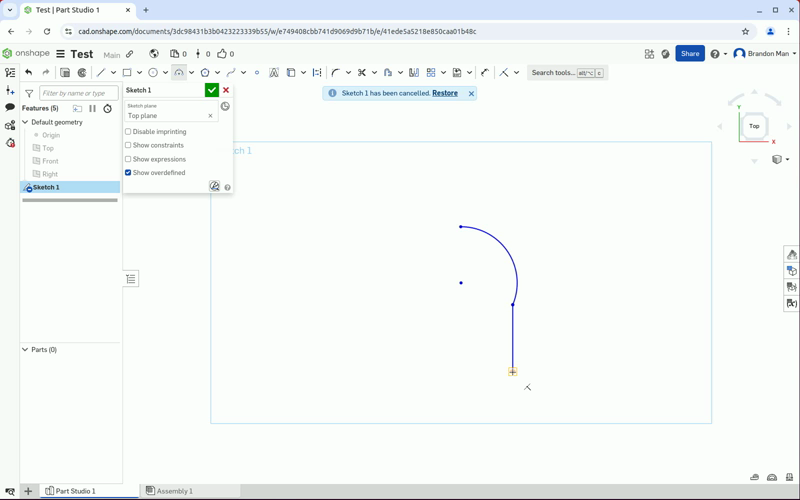
mouse_move(547, 226)
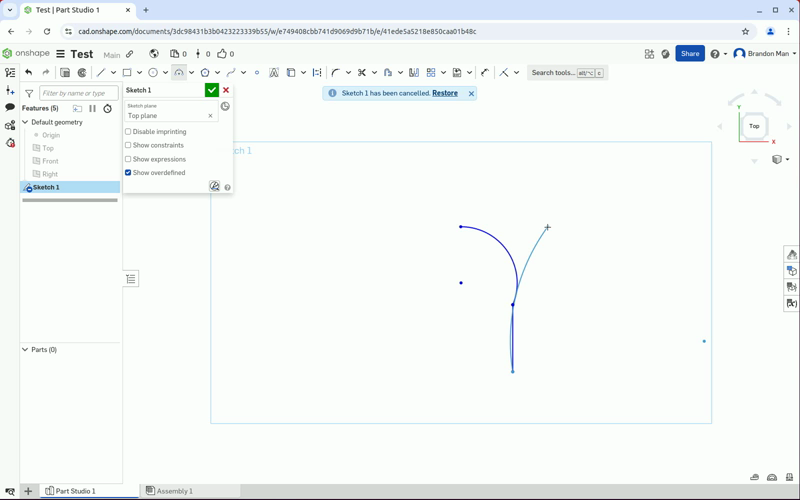
click(547, 226)
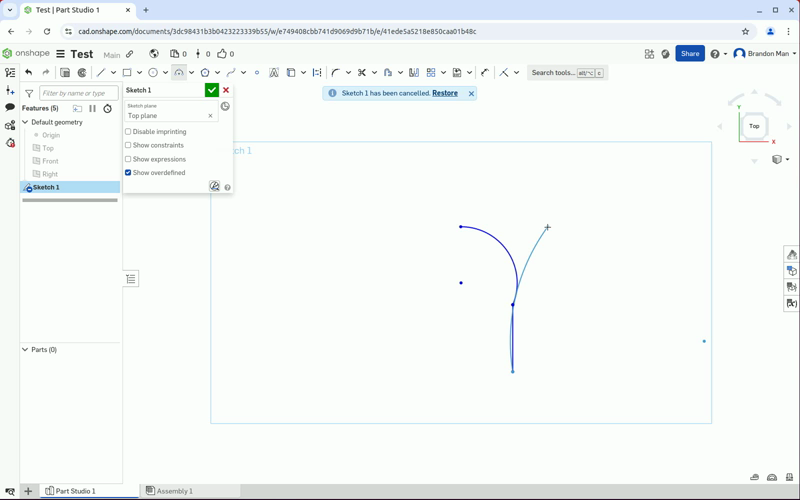
mouse_move(561, 306)
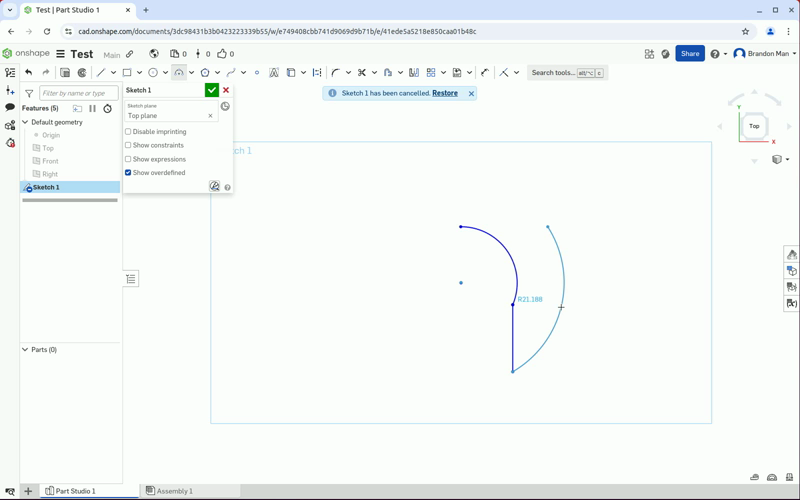
click(561, 306)
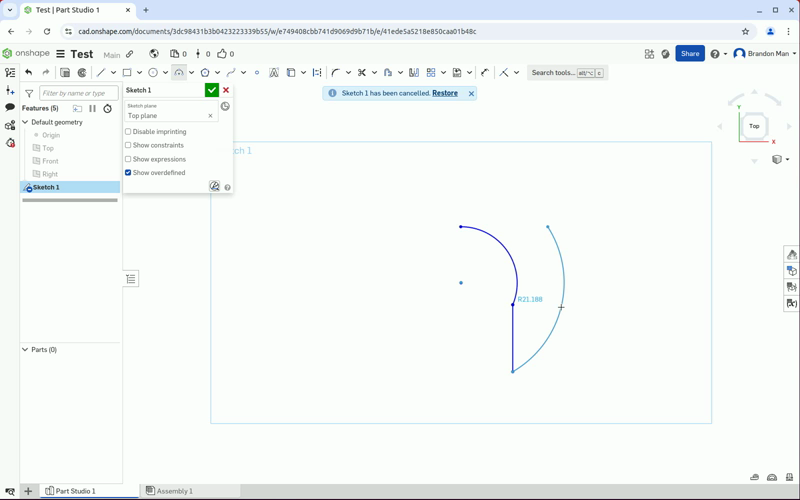
key_up(shift)
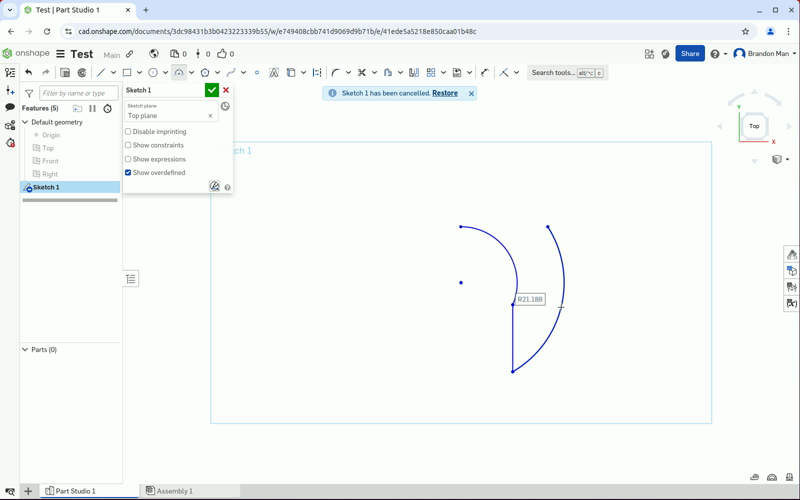
key(esc)
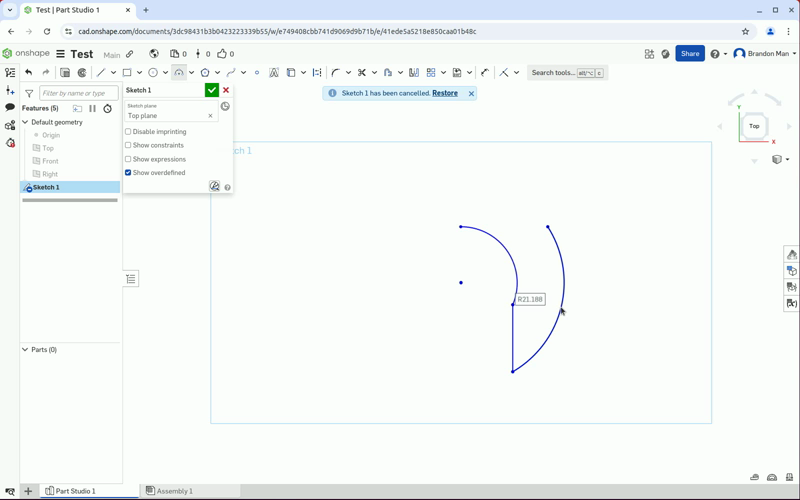
key(l)
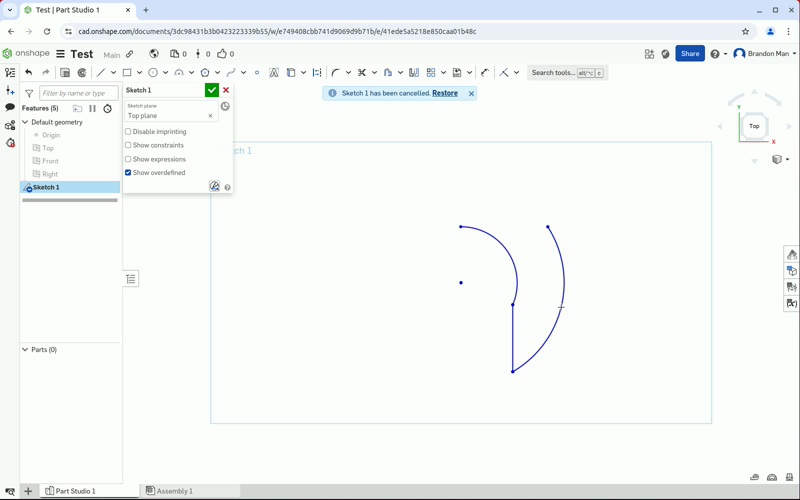
mouse_move(547, 226)
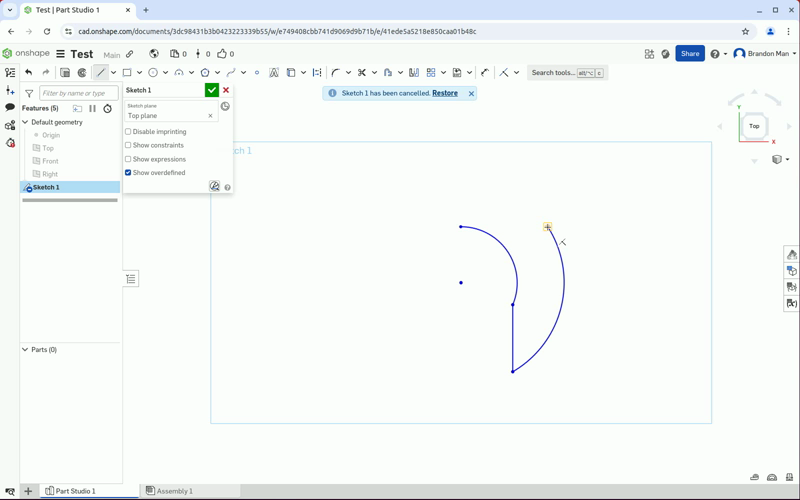
click(547, 226)
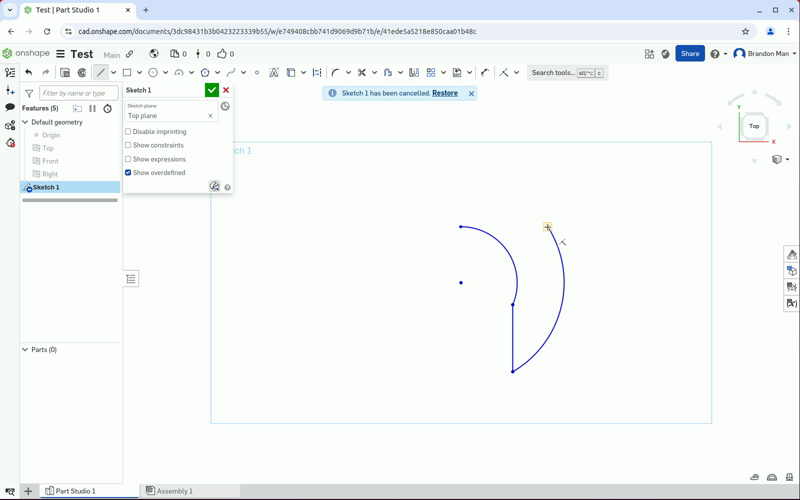
key_down(shift)
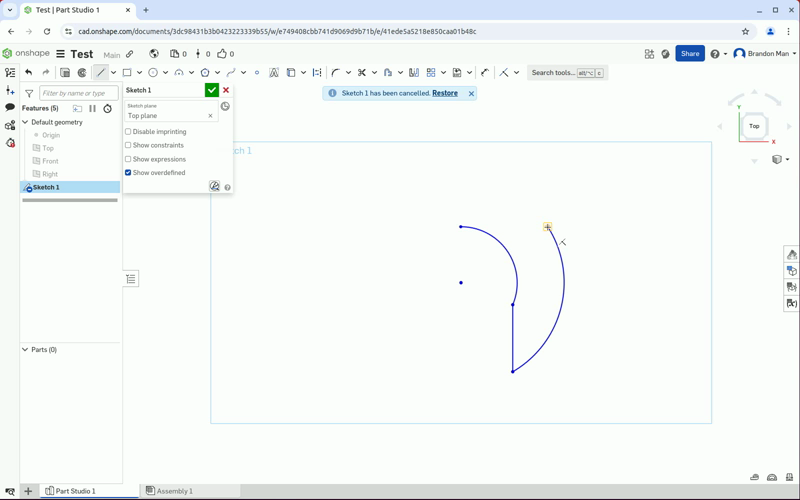
mouse_move(460, 226)
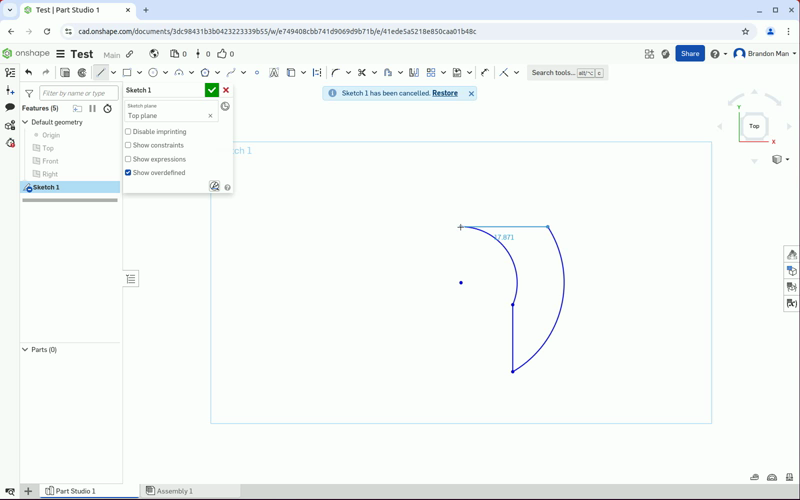
key_up(shift)
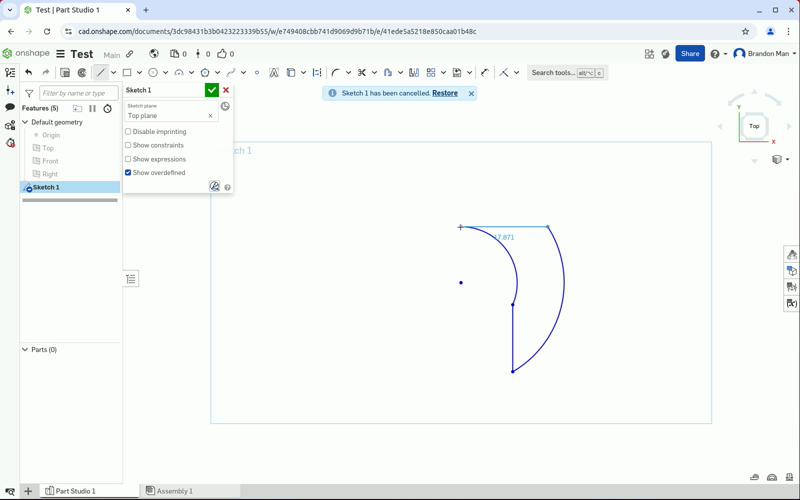
click(460, 226)
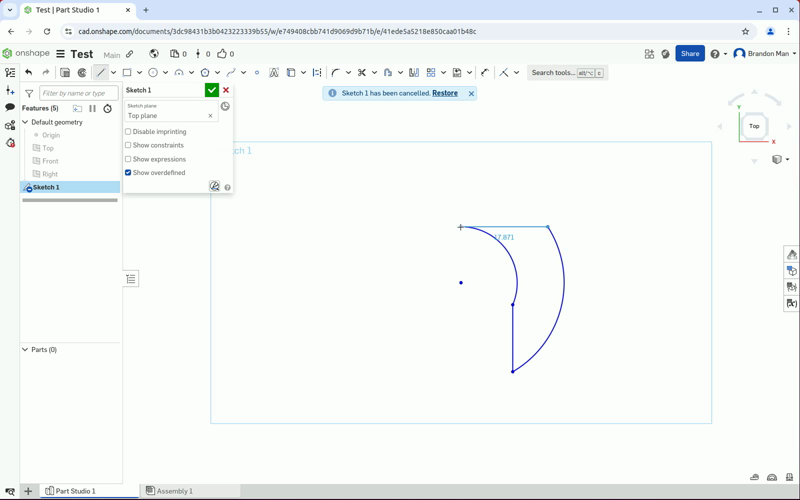
key(esc)
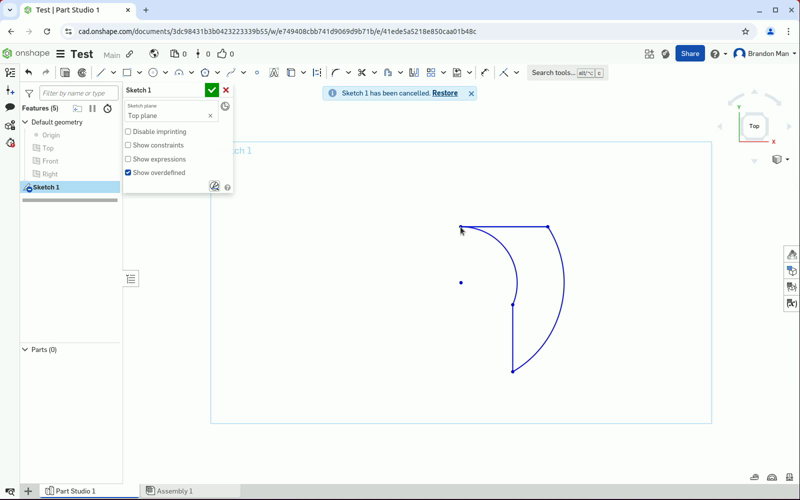
mouse_move(504, 235)
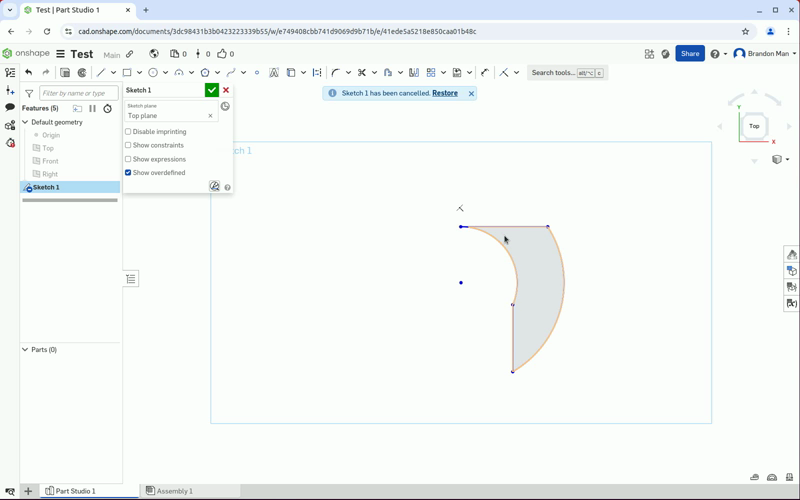
click(504, 235)
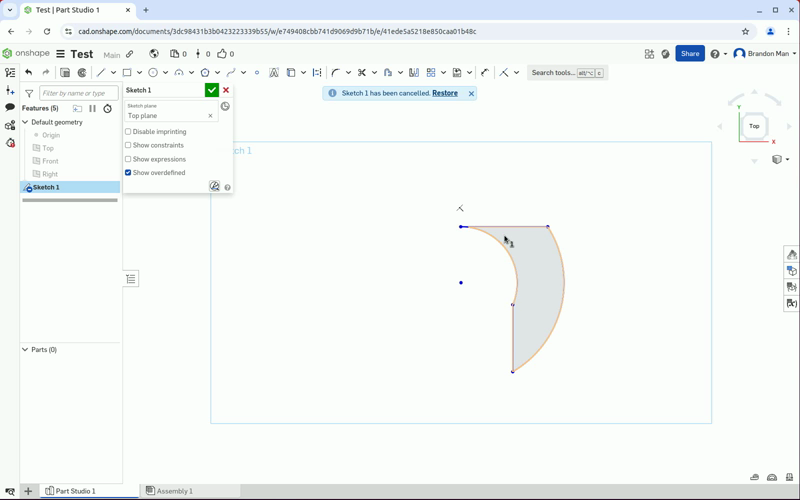
mouse_move(73, 352)
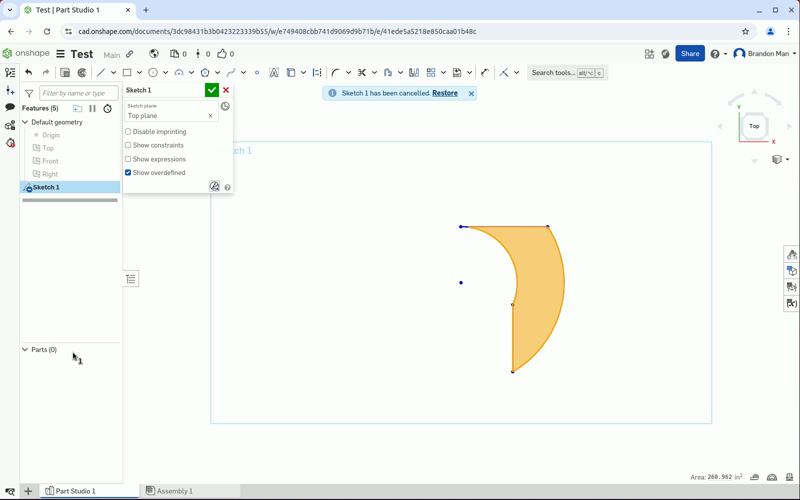
key(shift+y)
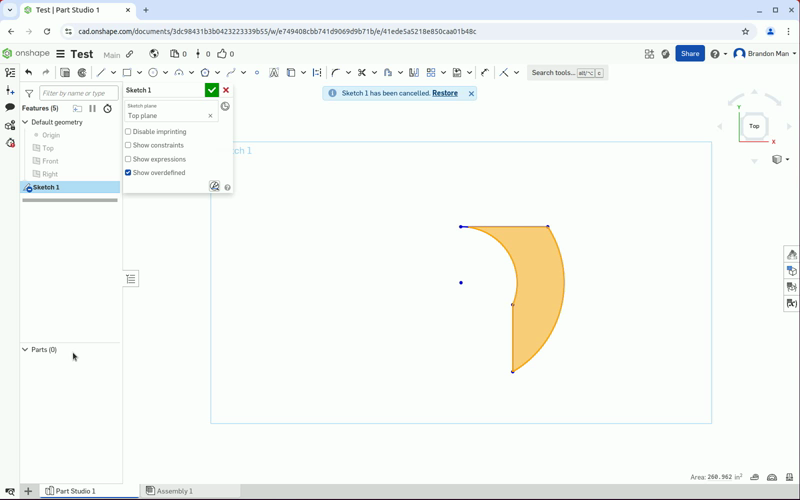
key(shift+e)
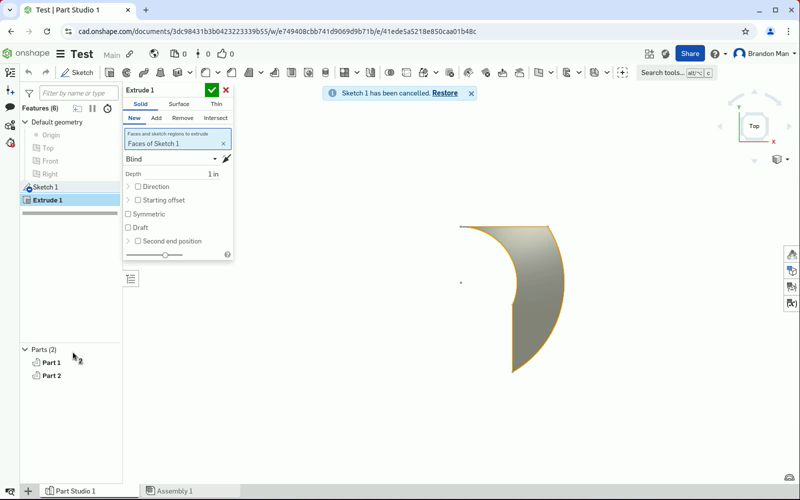
mouse_move(143, 106)
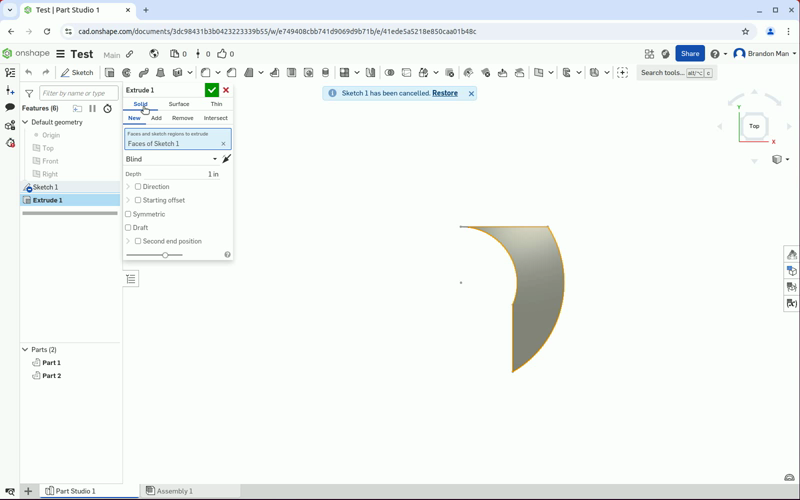
click(143, 106)
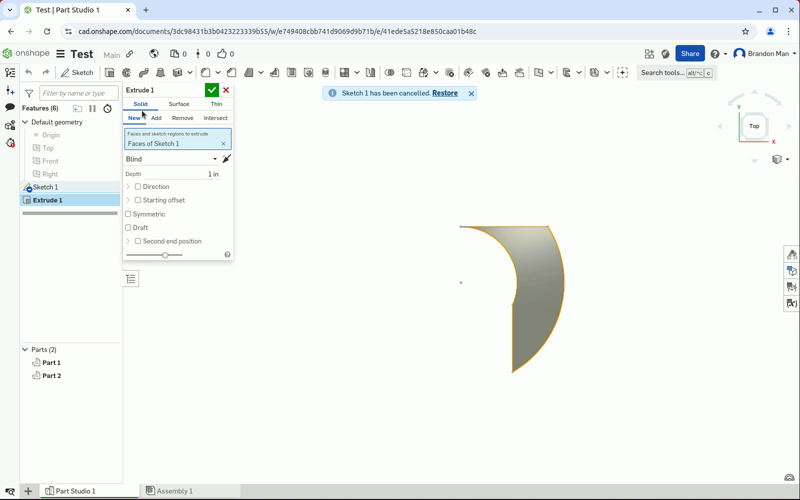
mouse_move(137, 120)
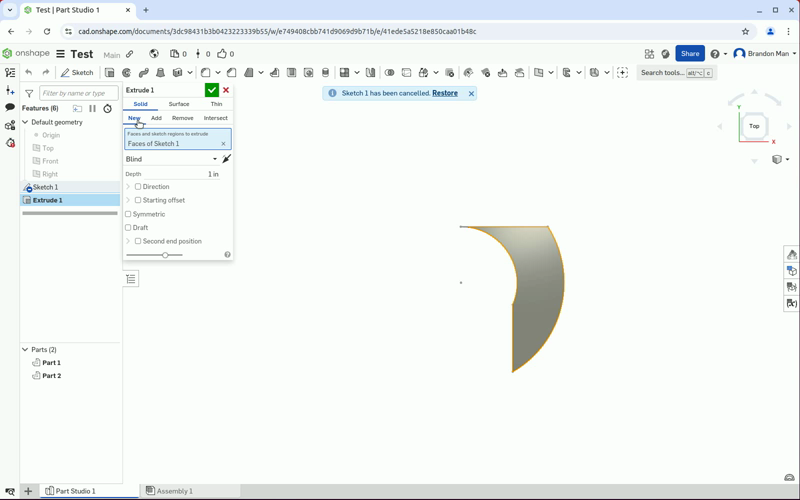
click(137, 120)
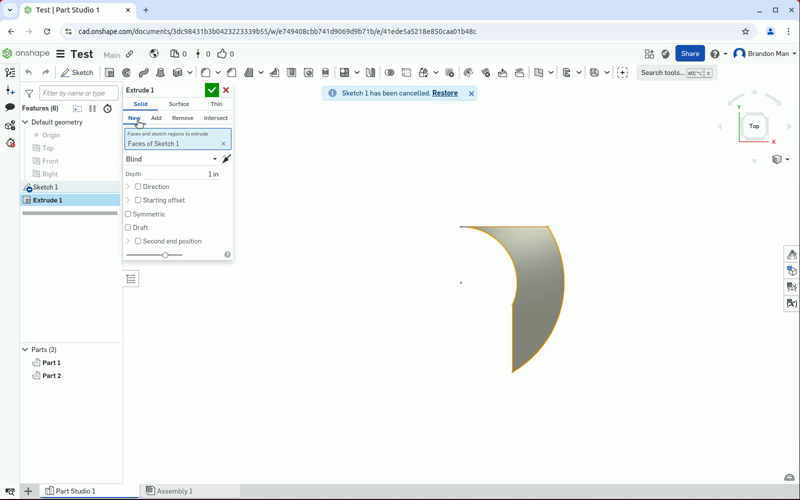
key(tab, 4)
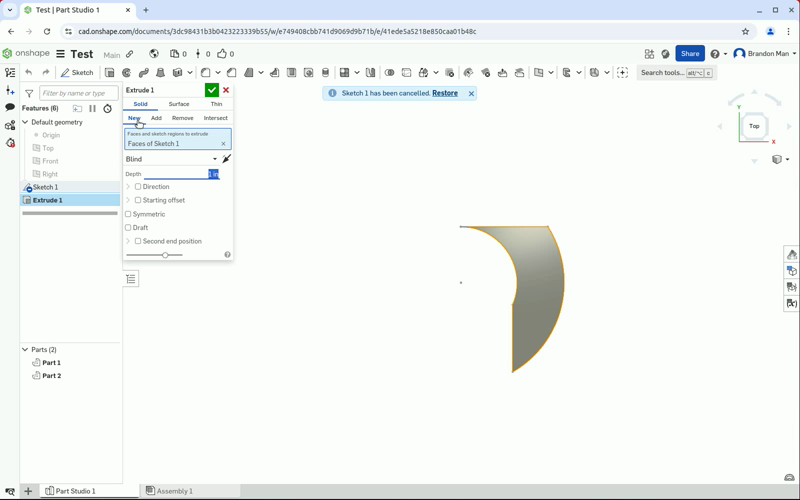
text(9.628)
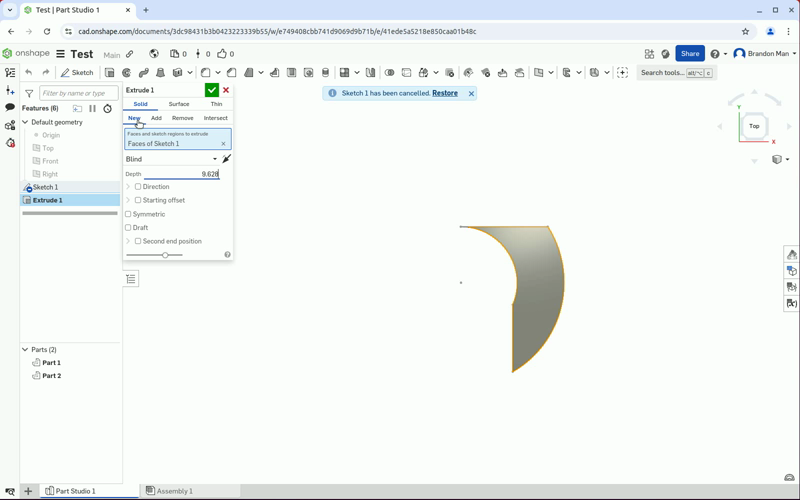
key(enter)
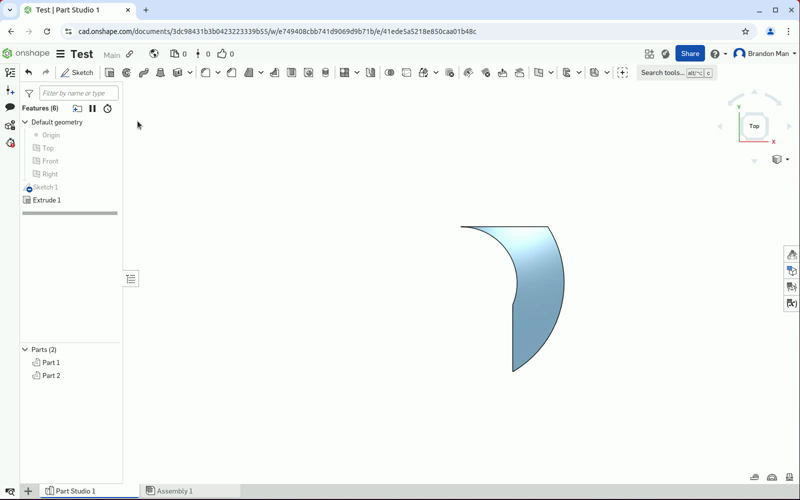
key(shift+h)
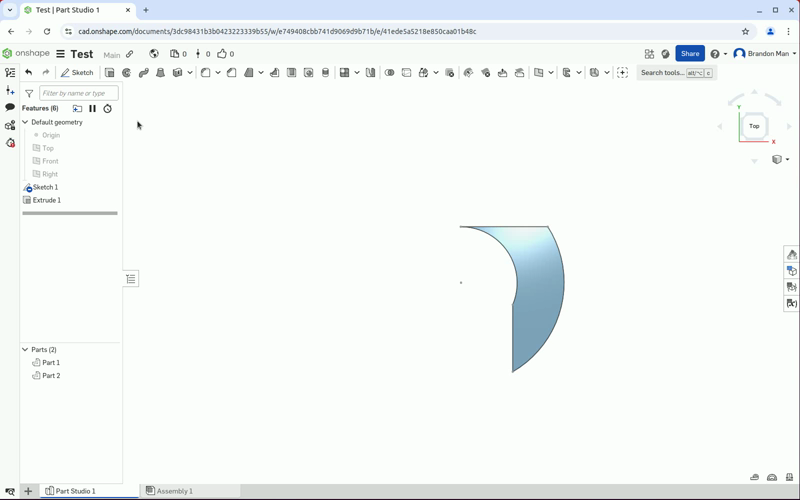
key(shift+h)
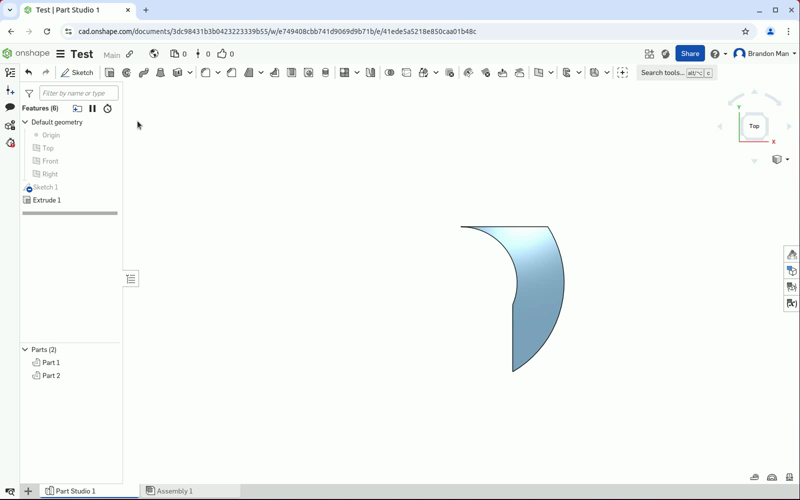
mouse_move(73, 189)
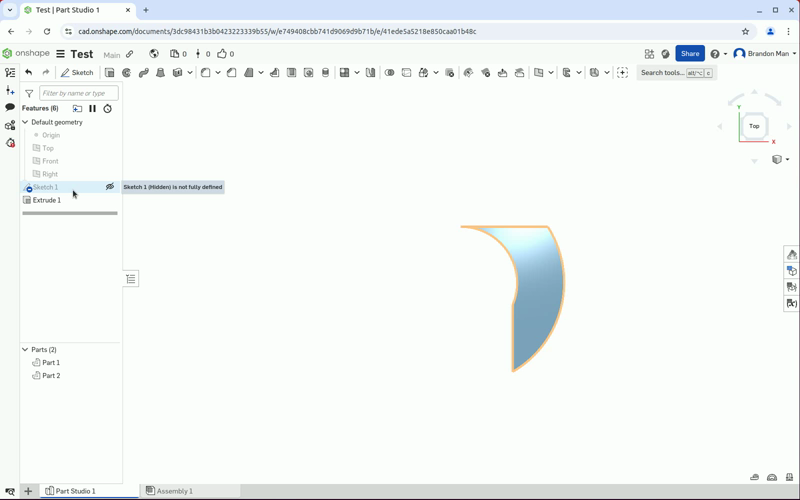
click(73, 189)
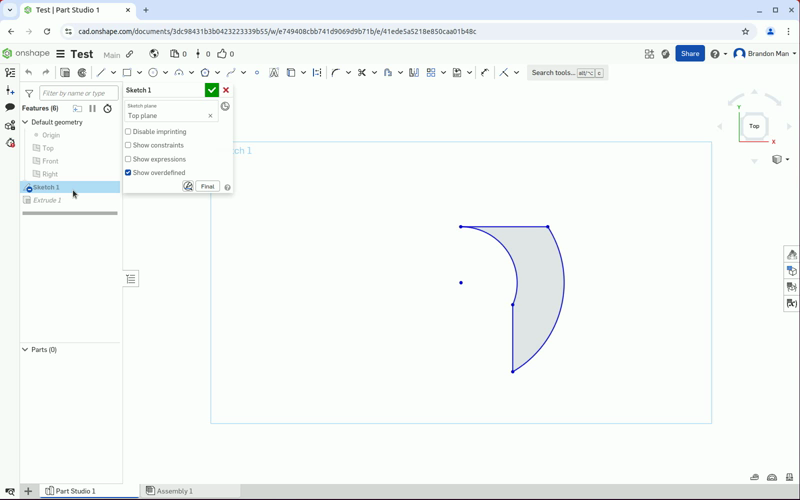
mouse_move(229, 92)
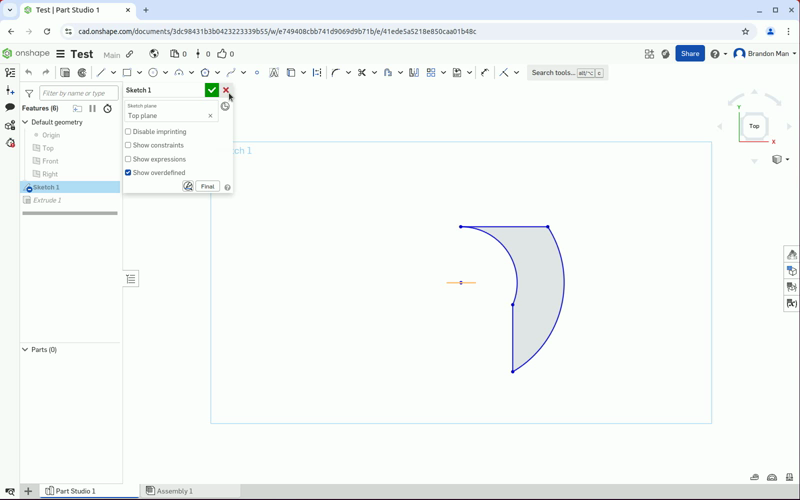
click(229, 92)
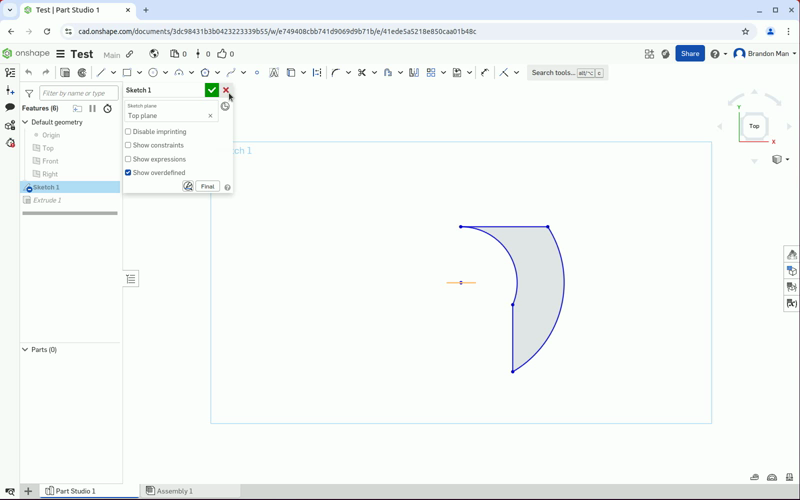
key(shift+s)
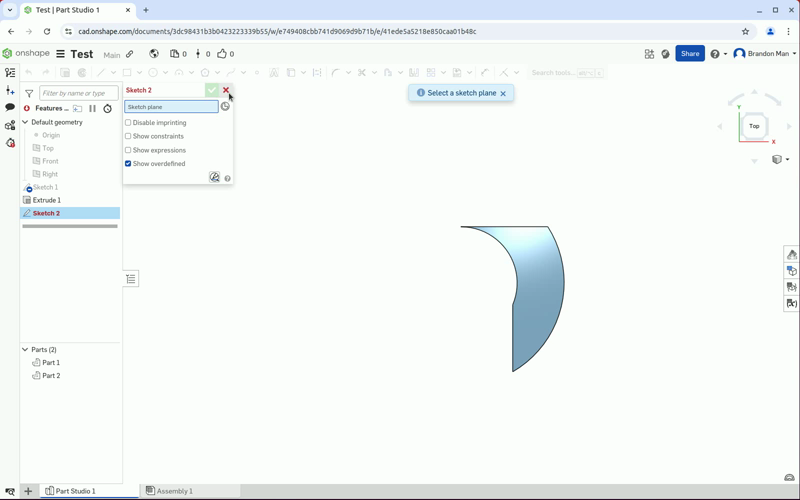
mouse_move(73, 150)
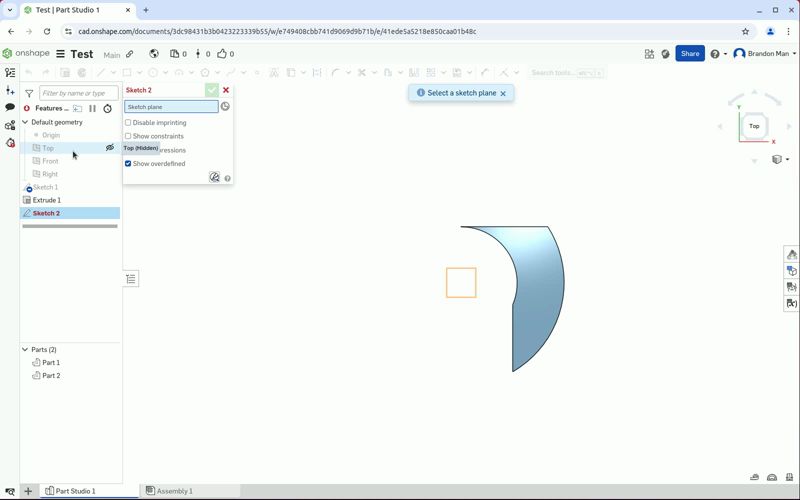
click(73, 150)
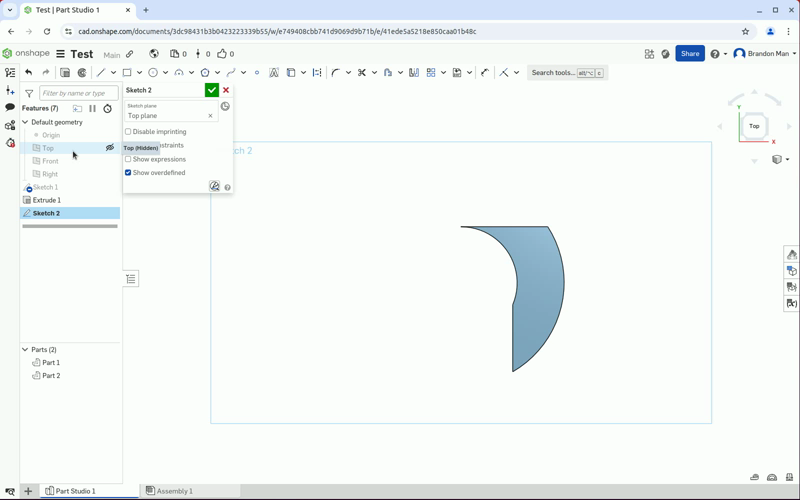
mouse_move(73, 352)
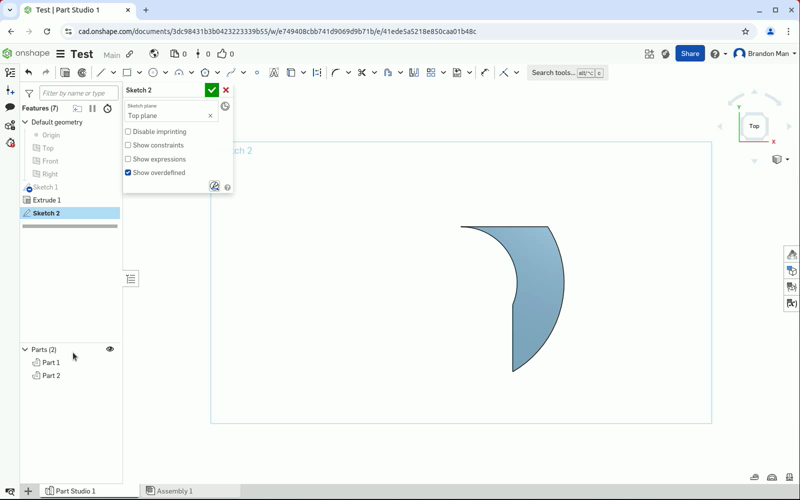
key(y)
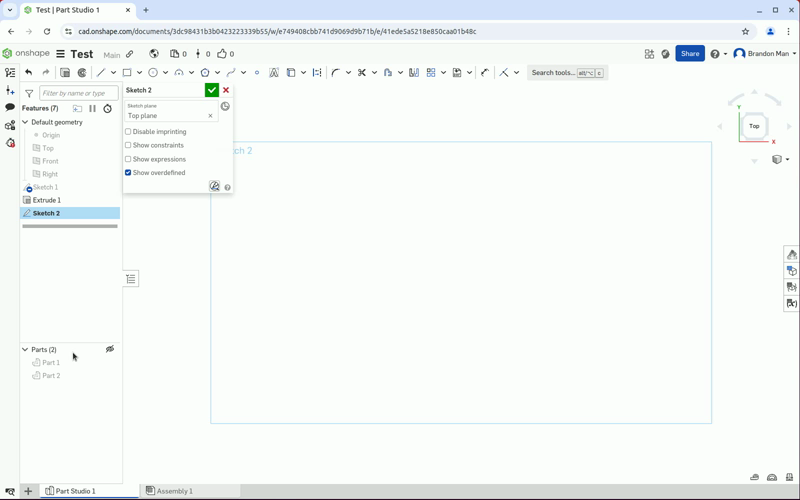
key(a)
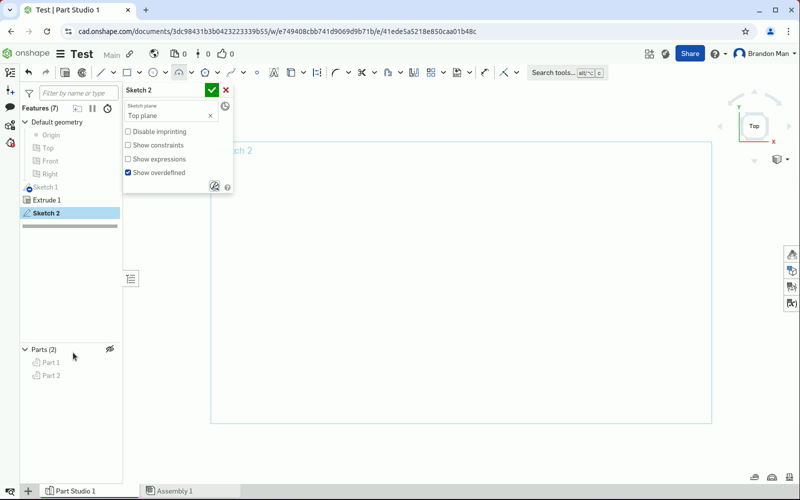
key_down(shift)
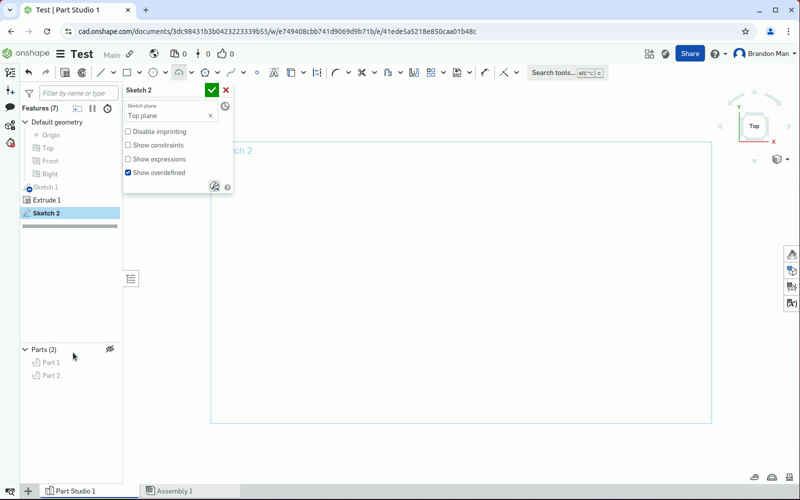
mouse_move(374, 226)
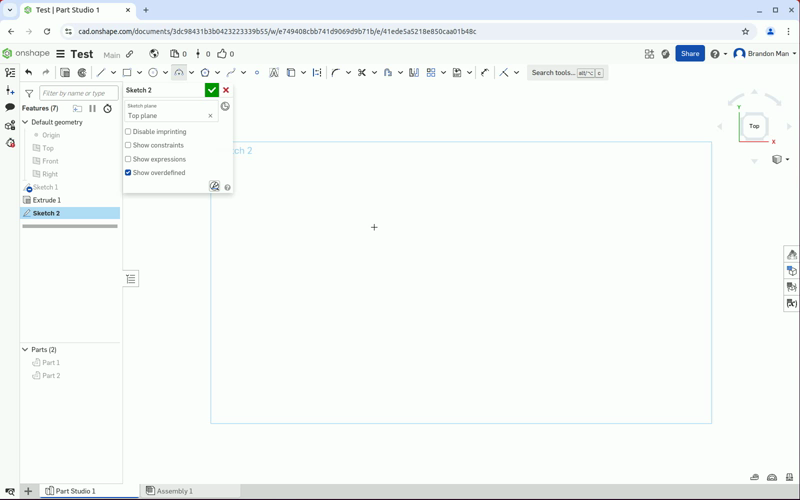
click(374, 226)
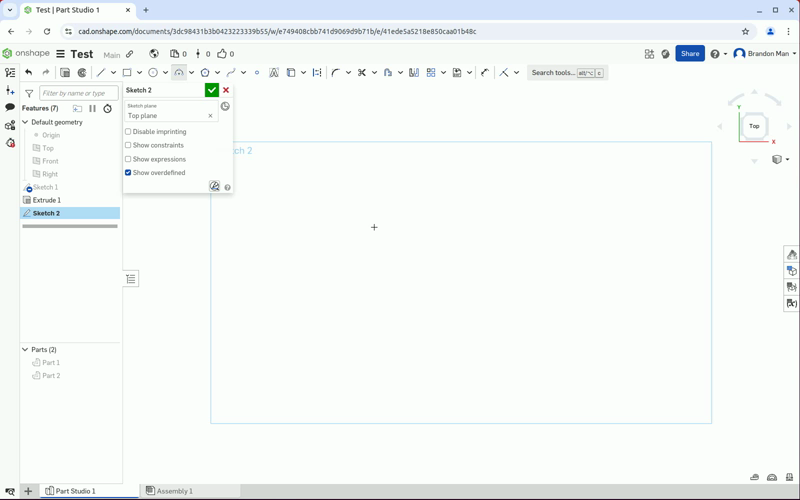
key_up(shift)
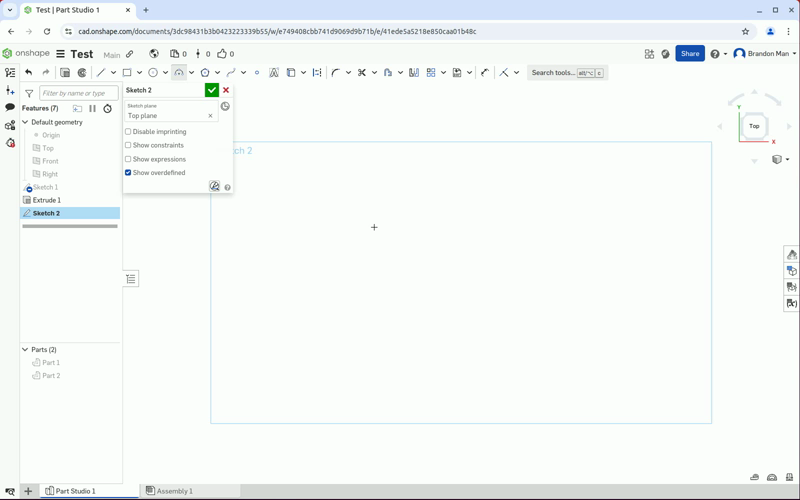
key_down(shift)
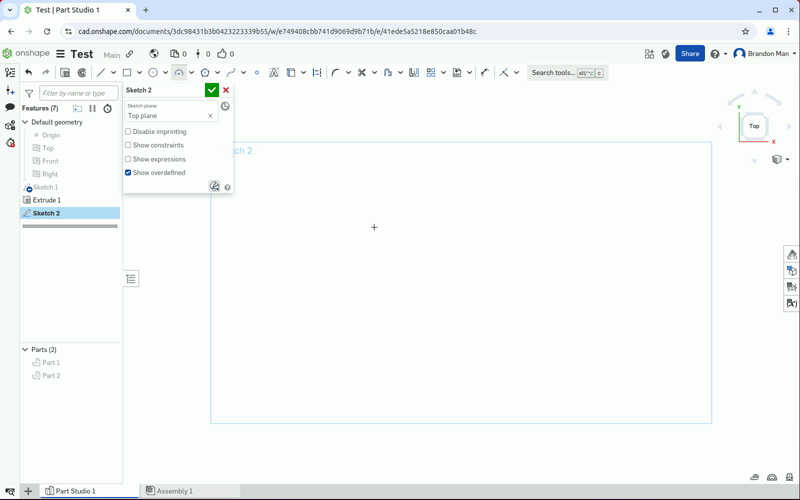
mouse_move(409, 371)
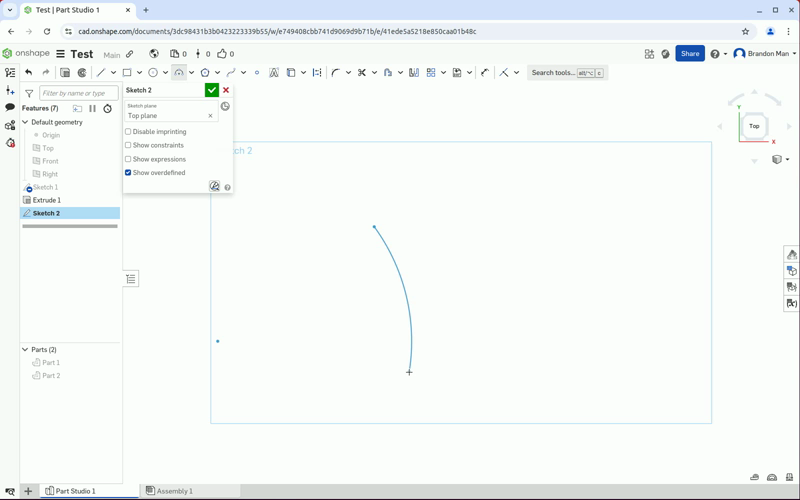
click(409, 371)
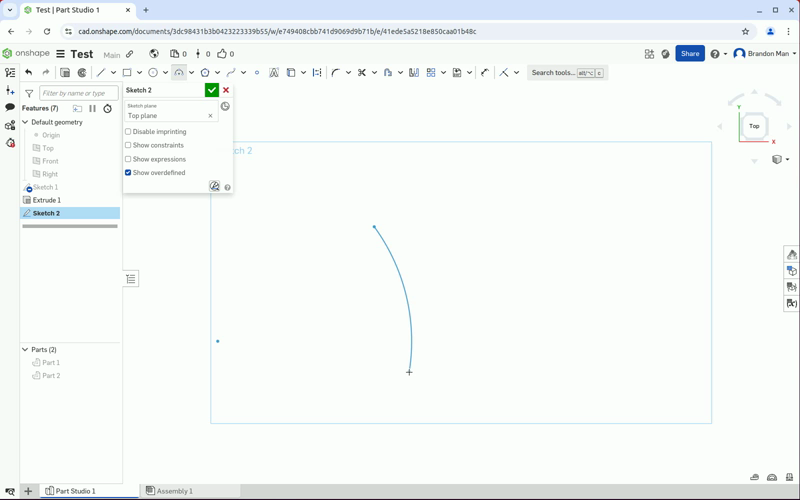
mouse_move(360, 306)
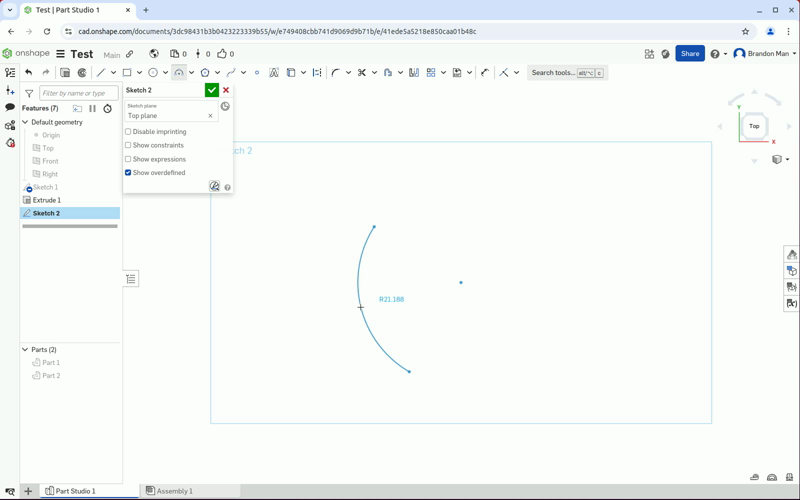
click(360, 306)
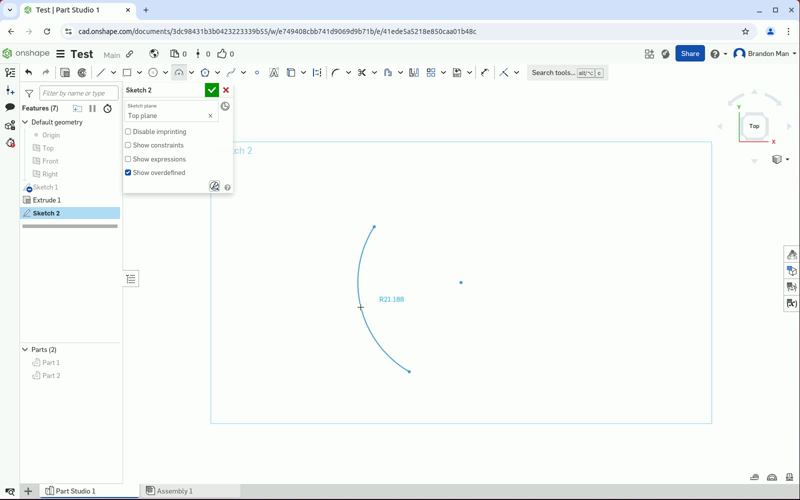
key_up(shift)
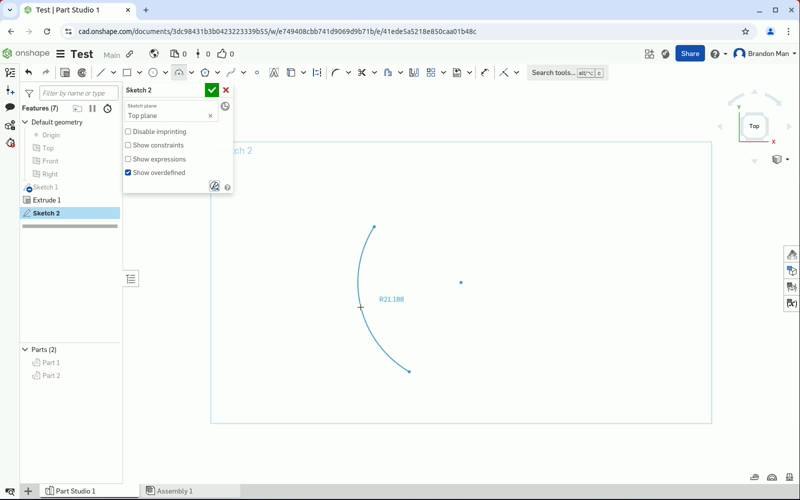
key(esc)
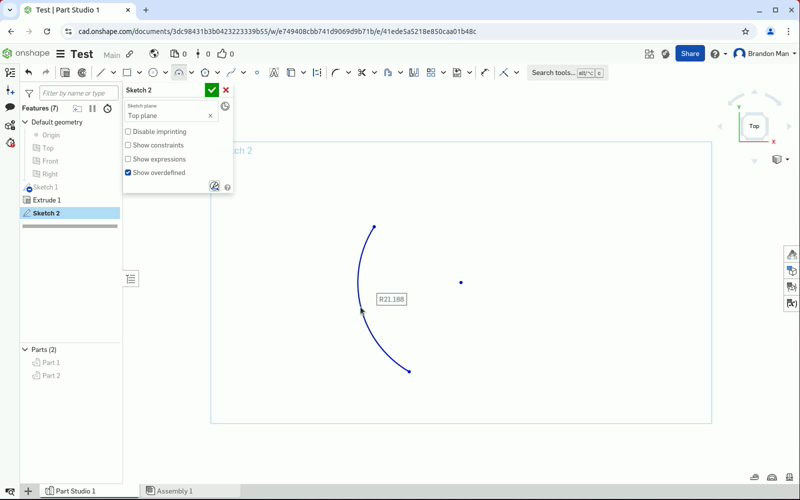
key(l)
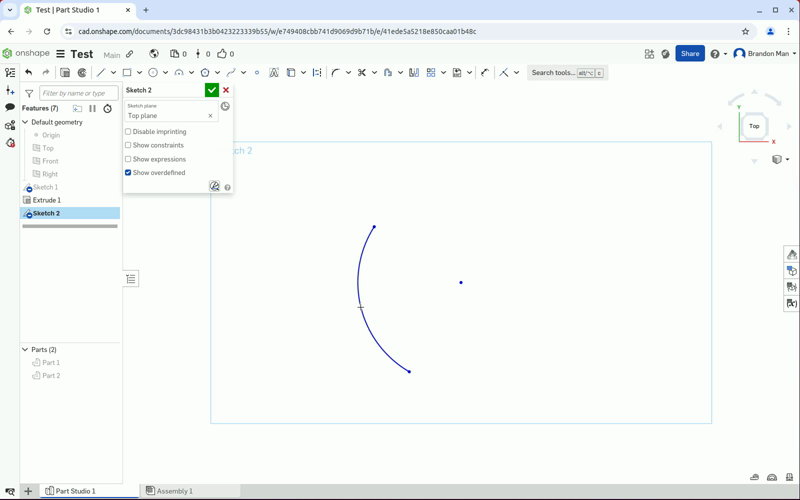
mouse_move(409, 371)
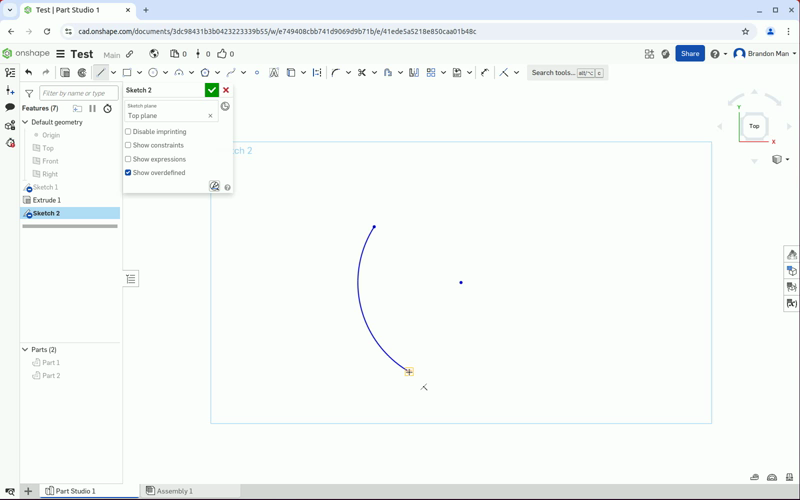
click(409, 371)
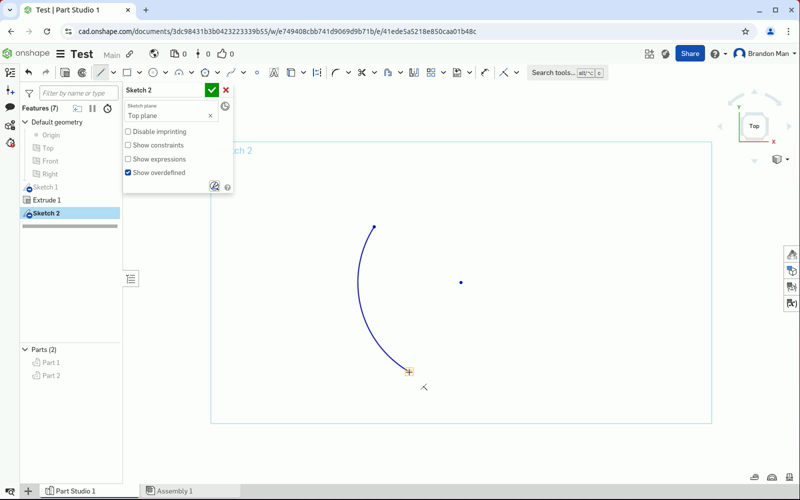
key_down(shift)
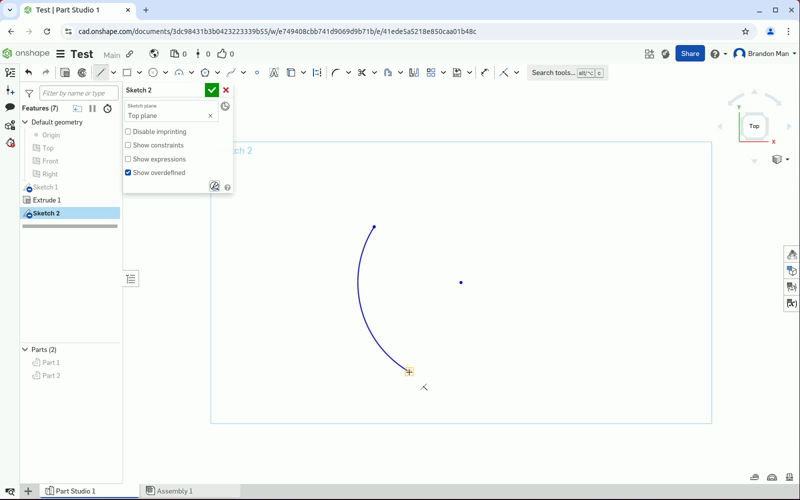
mouse_move(409, 304)
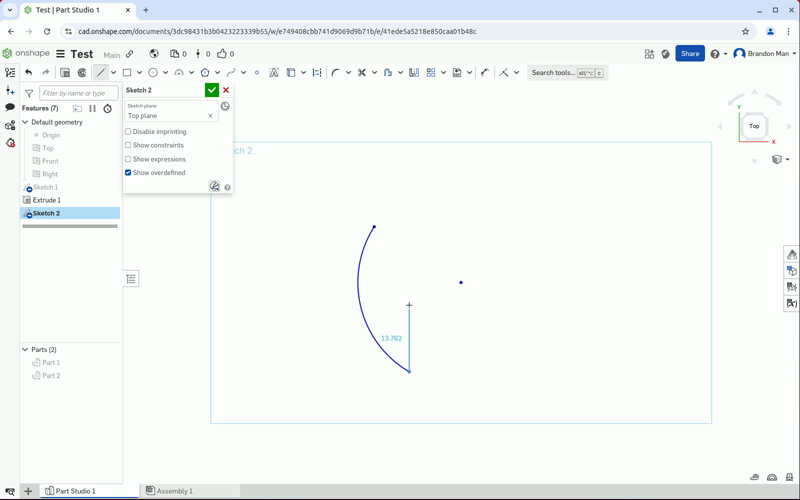
click(409, 304)
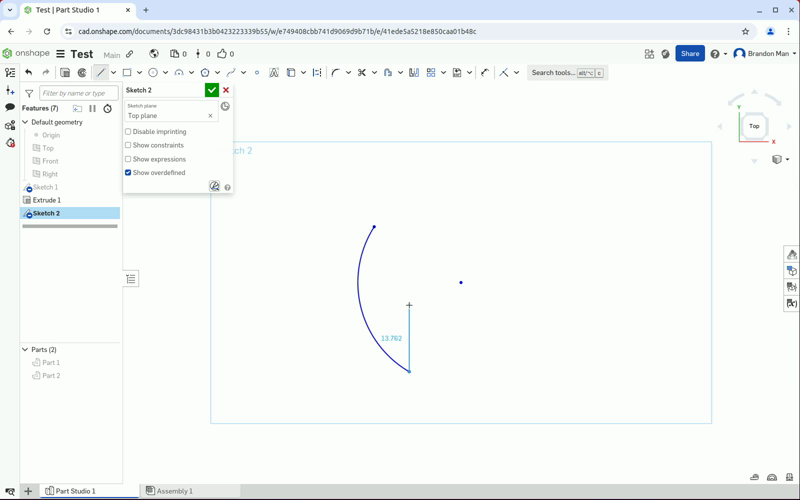
key_up(shift)
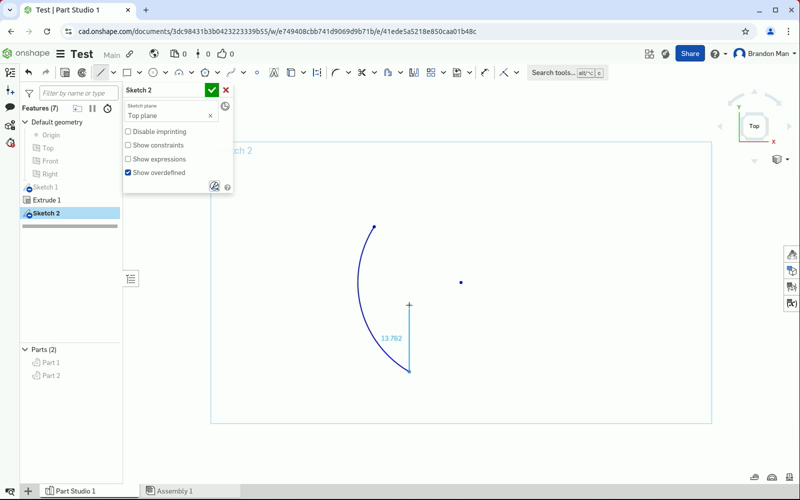
key(esc)
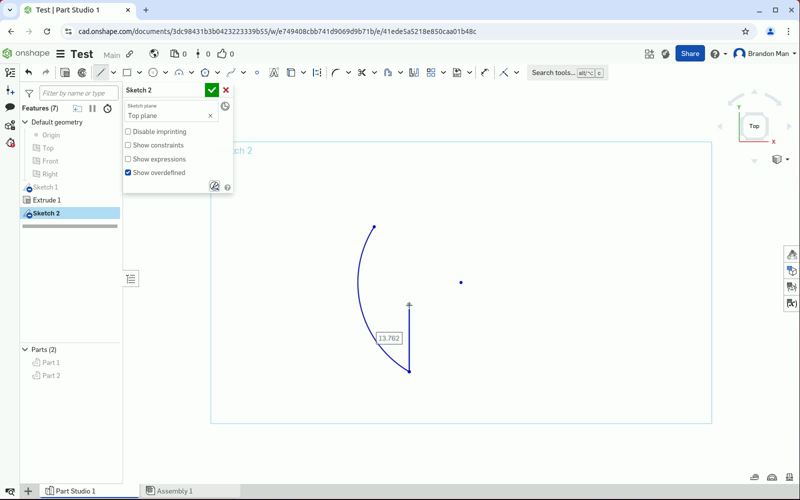
key(a)
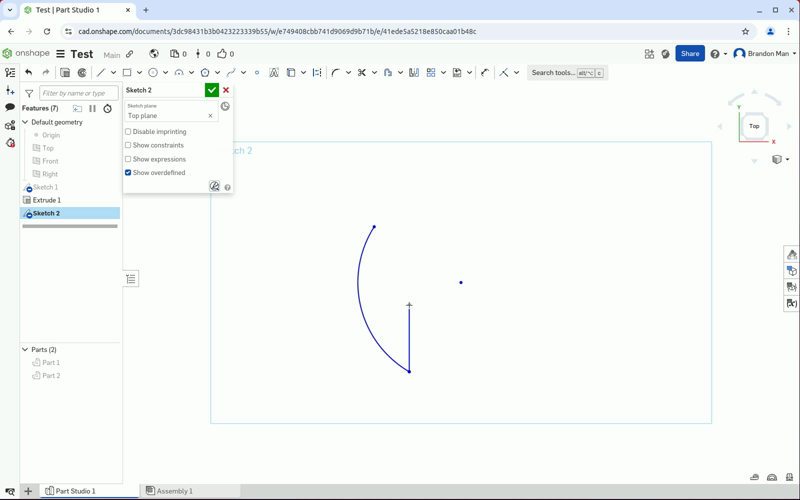
mouse_move(409, 304)
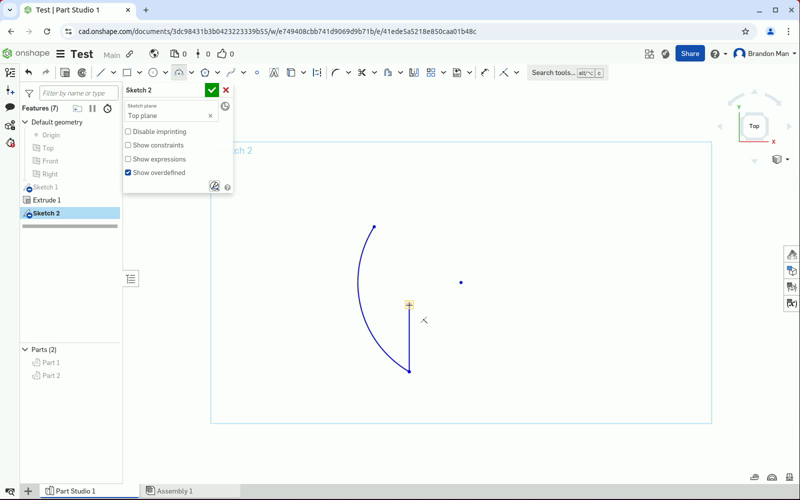
click(409, 304)
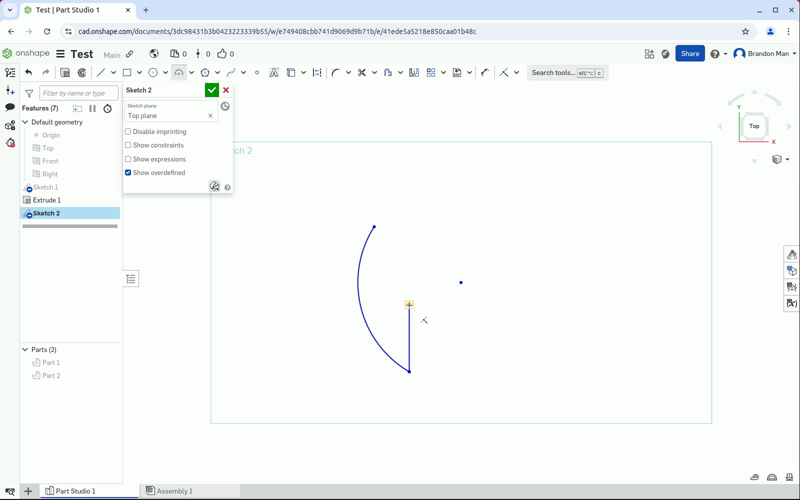
key_down(shift)
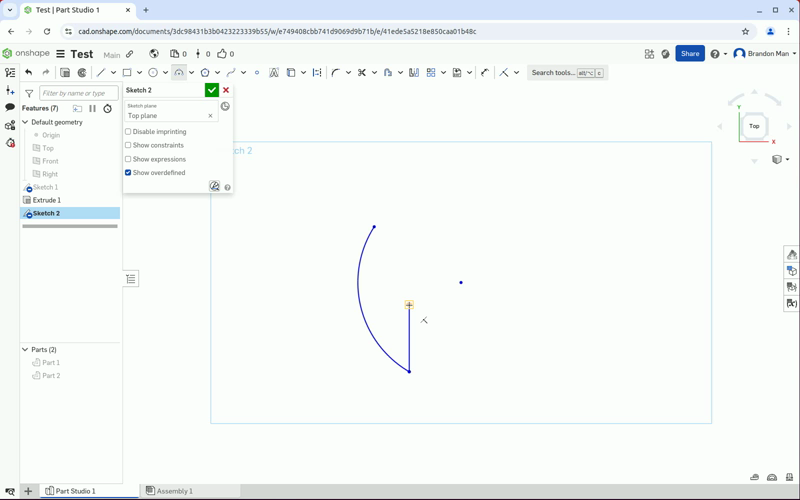
mouse_move(461, 226)
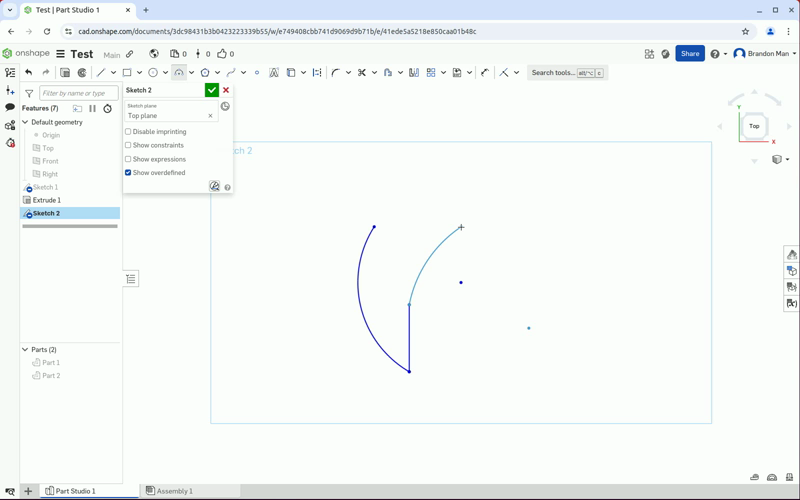
click(461, 226)
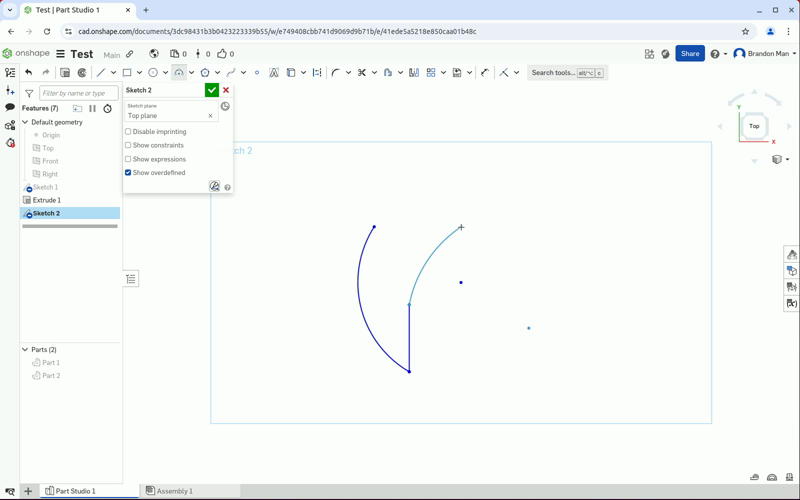
mouse_move(414, 251)
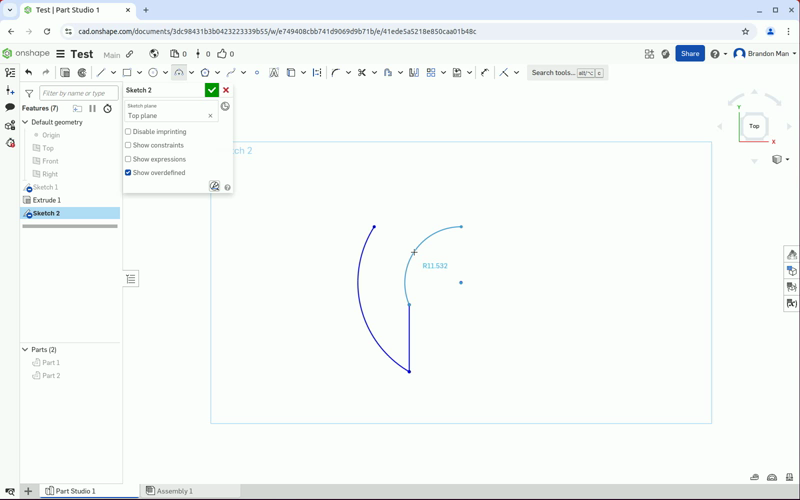
click(414, 251)
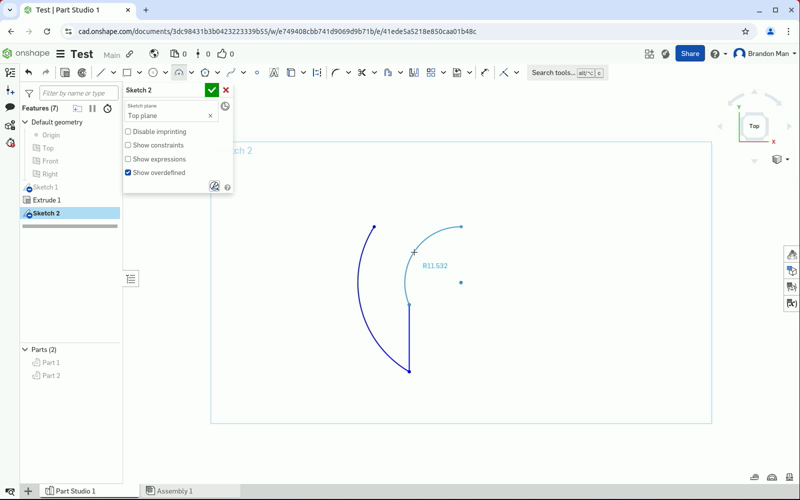
key_up(shift)
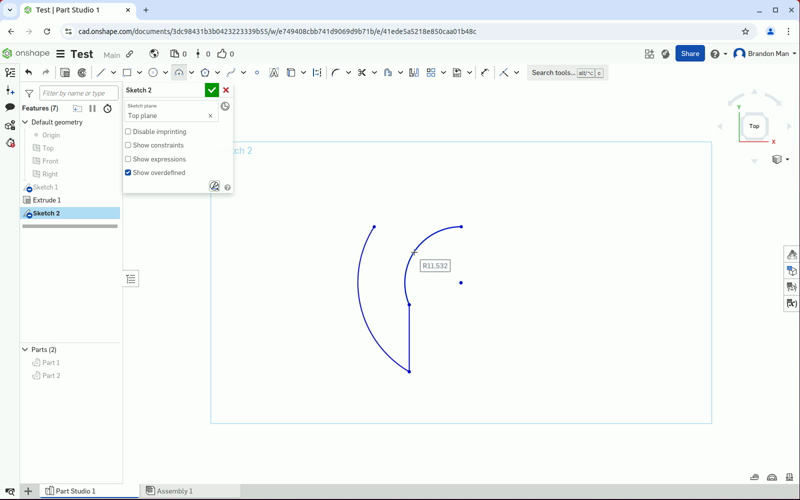
key(esc)
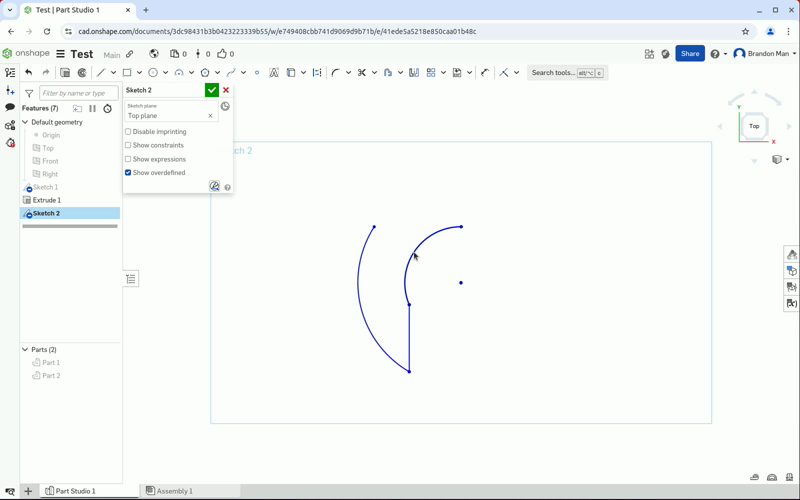
key(l)
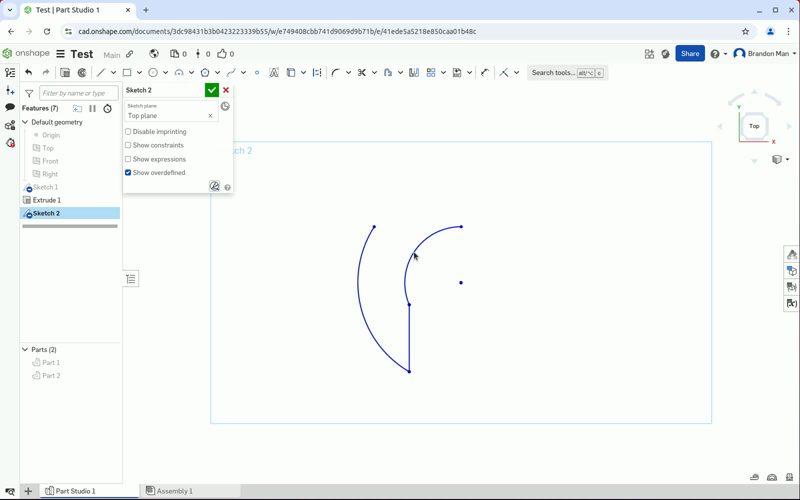
mouse_move(461, 226)
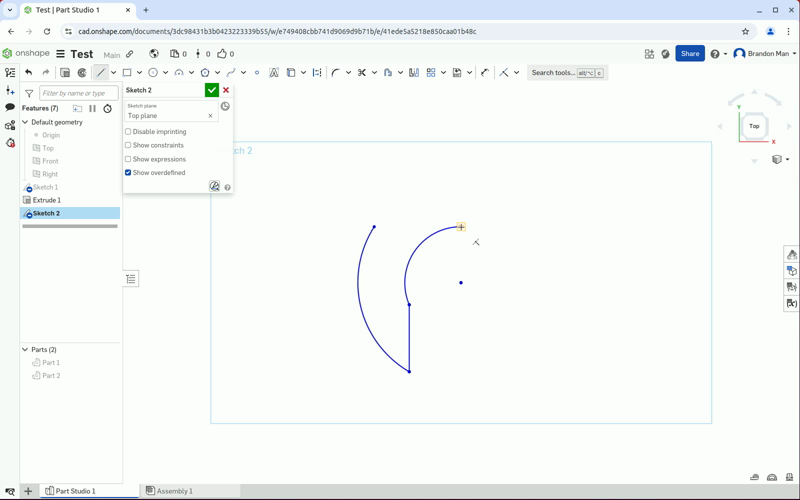
click(461, 226)
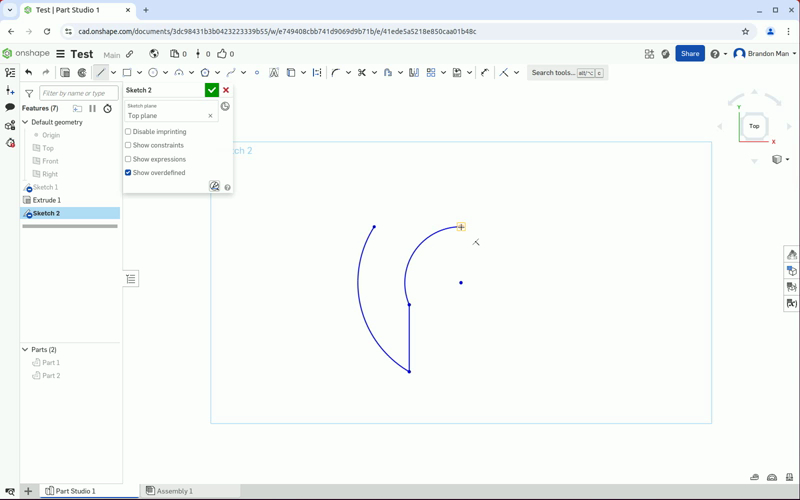
key_down(shift)
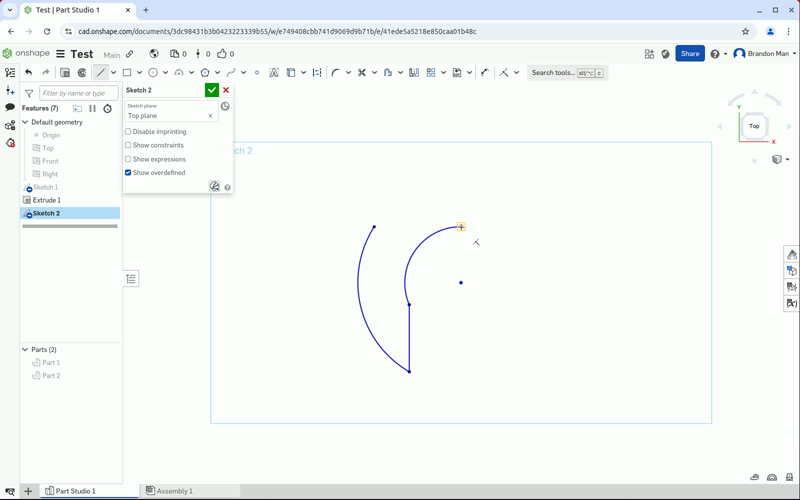
mouse_move(374, 226)
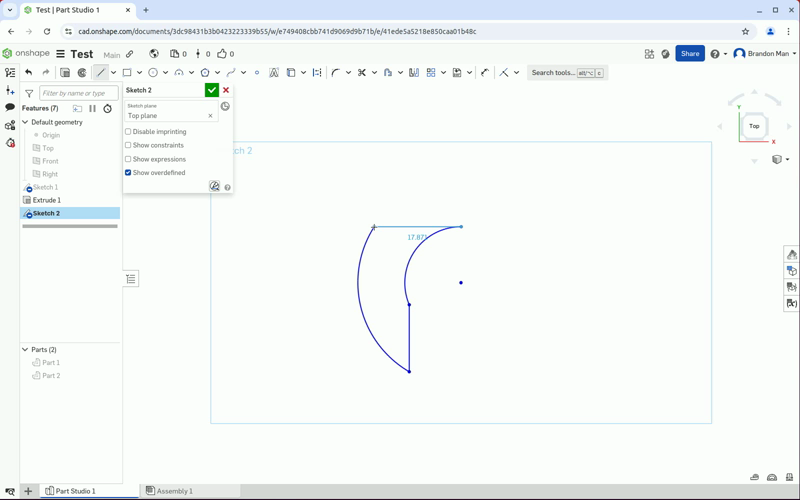
key_up(shift)
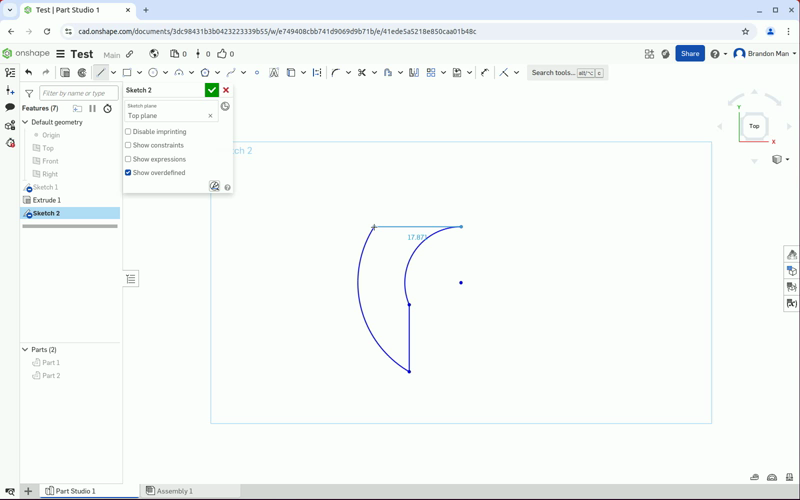
click(374, 226)
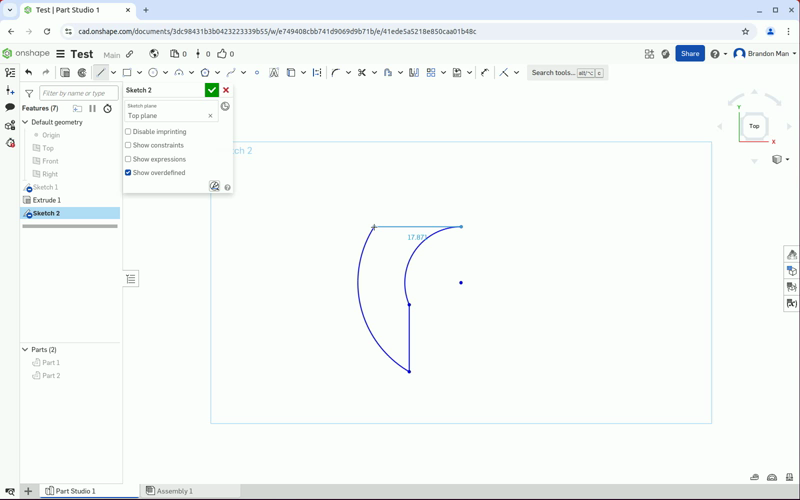
key(esc)
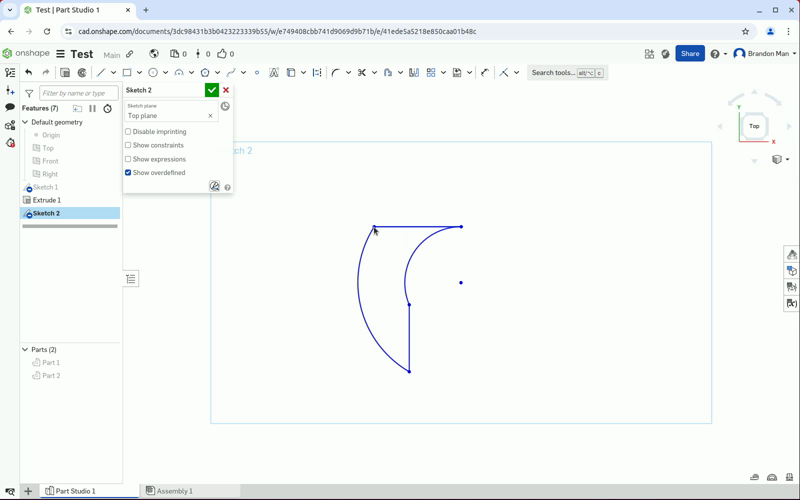
mouse_move(382, 328)
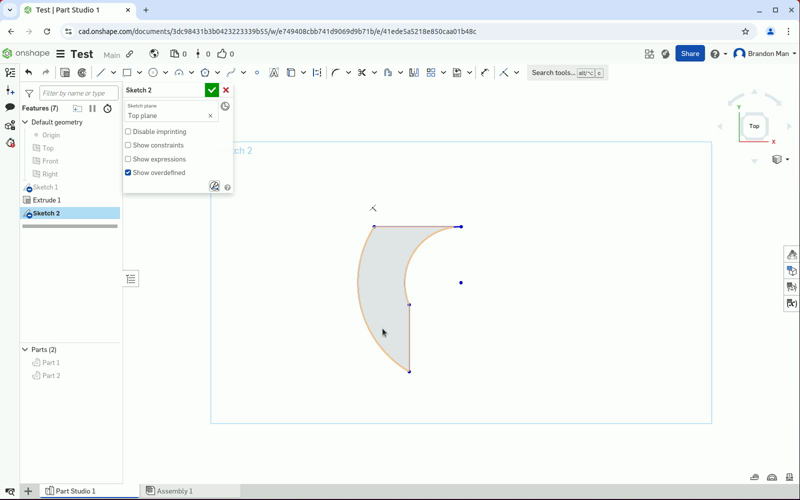
click(382, 328)
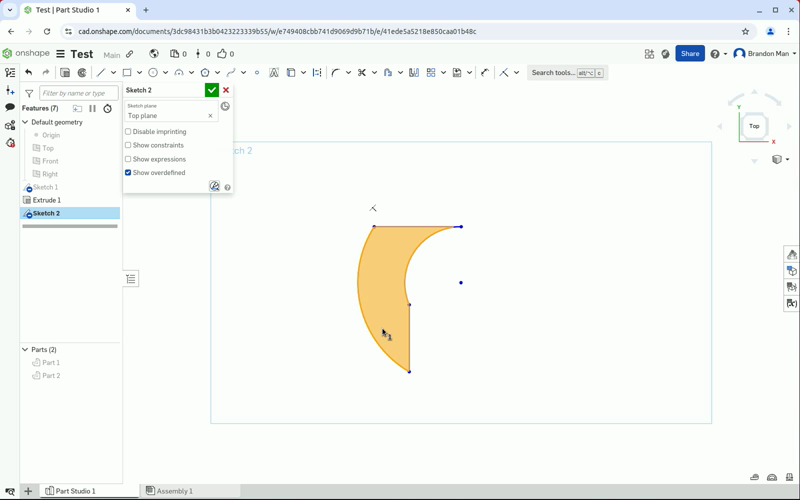
mouse_move(73, 352)
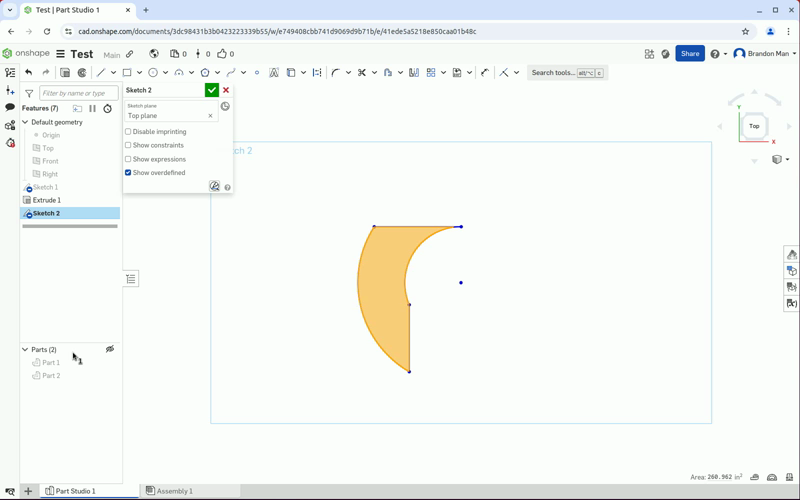
key(shift+y)
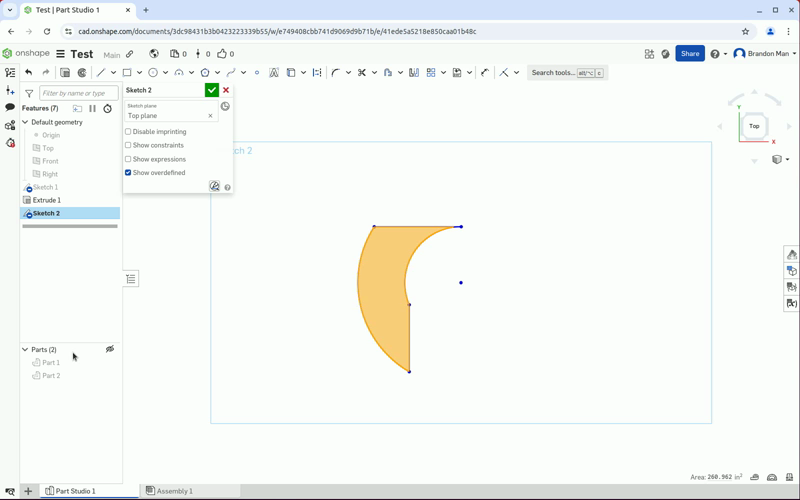
key(shift+e)
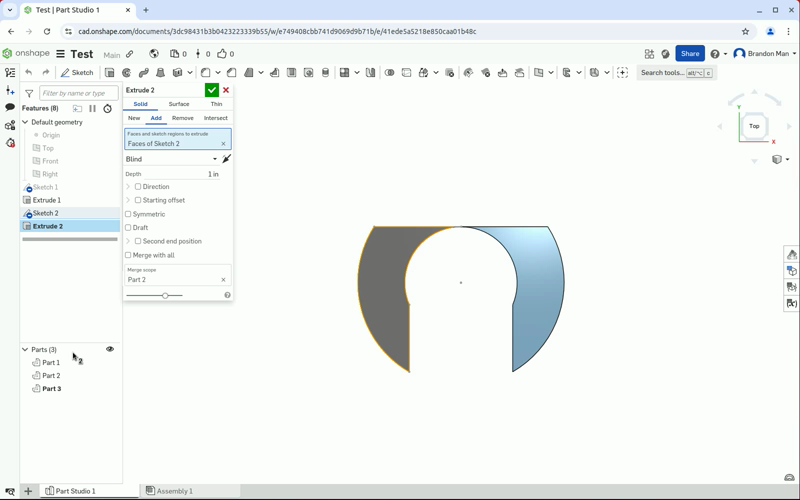
mouse_move(143, 106)
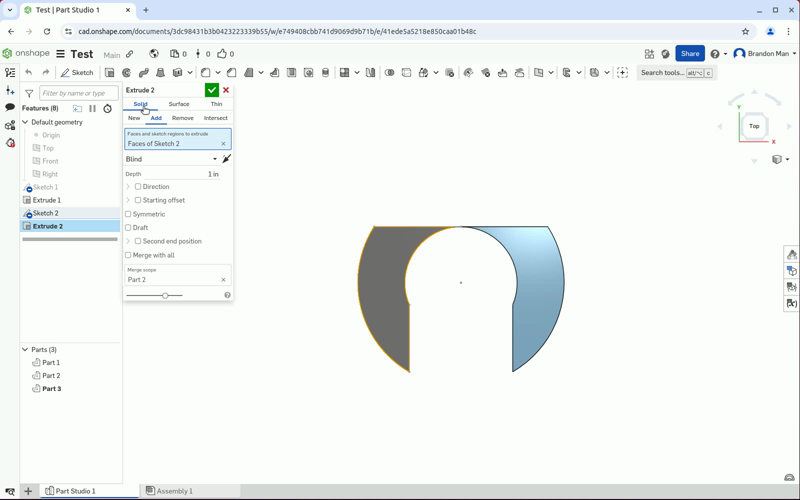
click(143, 106)
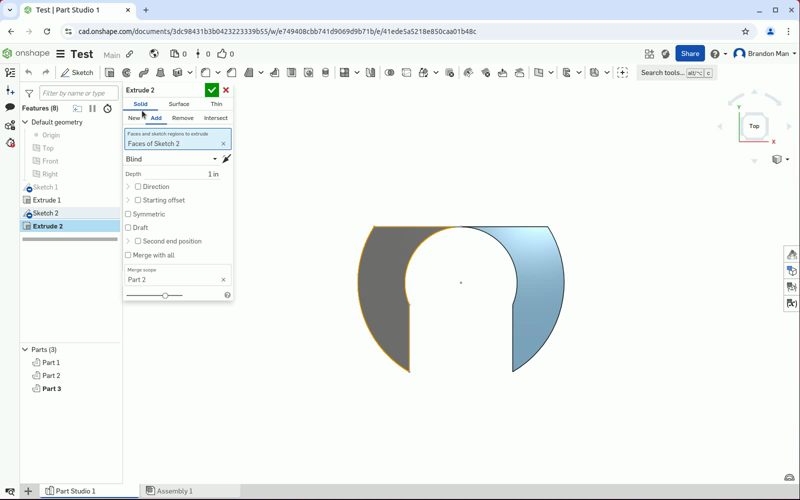
mouse_move(137, 120)
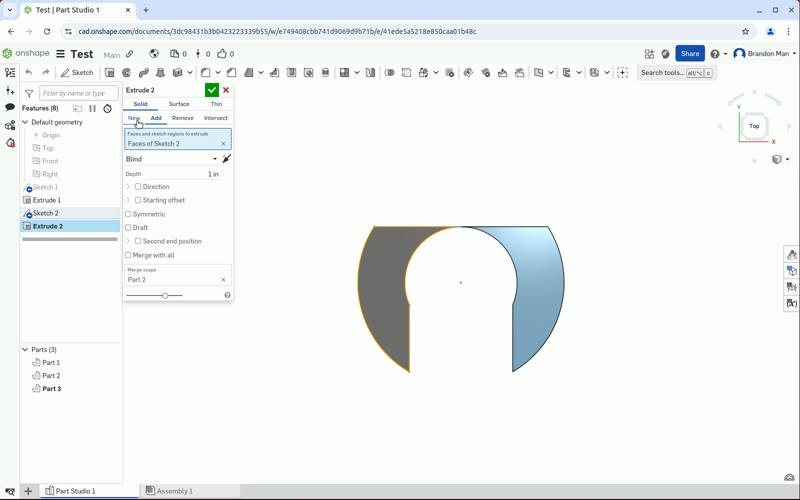
click(137, 120)
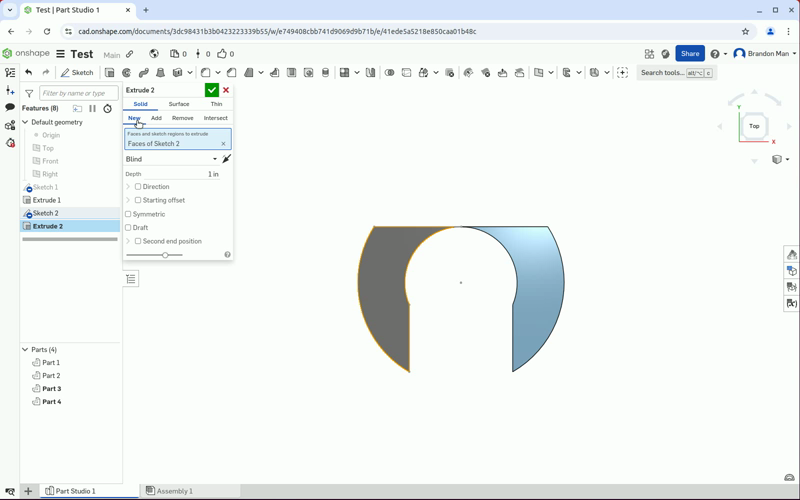
key(tab, 4)
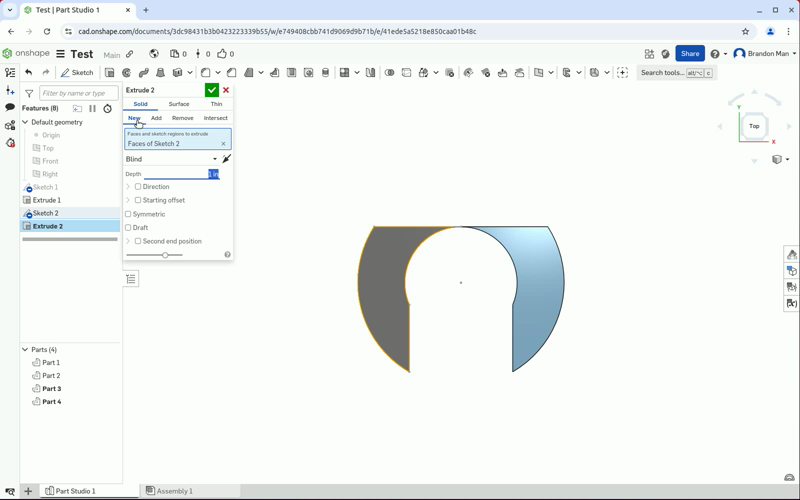
text(9.628)
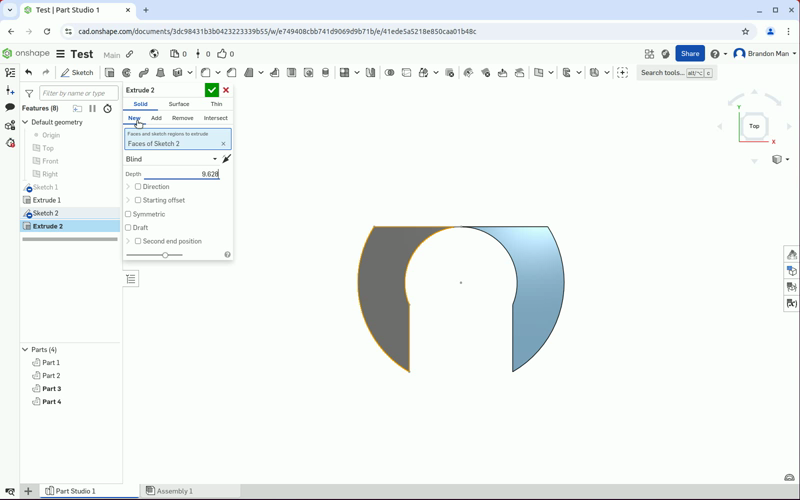
key(enter)
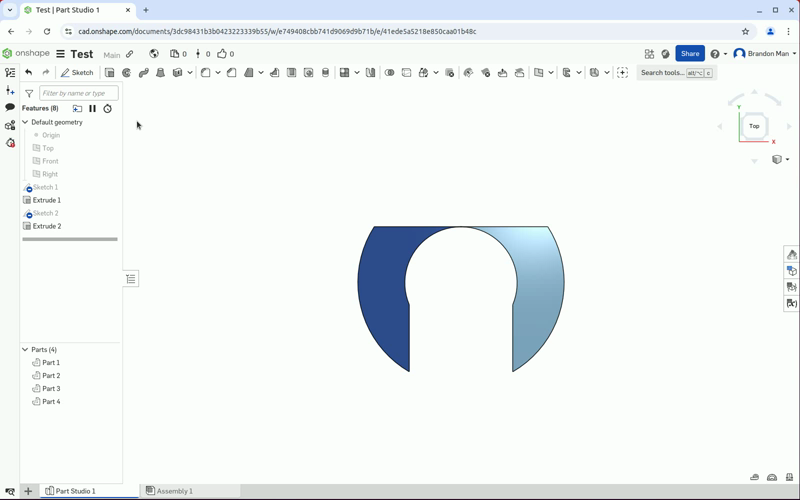
key(shift+h)
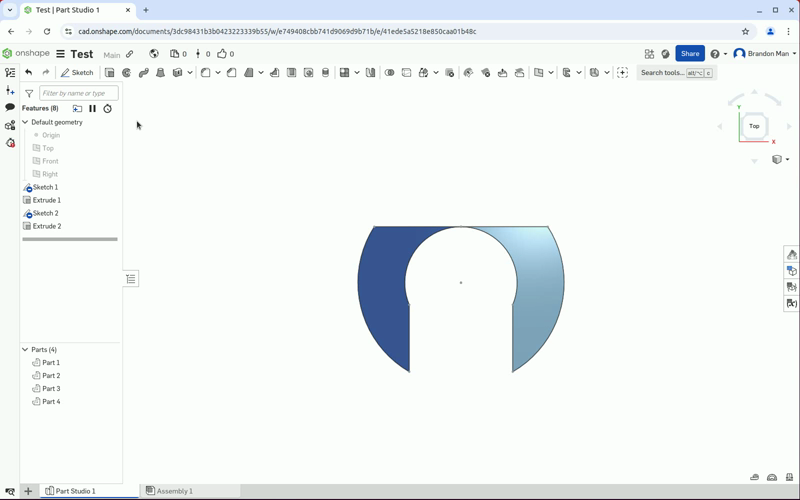
key(shift+h)
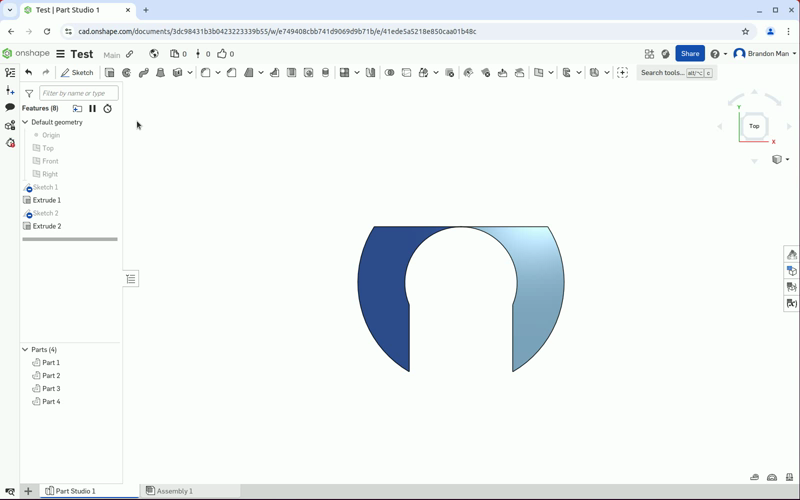
mouse_move(73, 189)
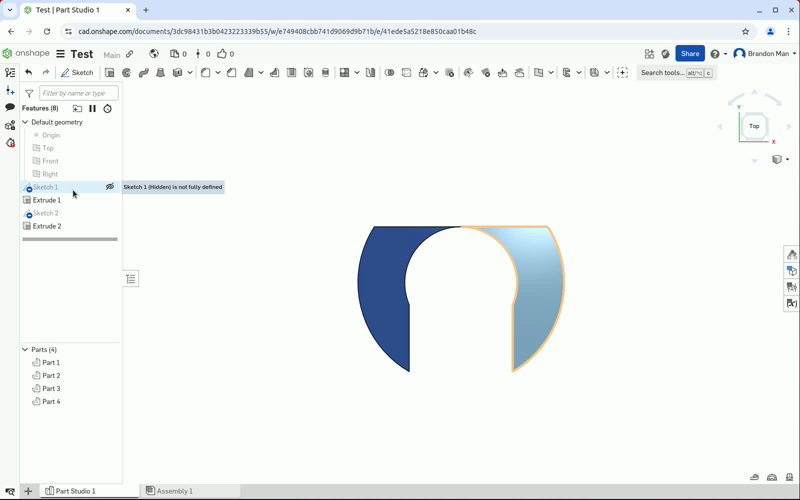
click(73, 189)
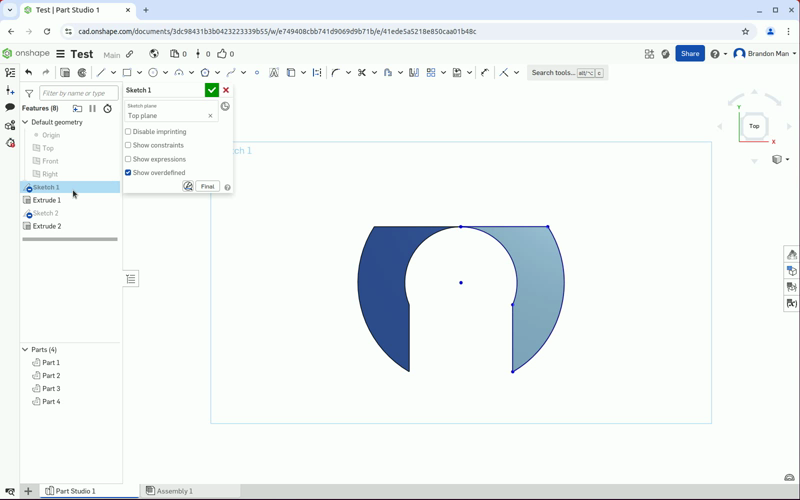
mouse_move(229, 92)
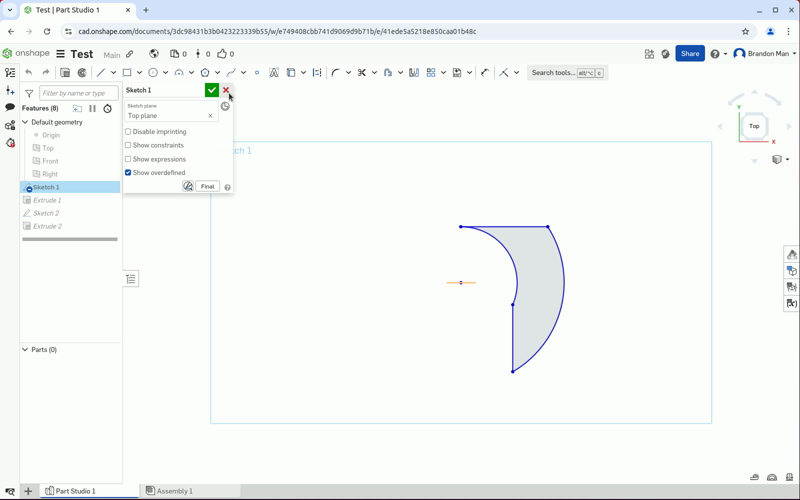
click(229, 92)
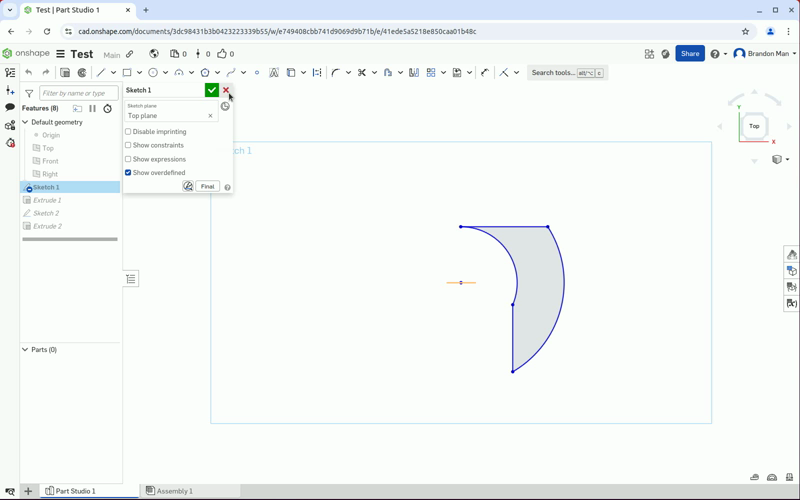
key(shift+s)
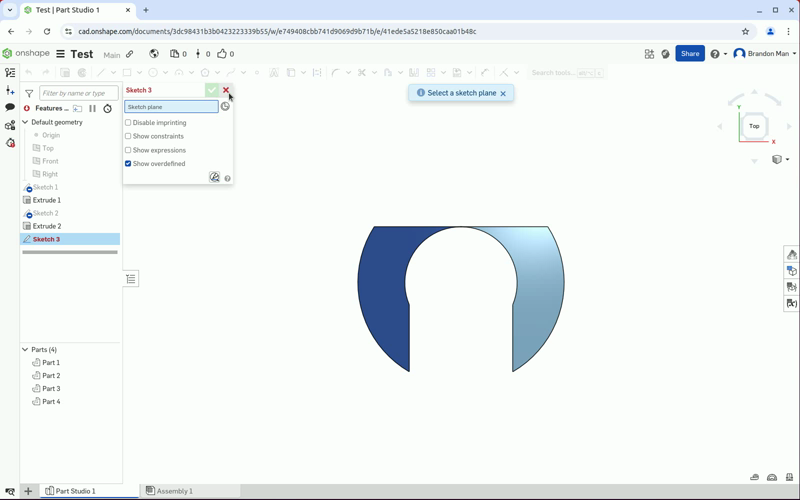
mouse_move(73, 150)
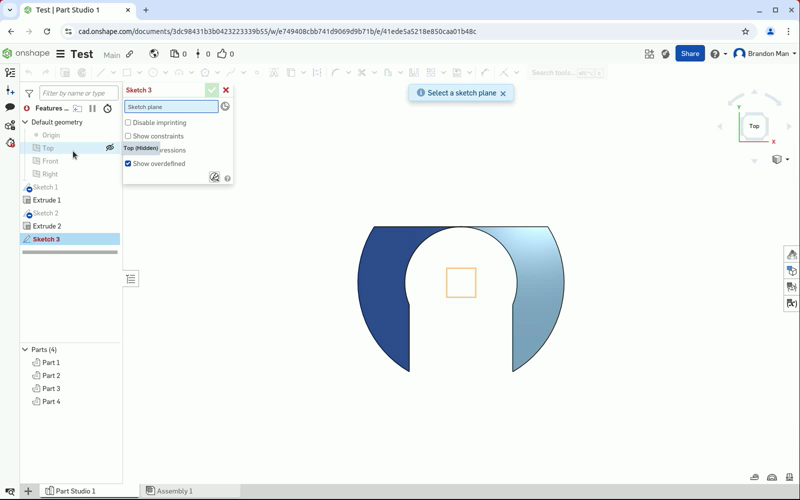
click(73, 150)
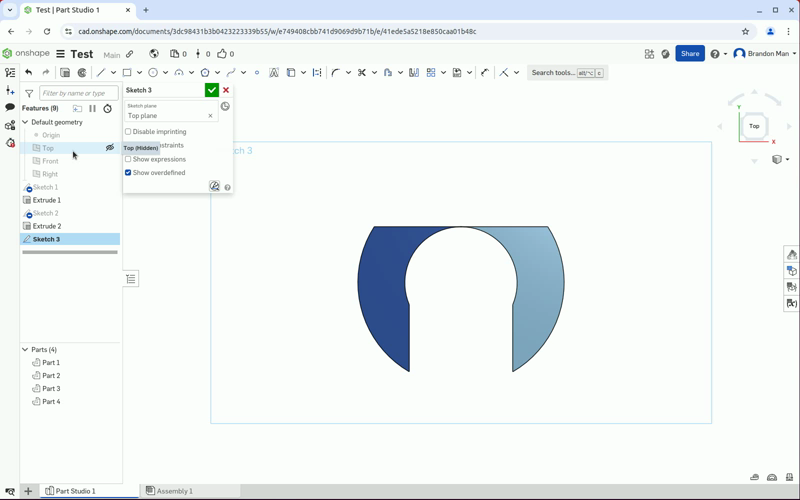
mouse_move(73, 352)
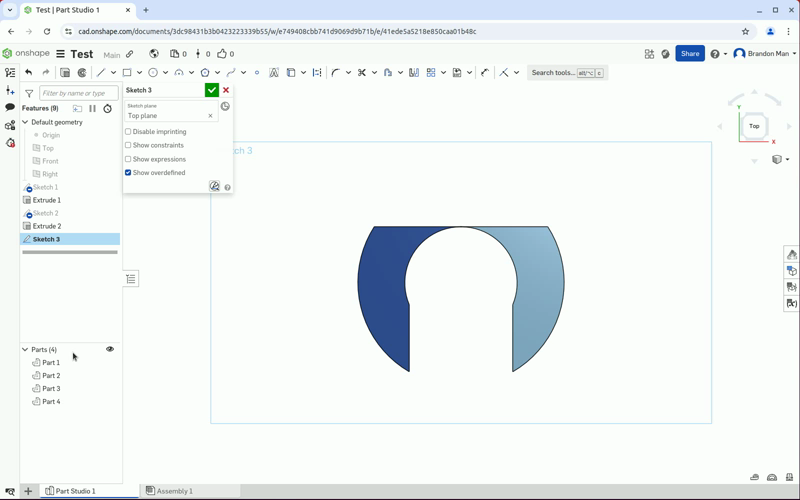
key(y)
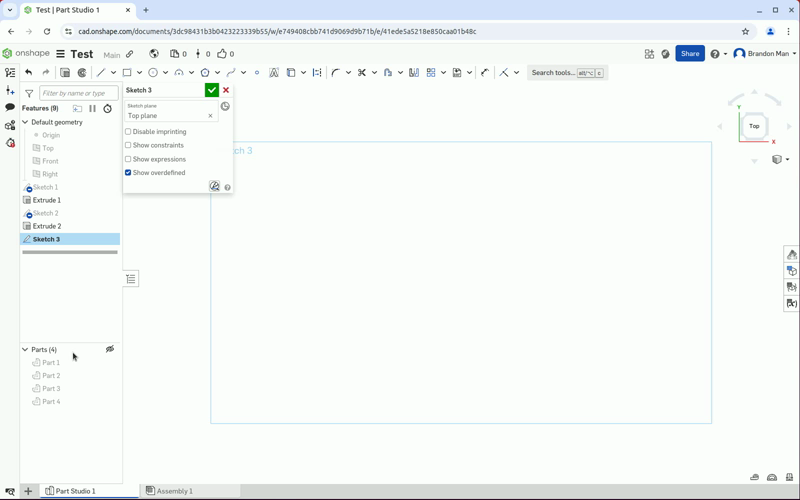
key(a)
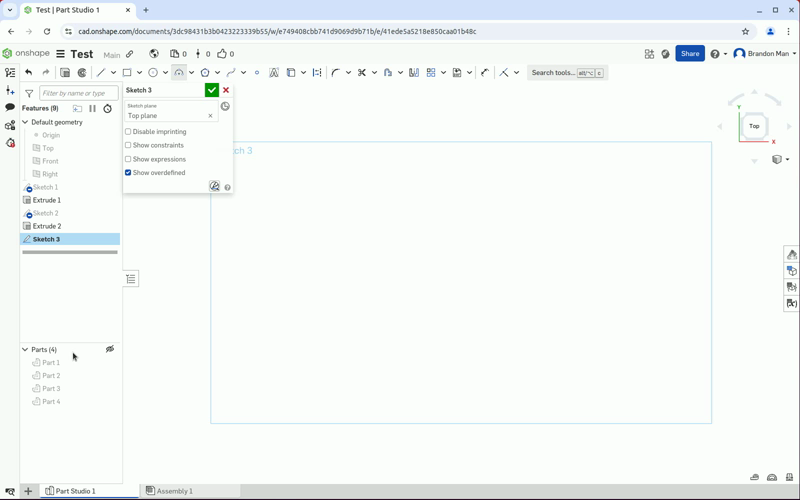
key_down(shift)
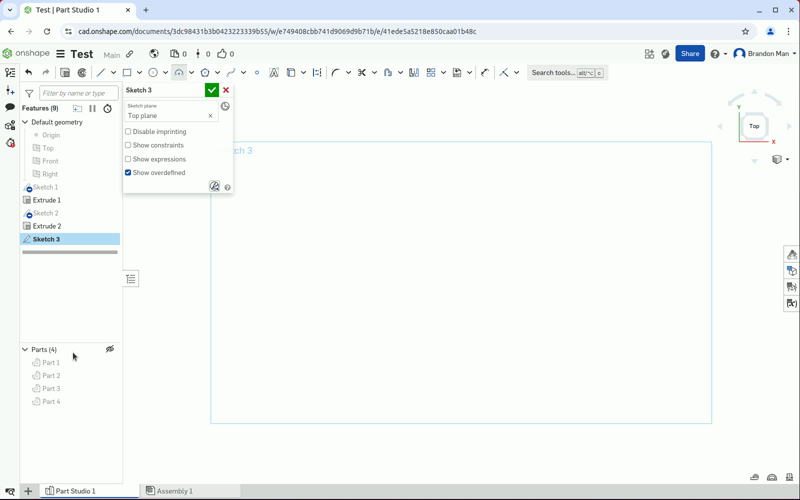
mouse_move(460, 179)
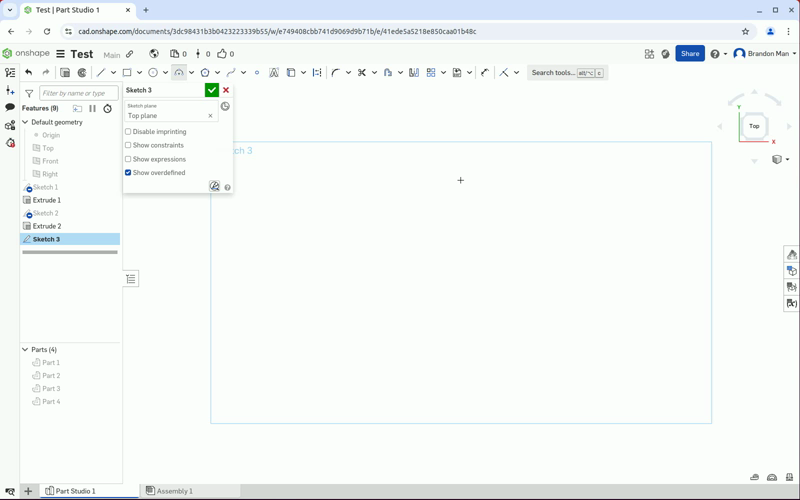
click(460, 179)
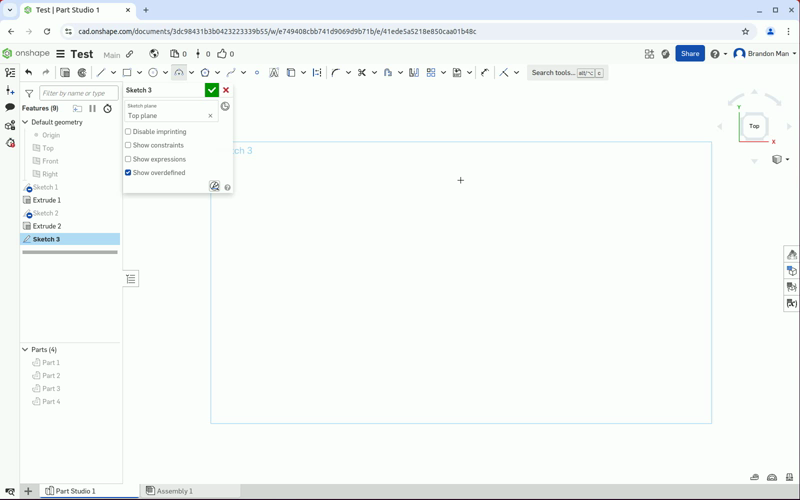
key_up(shift)
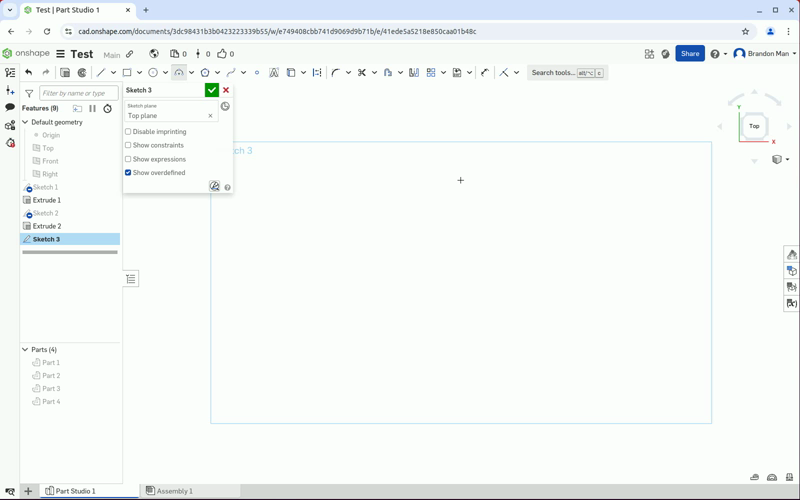
key_down(shift)
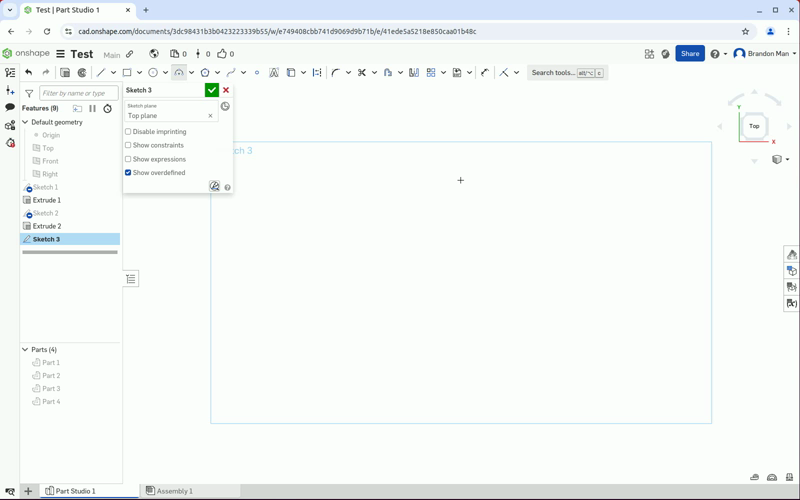
mouse_move(547, 227)
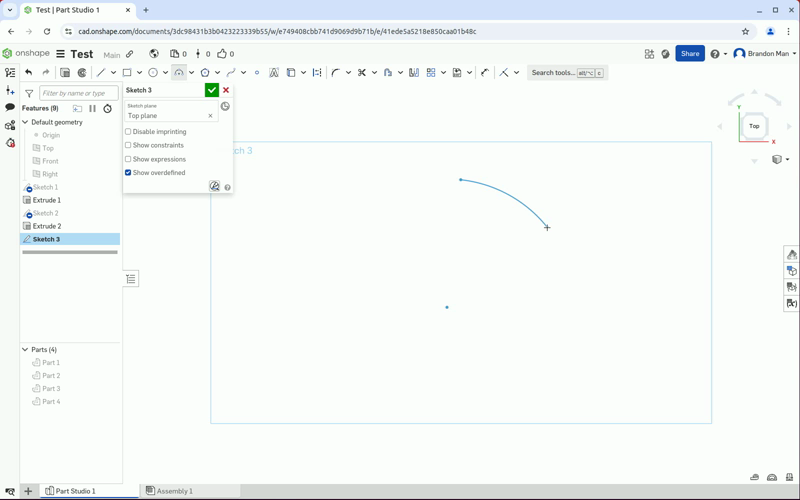
click(547, 227)
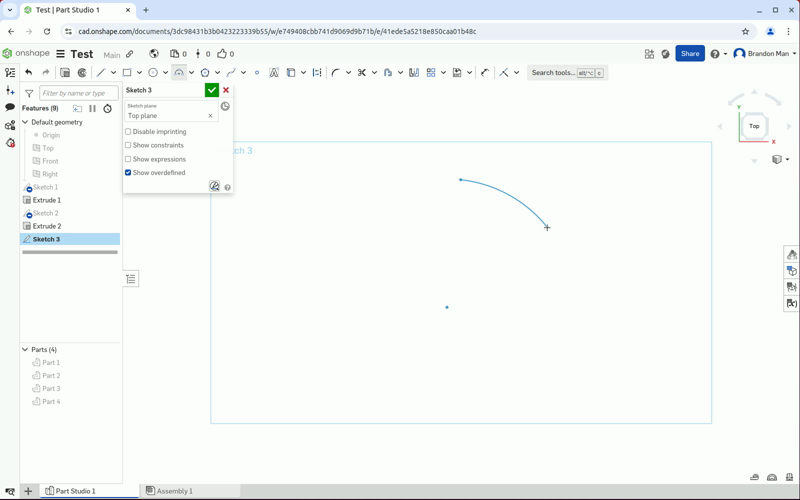
mouse_move(510, 192)
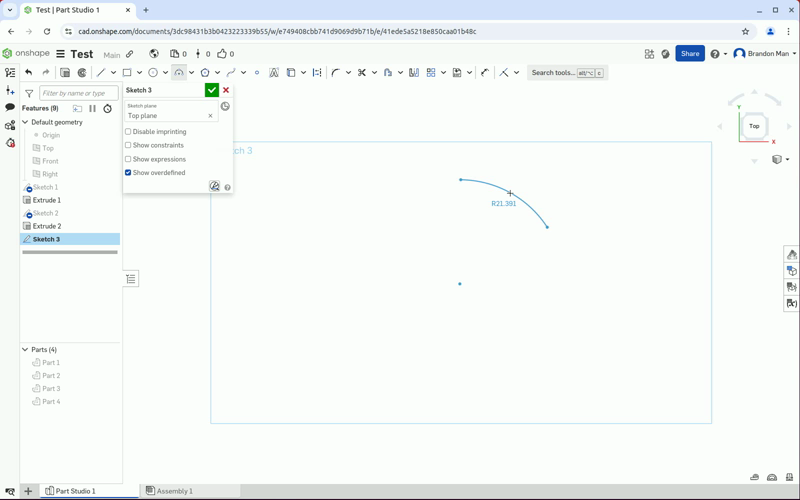
click(510, 192)
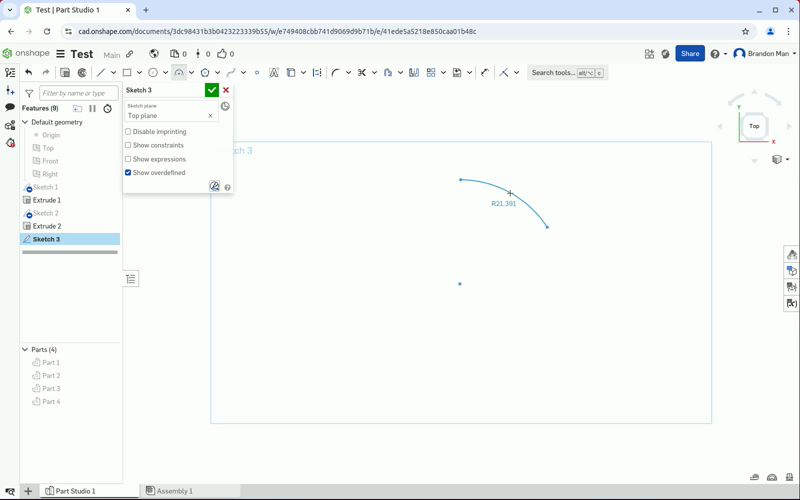
key_up(shift)
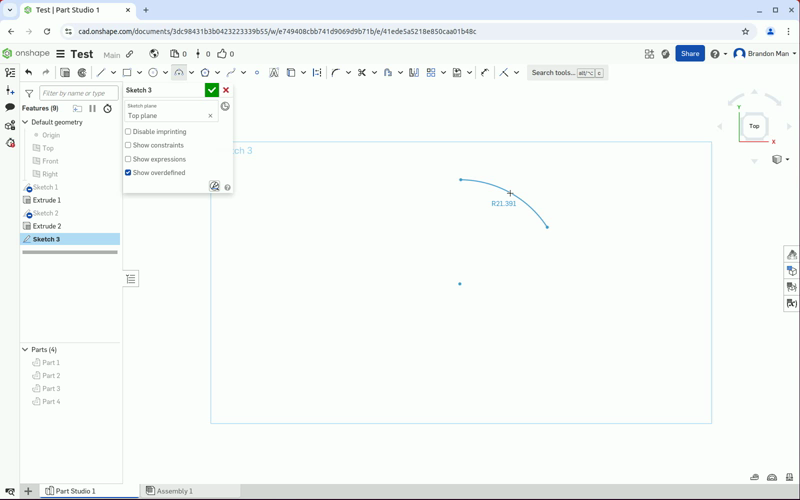
key(esc)
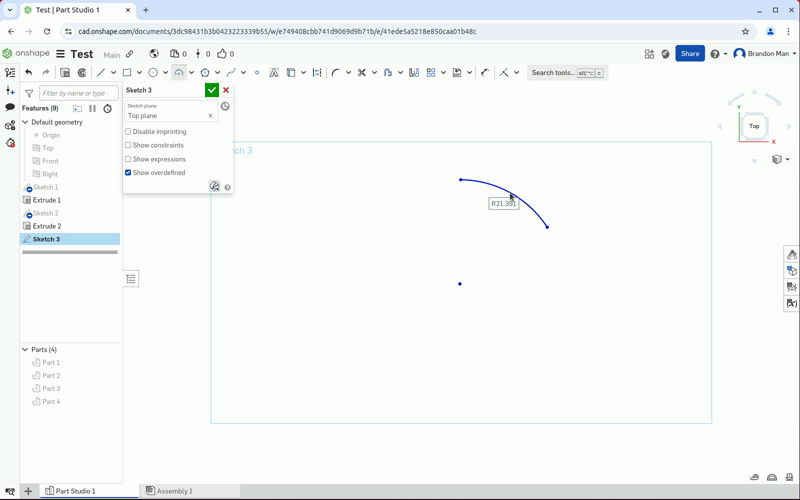
key(l)
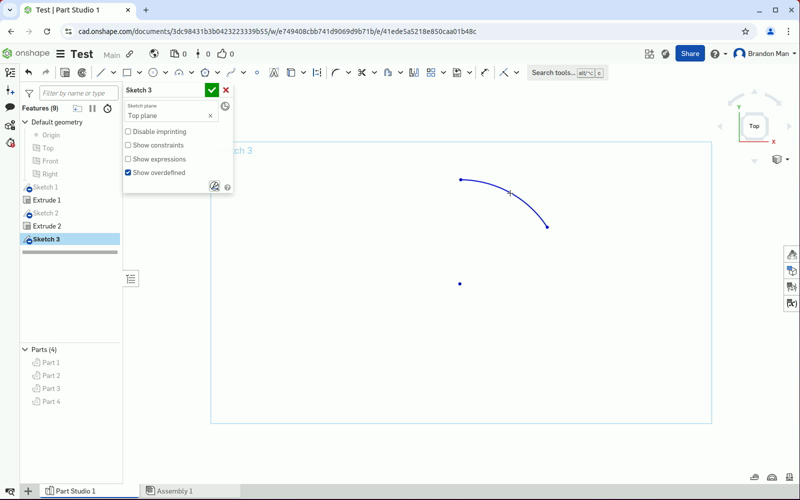
mouse_move(547, 227)
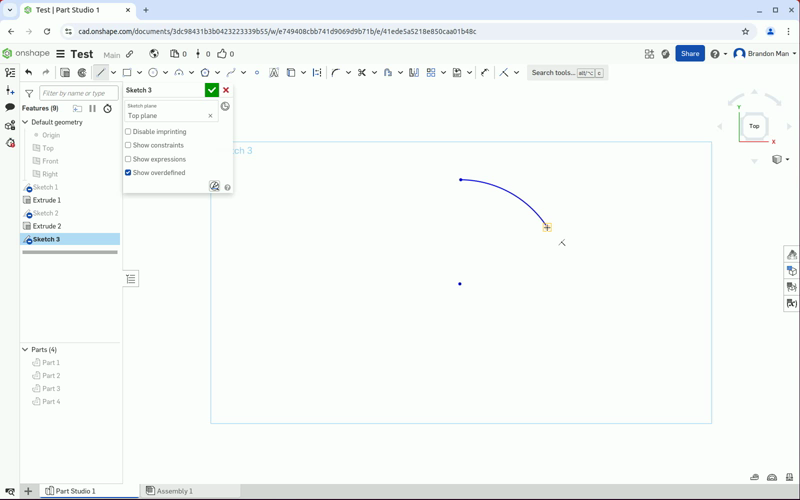
click(547, 227)
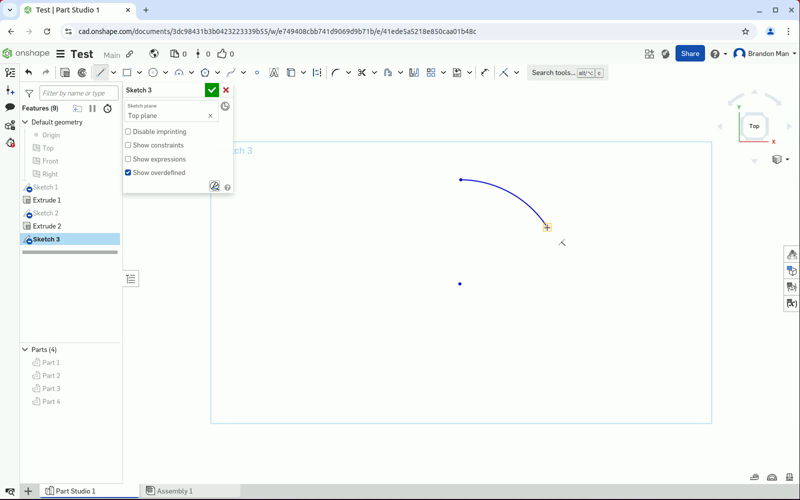
key_down(shift)
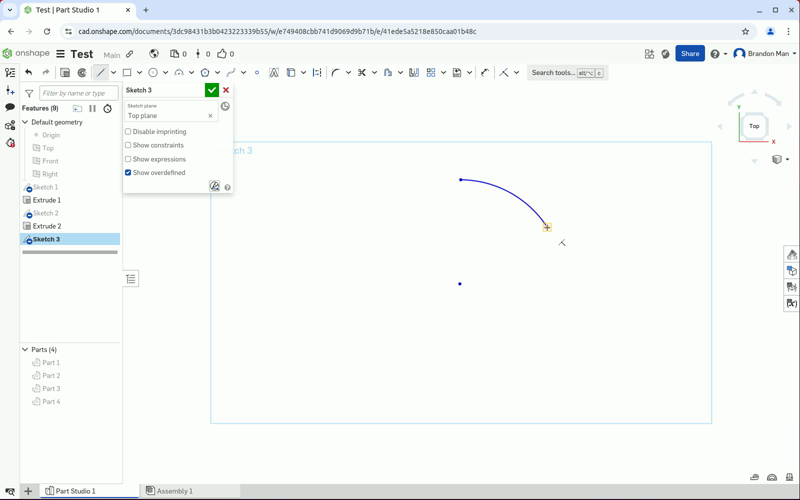
mouse_move(577, 227)
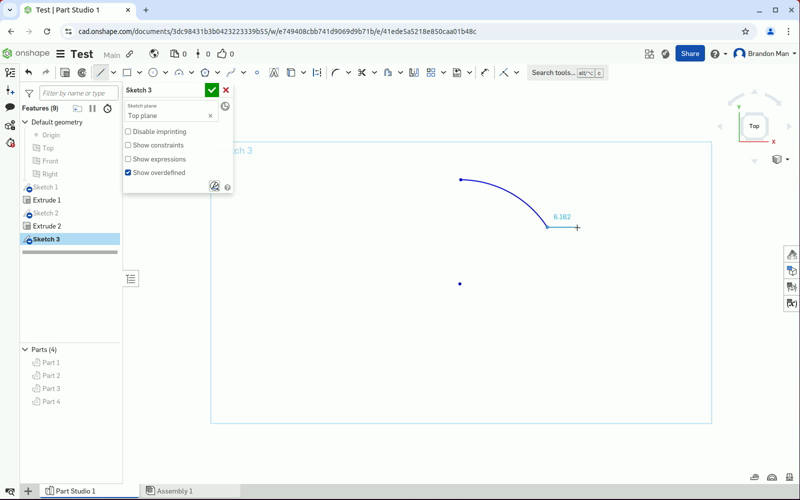
mouse_move(573, 227)
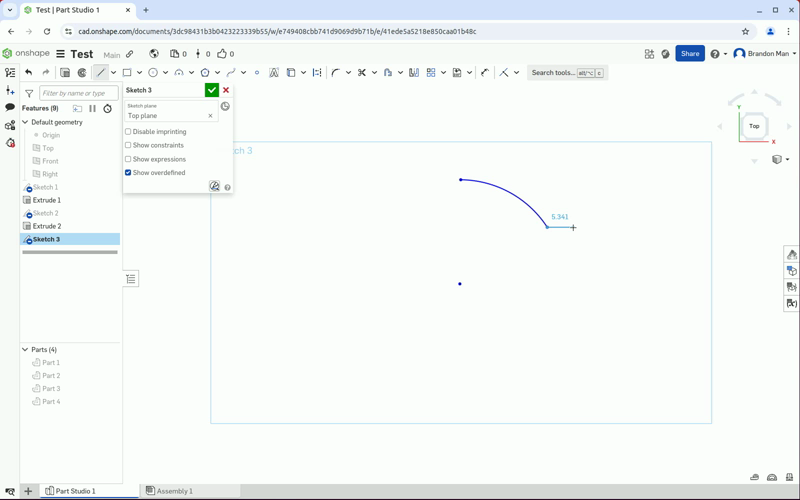
click(573, 227)
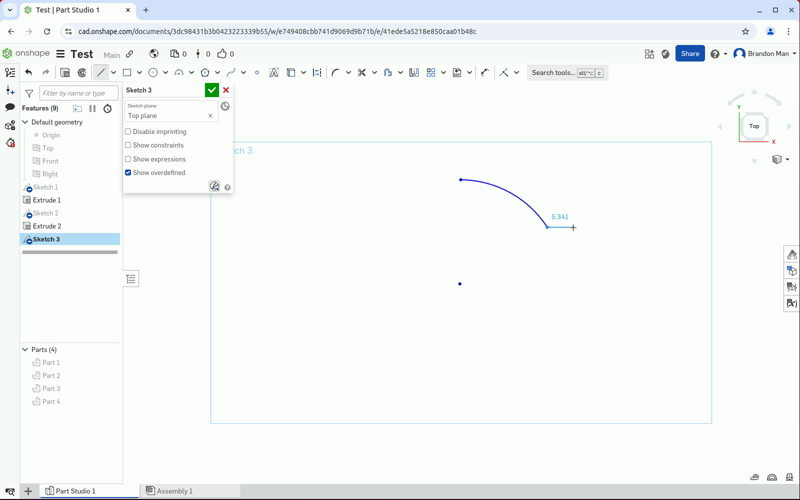
key_up(shift)
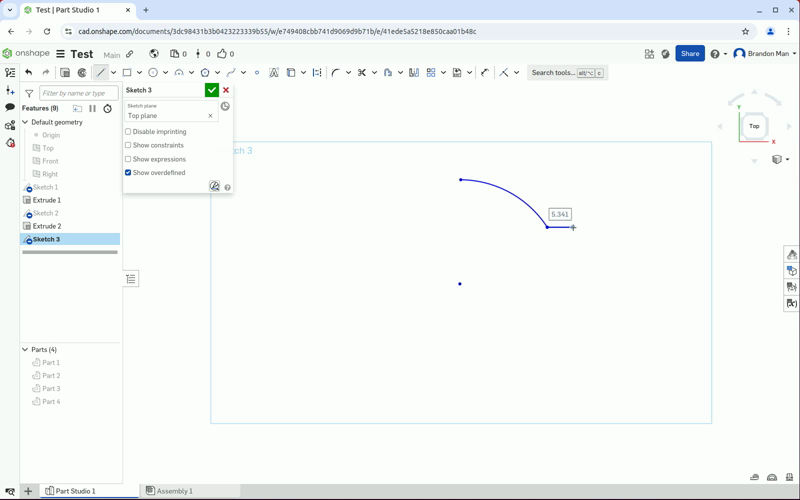
key_down(shift)
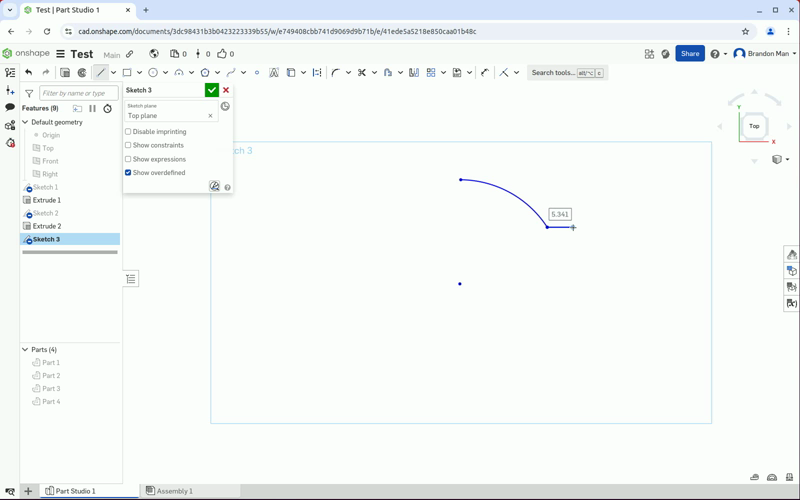
mouse_move(589, 227)
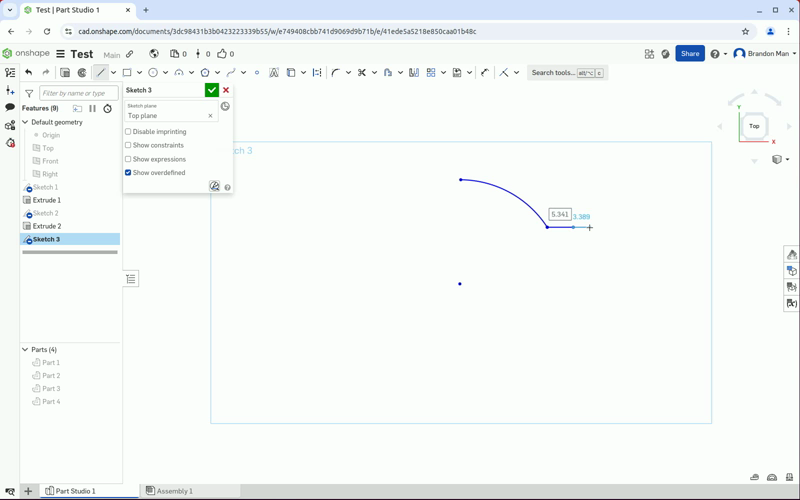
mouse_move(573, 179)
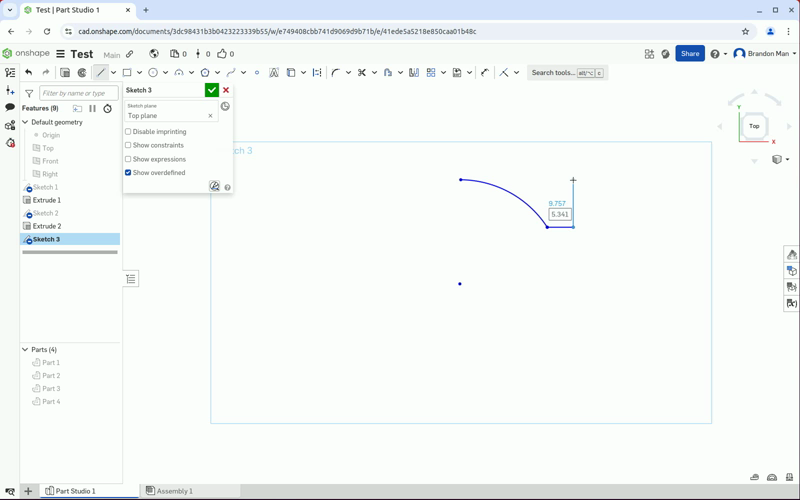
click(573, 179)
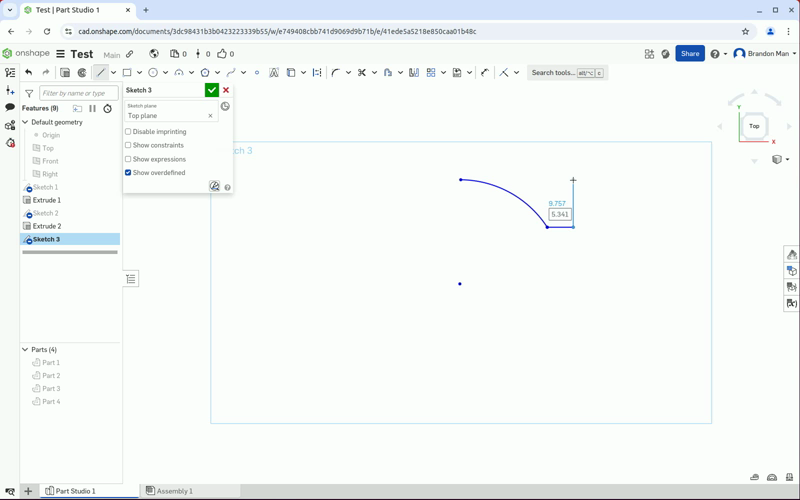
key_up(shift)
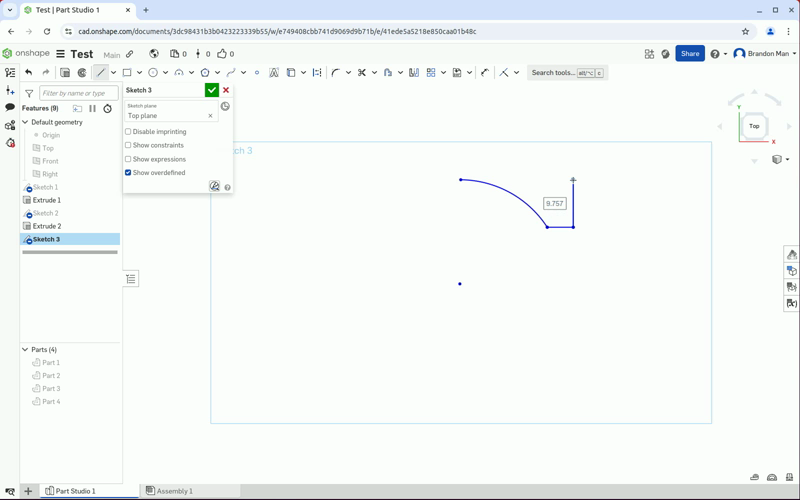
key_down(shift)
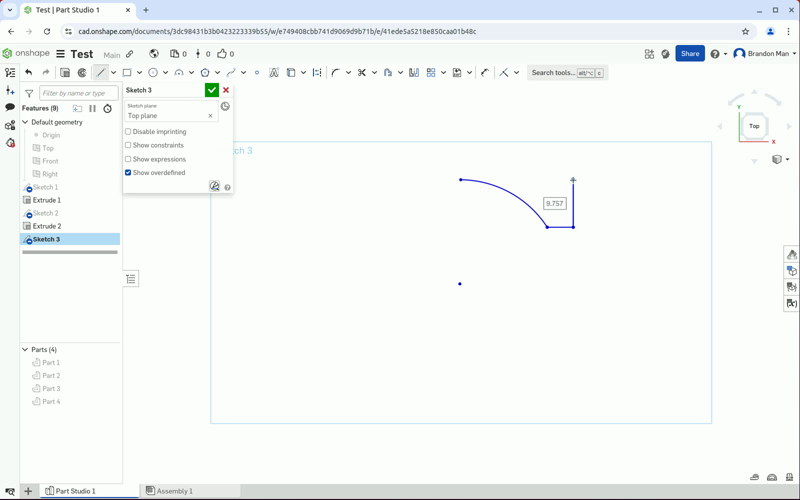
mouse_move(460, 179)
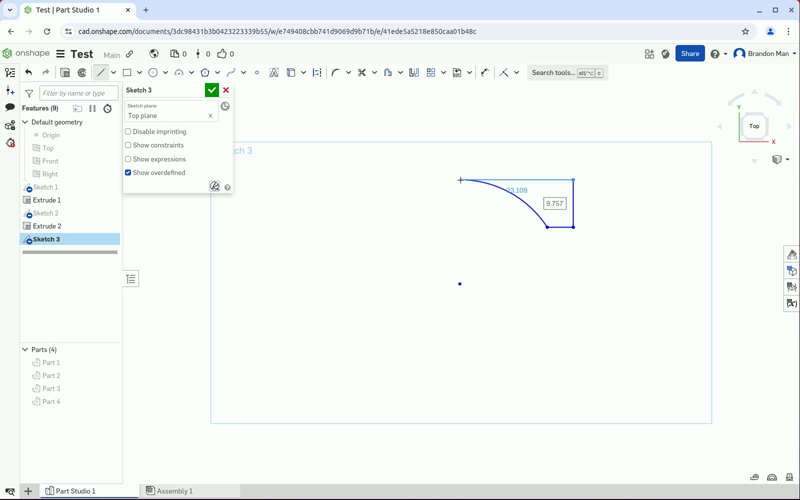
key_up(shift)
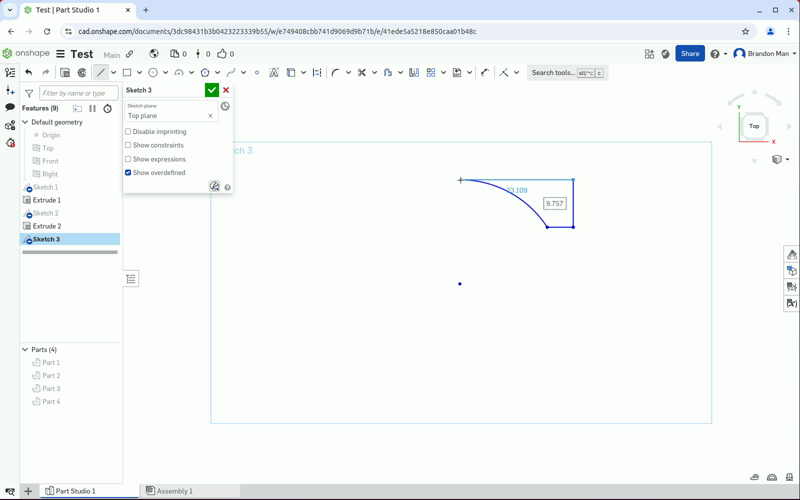
click(460, 179)
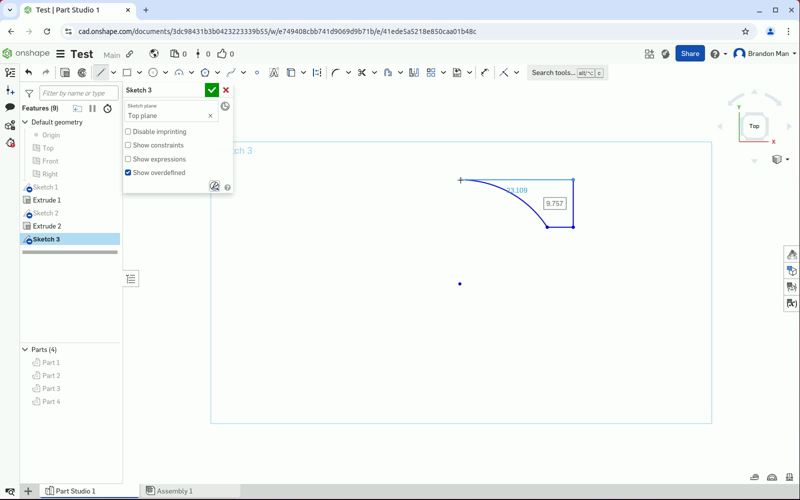
key(esc)
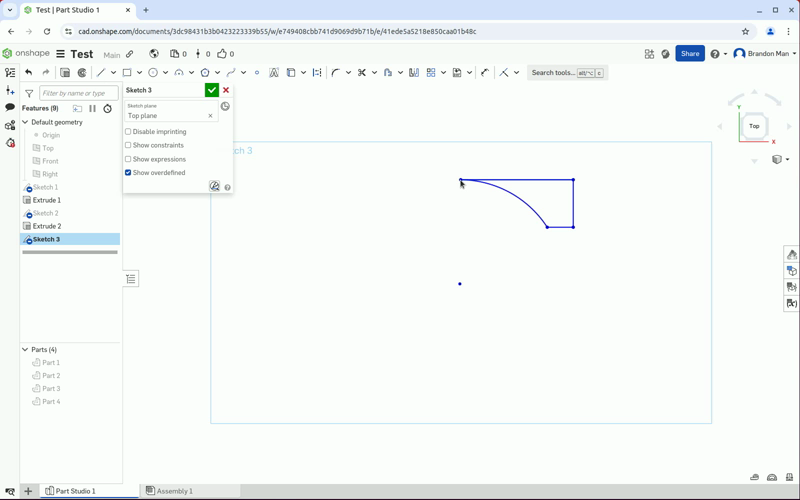
mouse_move(525, 182)
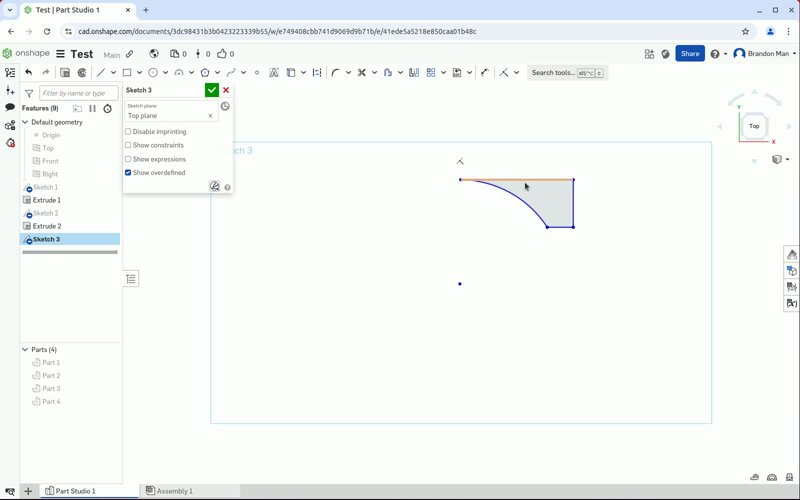
click(525, 182)
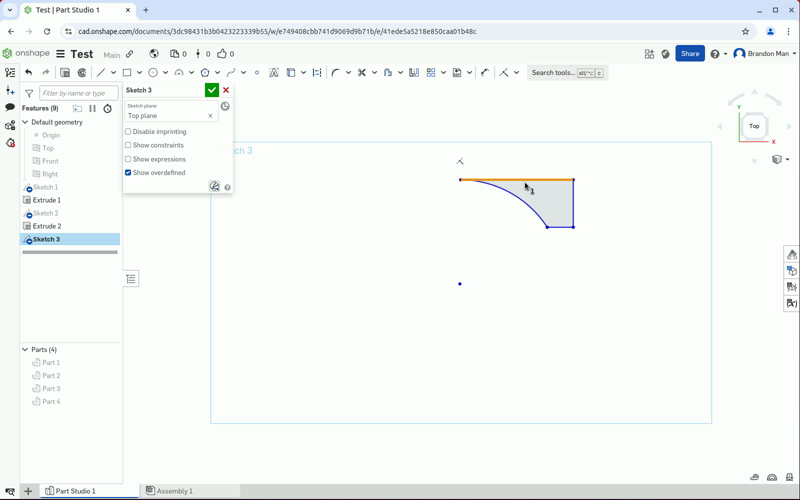
mouse_move(73, 352)
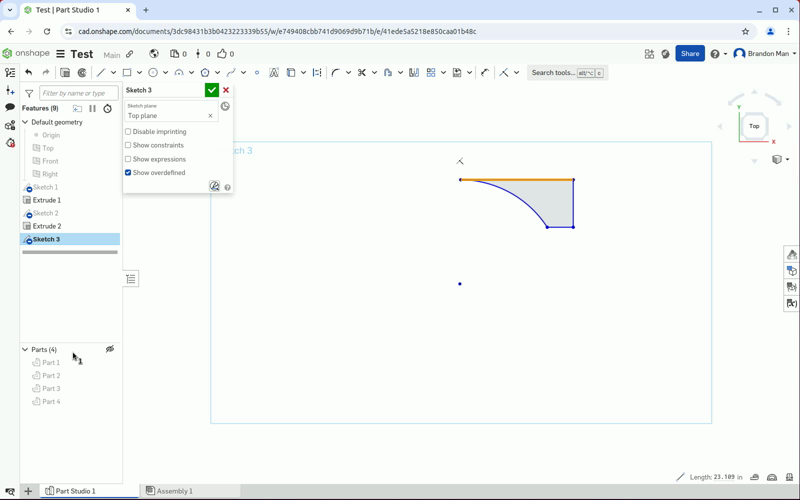
key(shift+y)
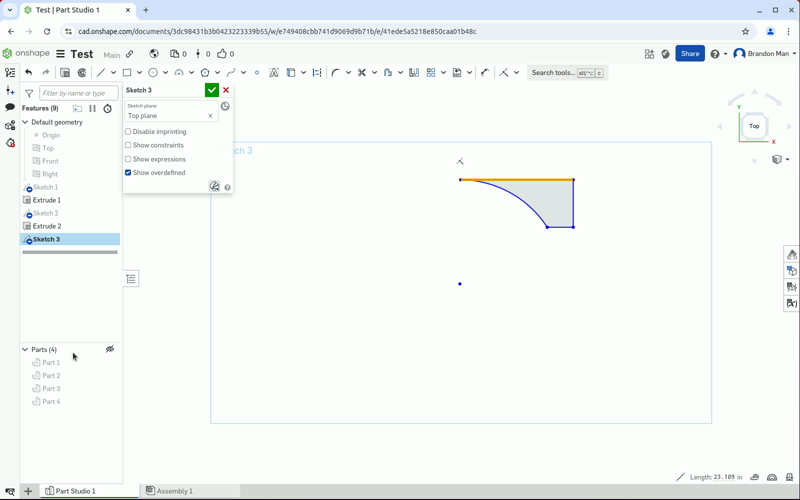
key(shift+e)
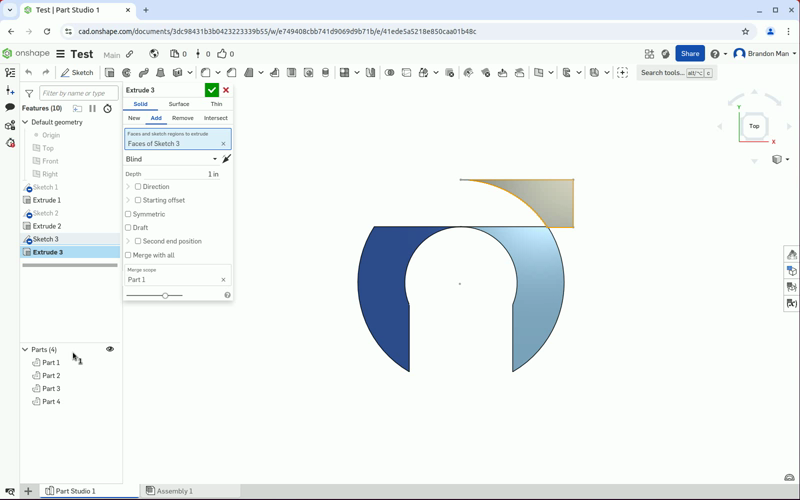
mouse_move(143, 106)
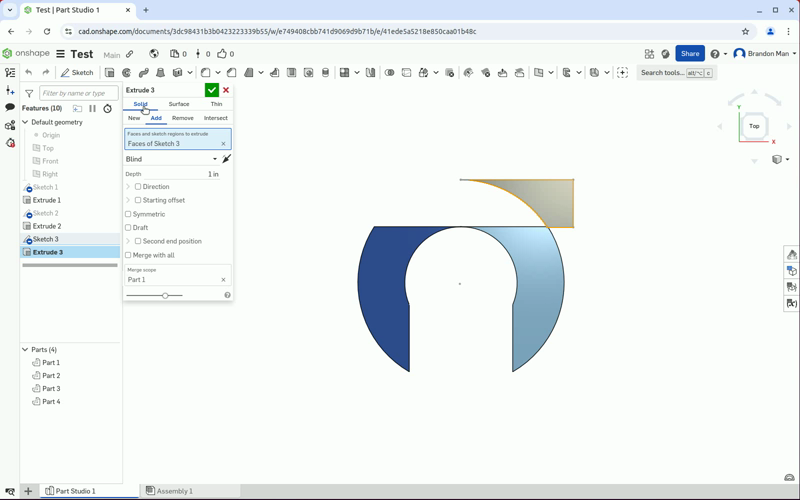
click(143, 106)
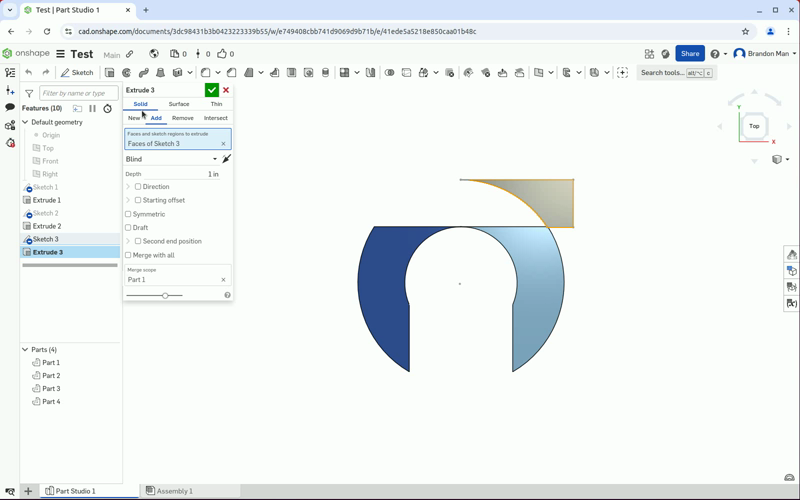
mouse_move(137, 120)
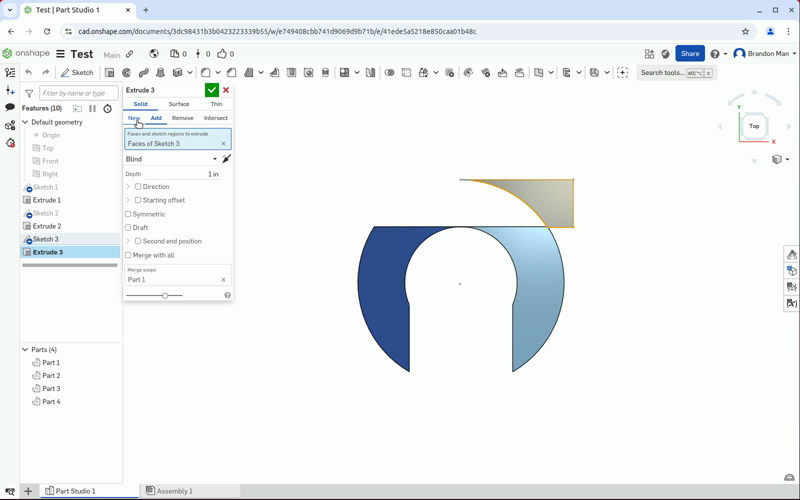
click(137, 120)
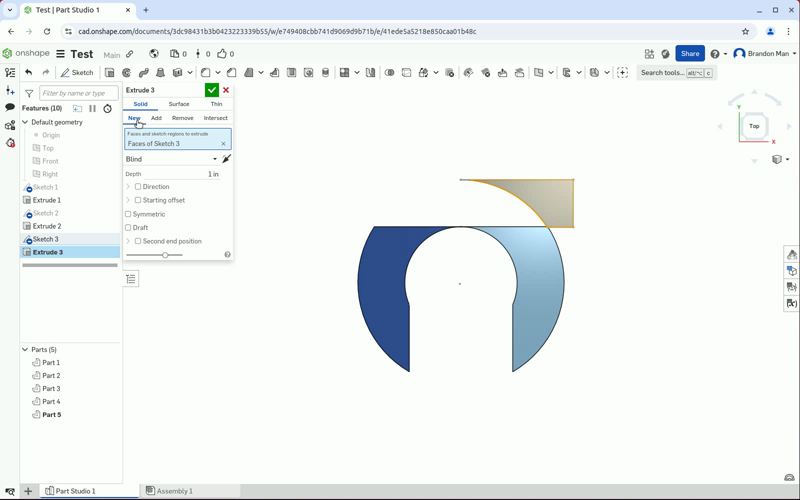
key(tab, 4)
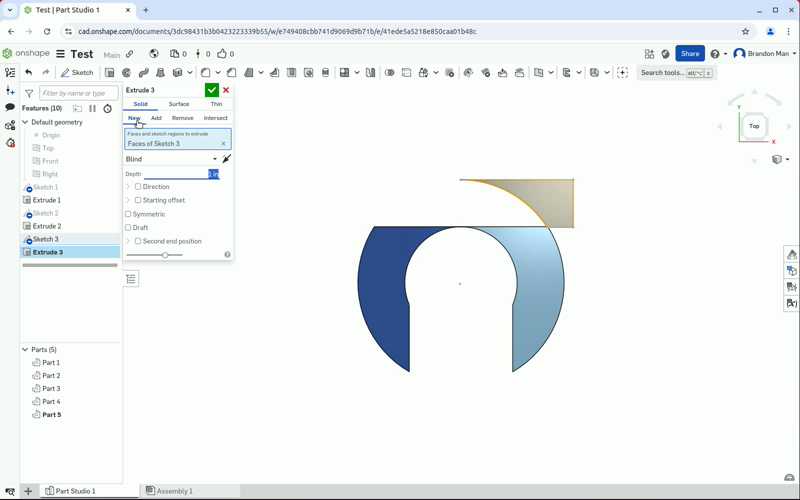
text(9.628)
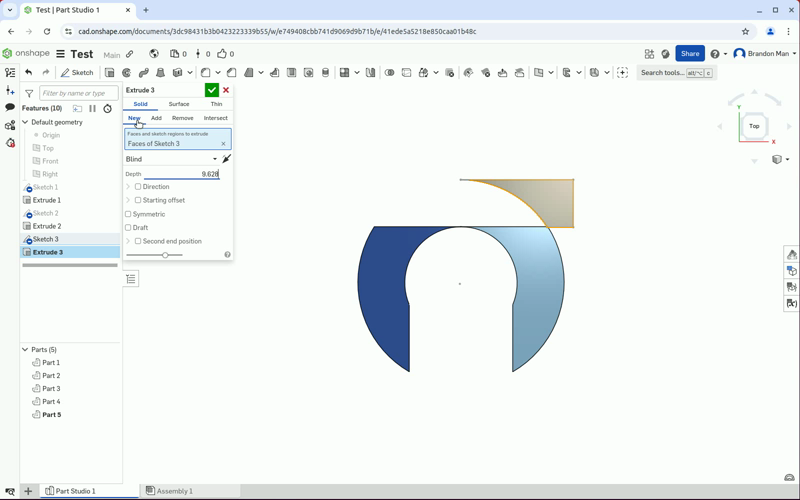
key(enter)
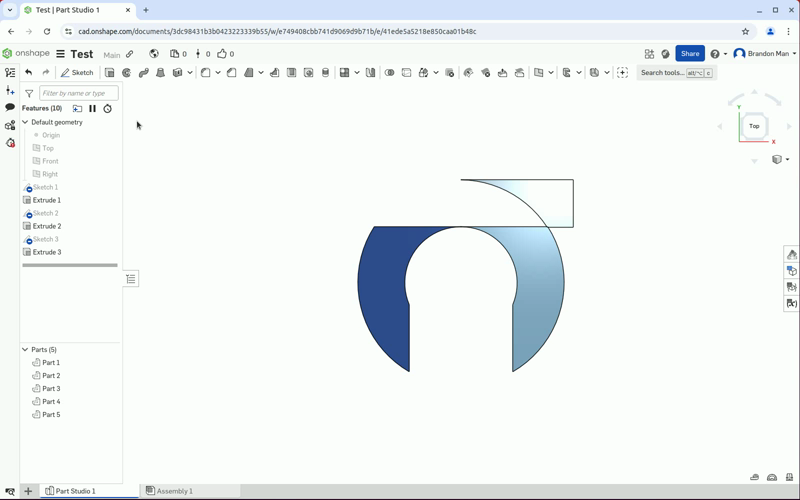
key(shift+h)
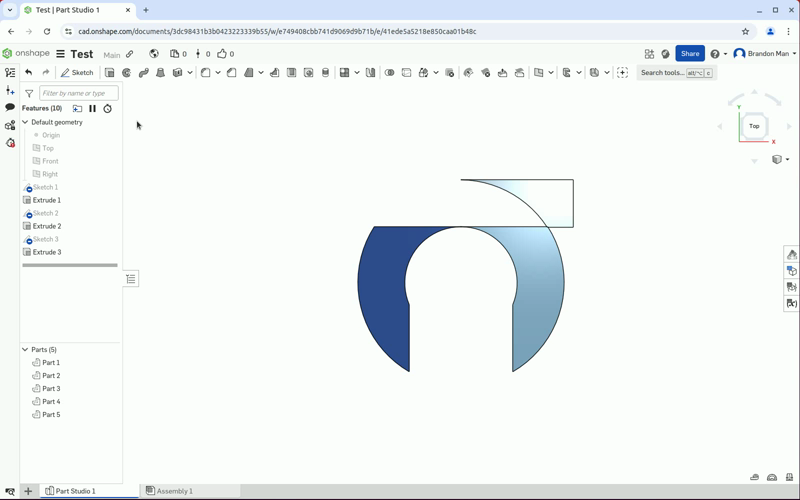
key(shift+h)
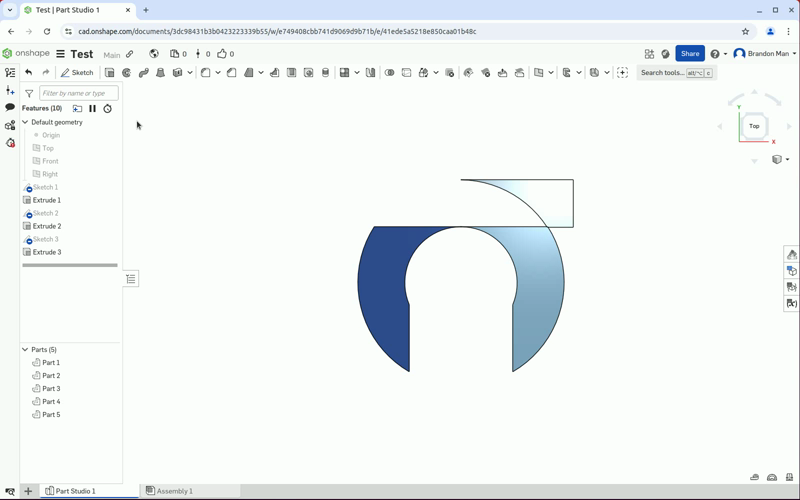
mouse_move(73, 189)
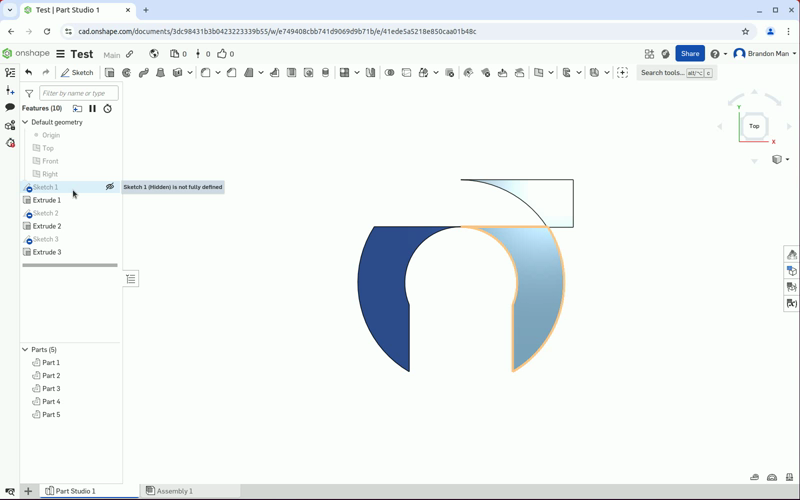
click(73, 189)
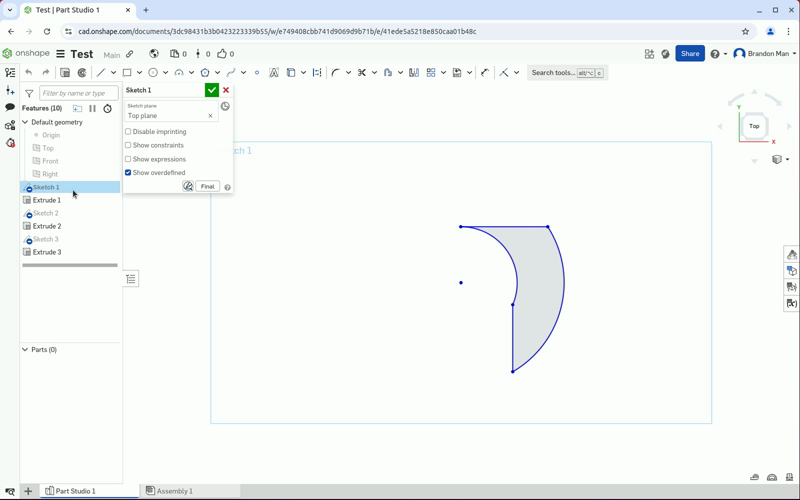
mouse_move(229, 92)
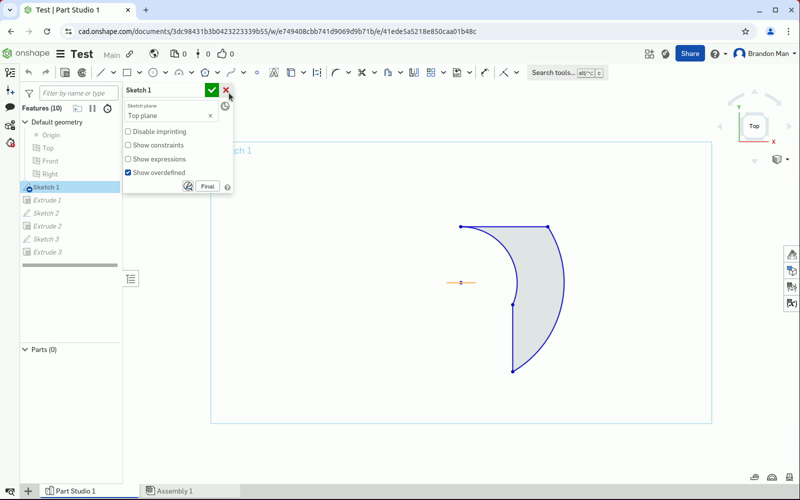
click(229, 92)
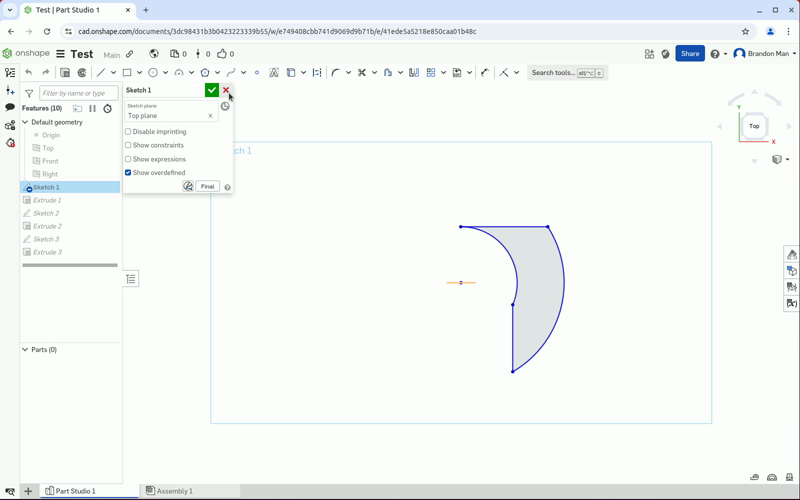
key(shift+s)
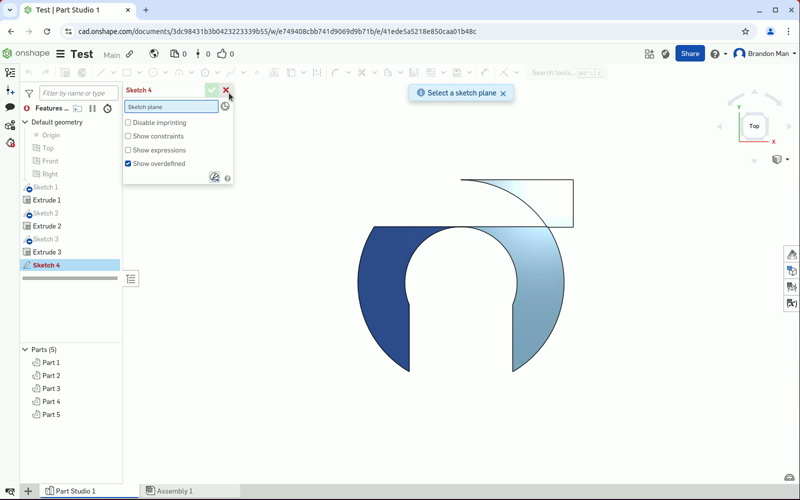
mouse_move(73, 150)
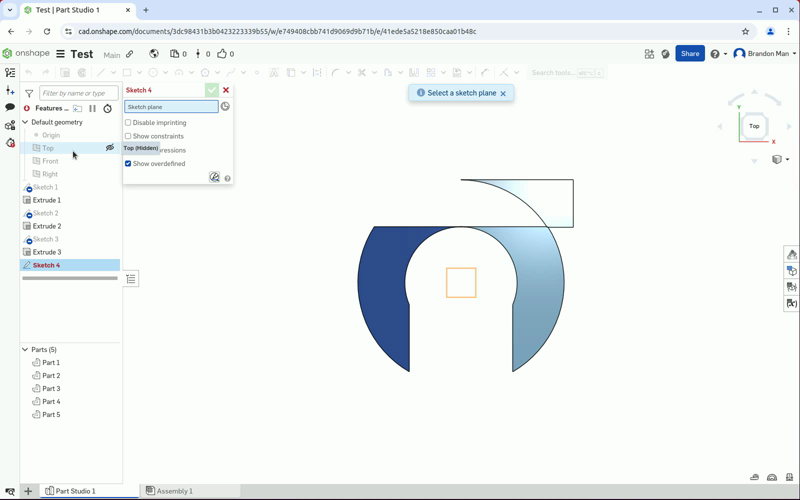
click(73, 150)
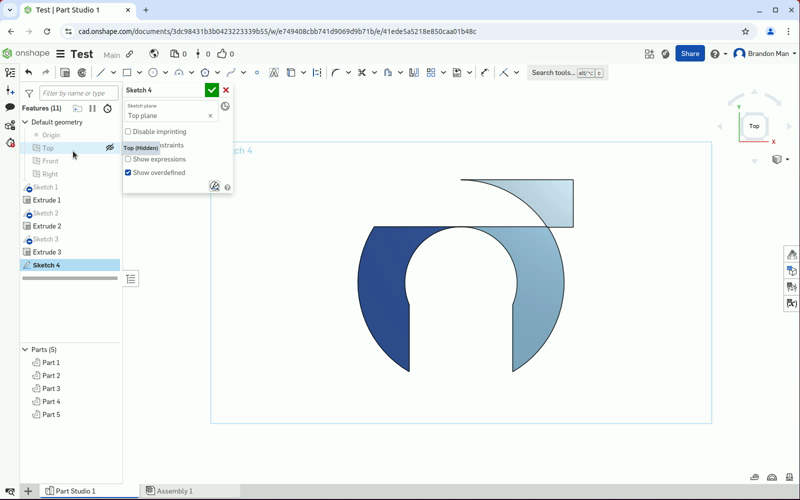
mouse_move(73, 352)
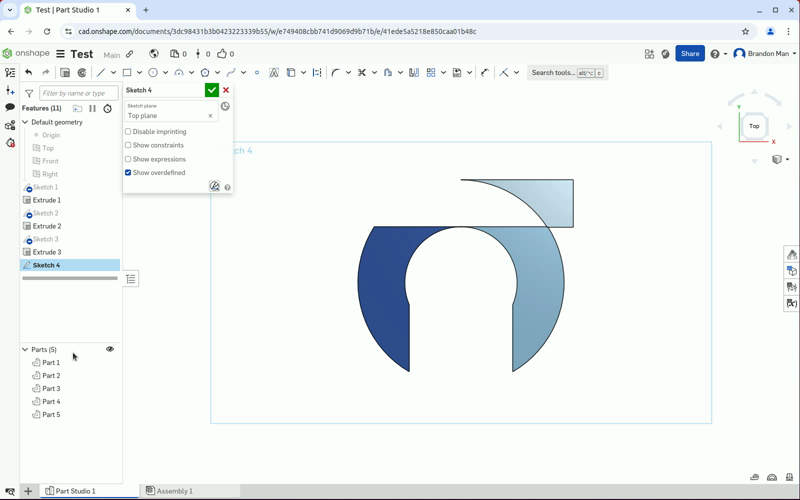
key(y)
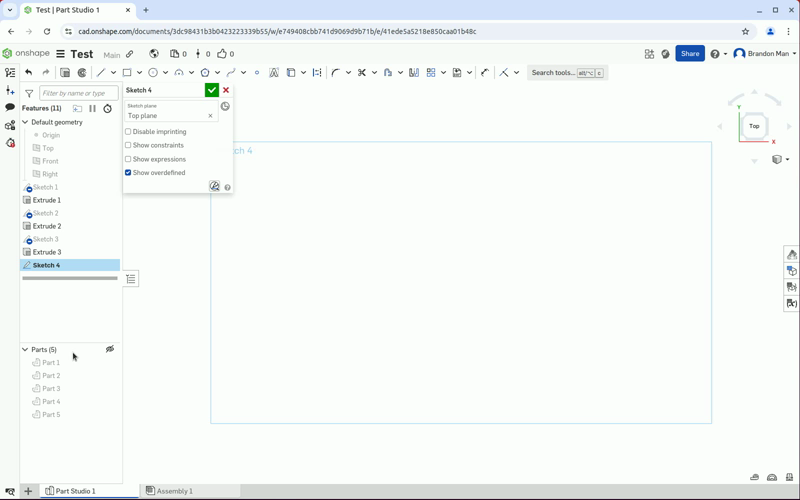
key(l)
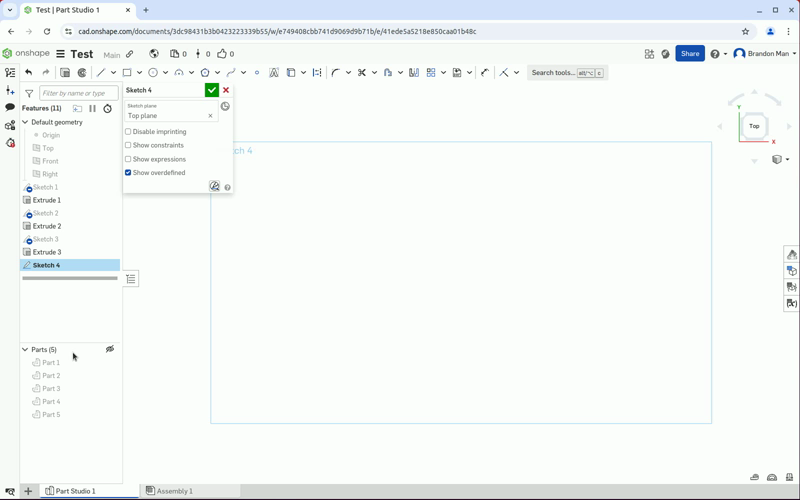
key_down(shift)
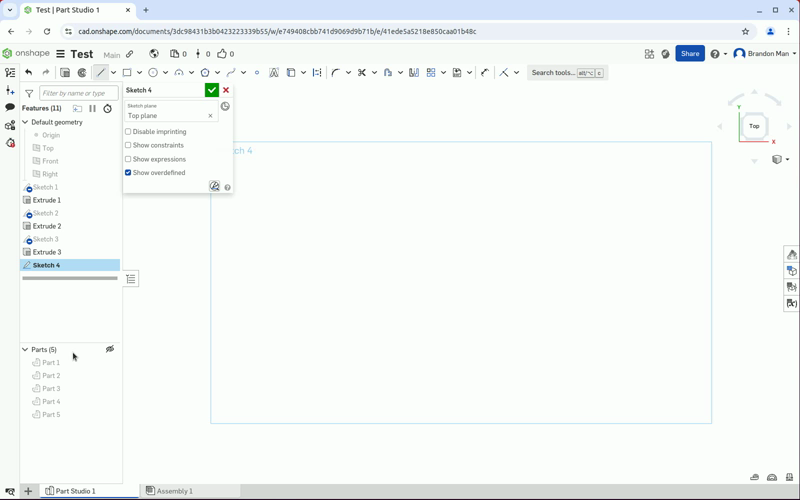
mouse_move(348, 226)
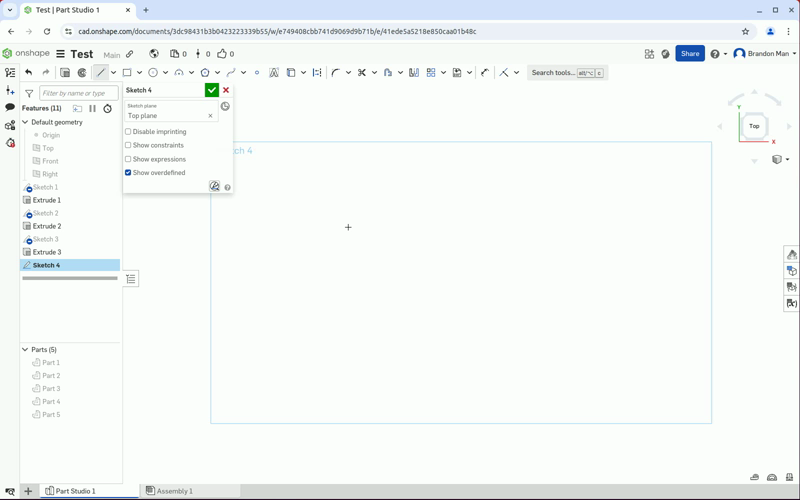
click(348, 226)
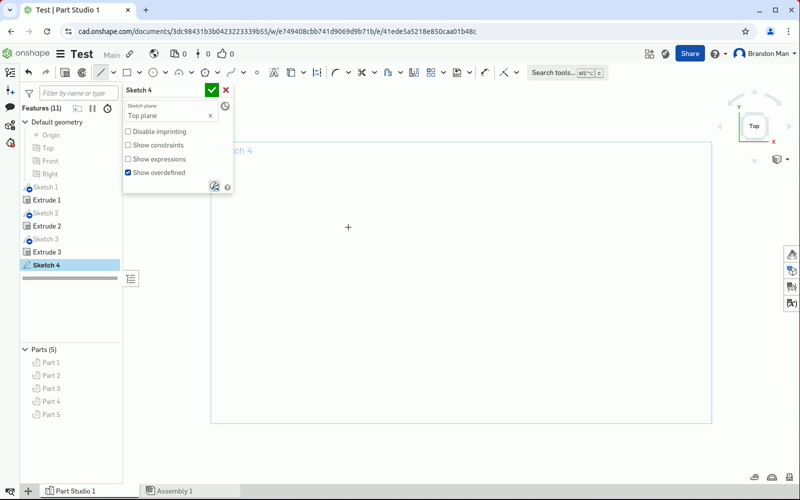
key_up(shift)
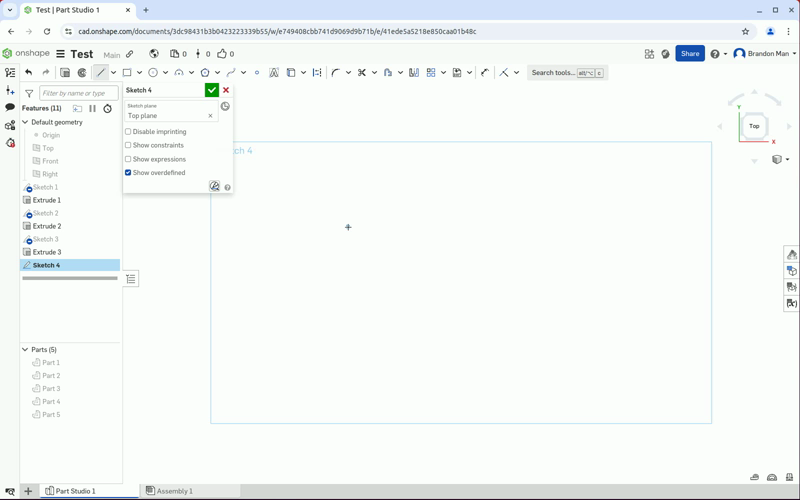
key_down(shift)
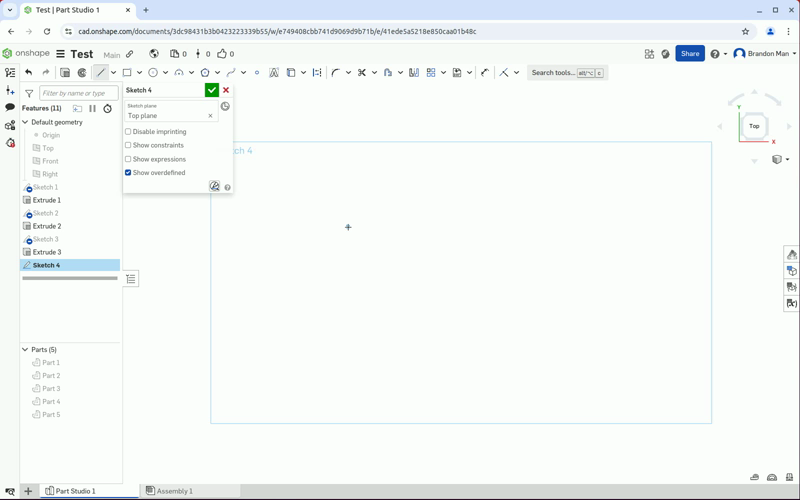
mouse_move(378, 226)
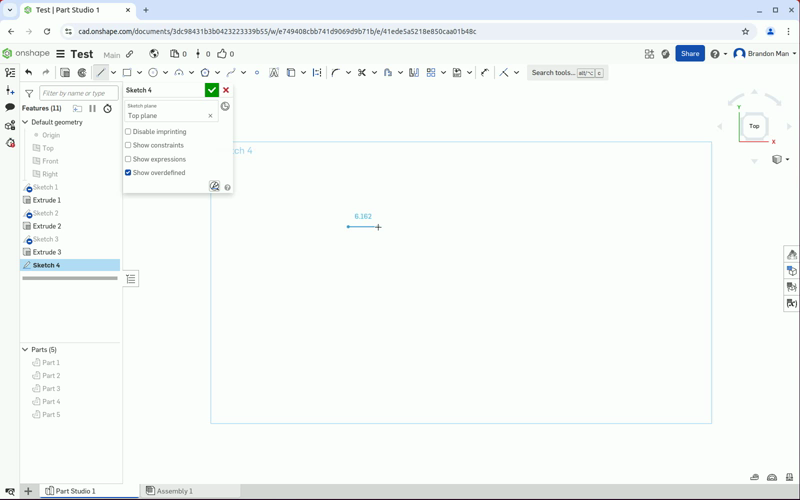
mouse_move(374, 226)
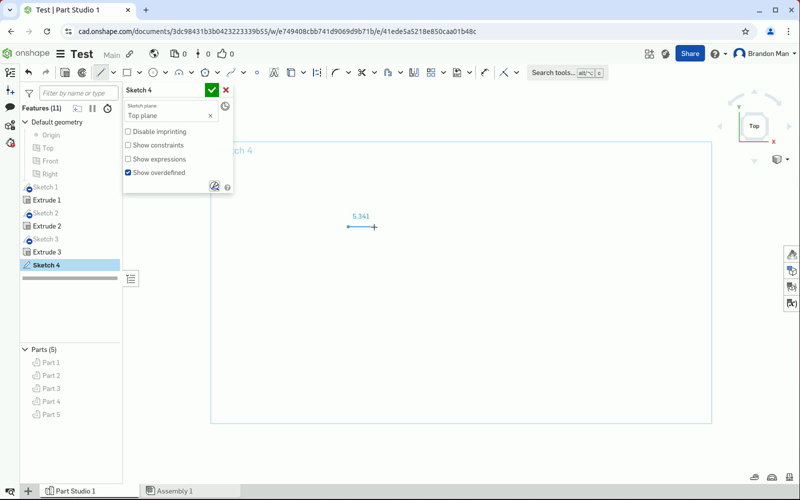
click(374, 226)
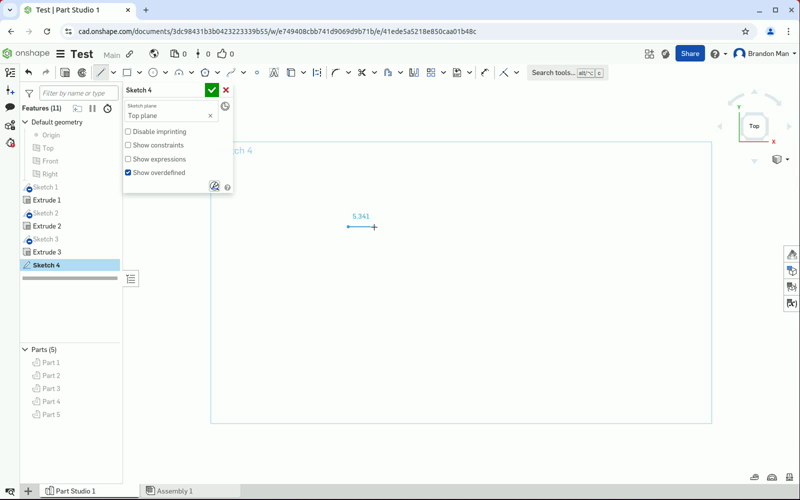
key_up(shift)
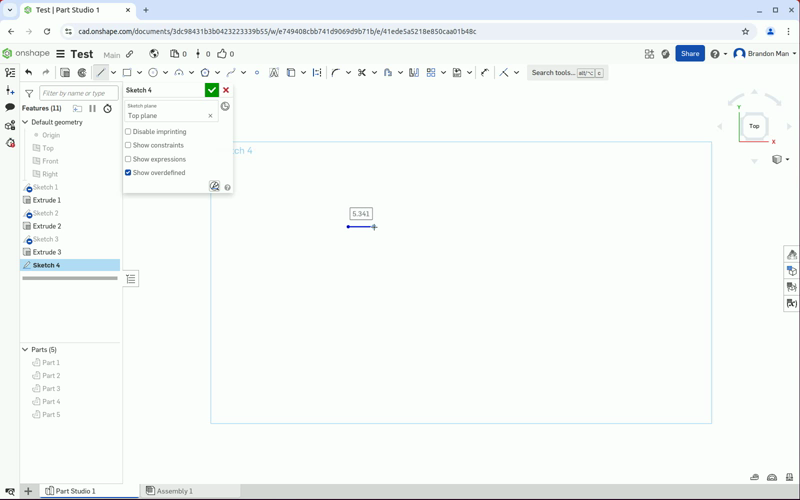
key(esc)
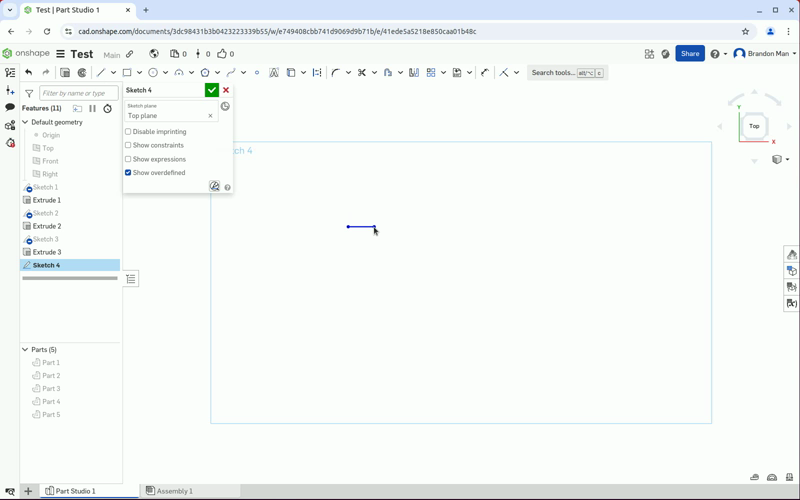
key(a)
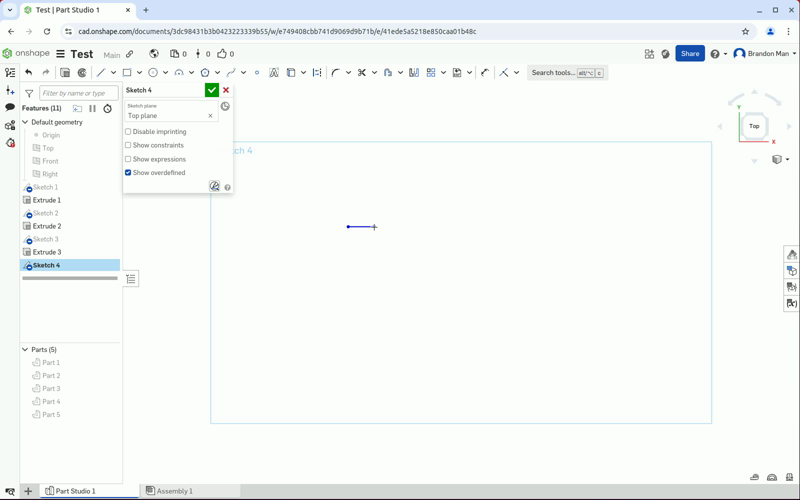
mouse_move(374, 226)
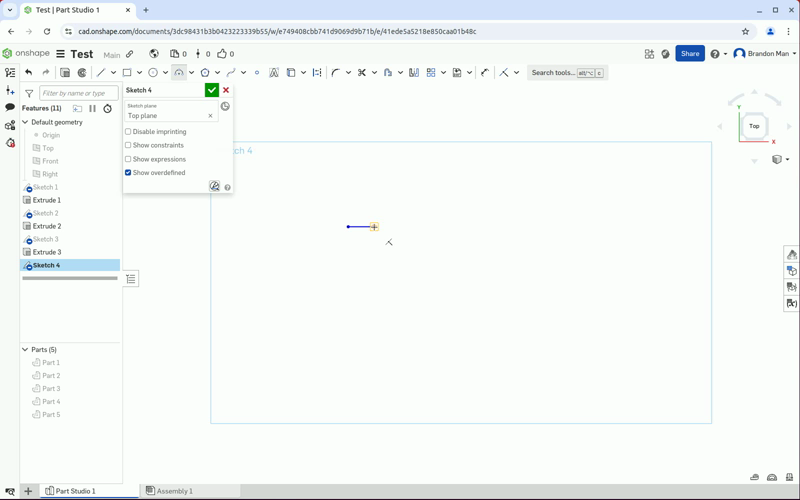
click(374, 226)
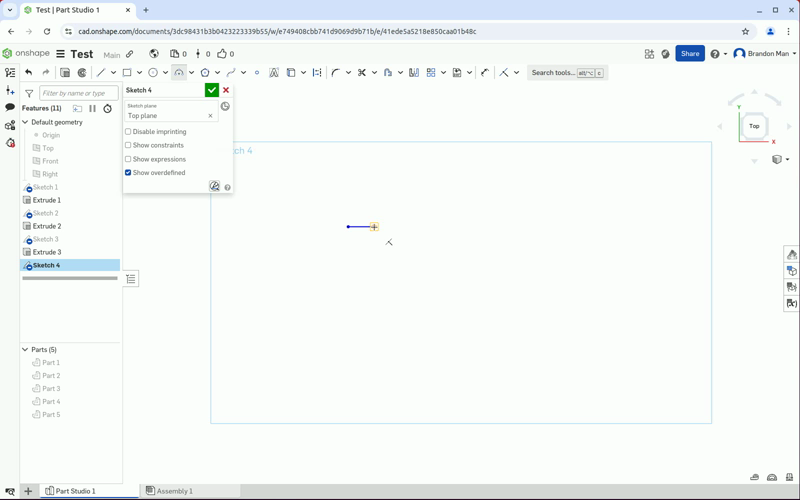
key_down(shift)
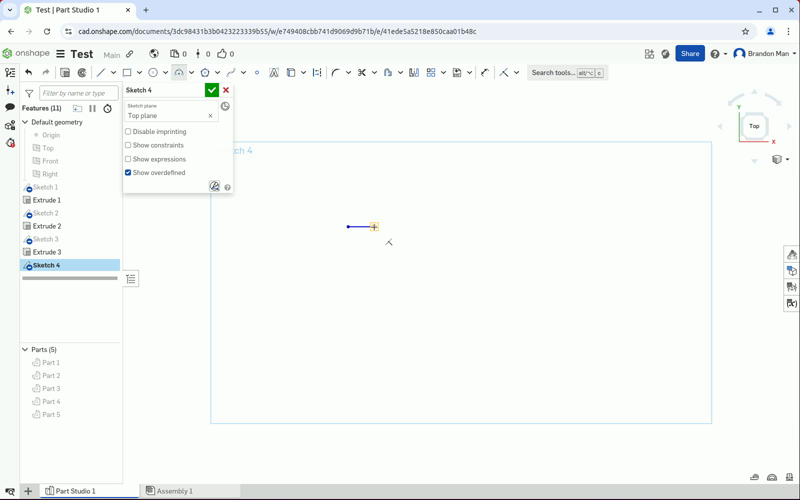
mouse_move(460, 179)
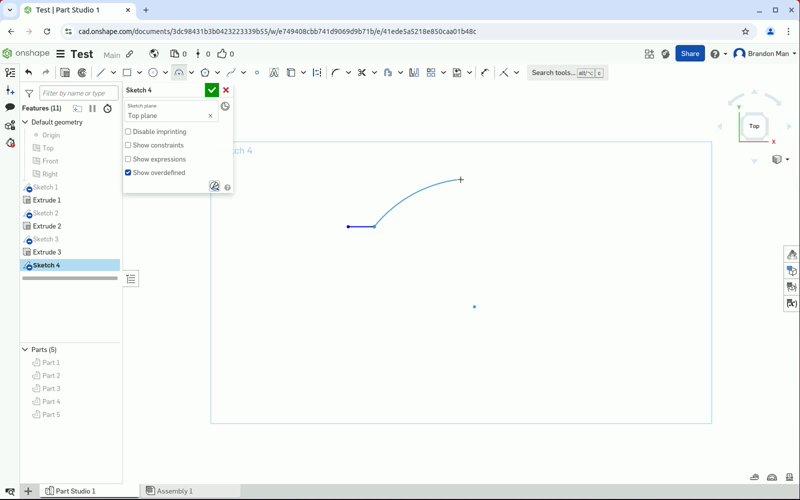
click(460, 179)
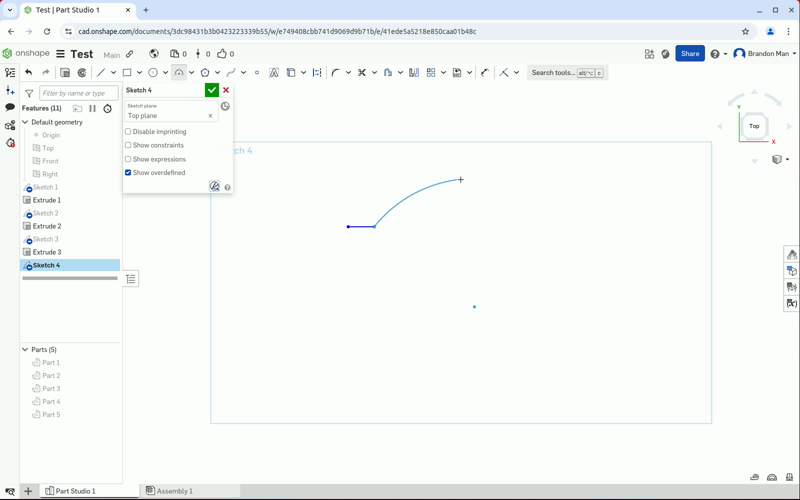
mouse_move(411, 192)
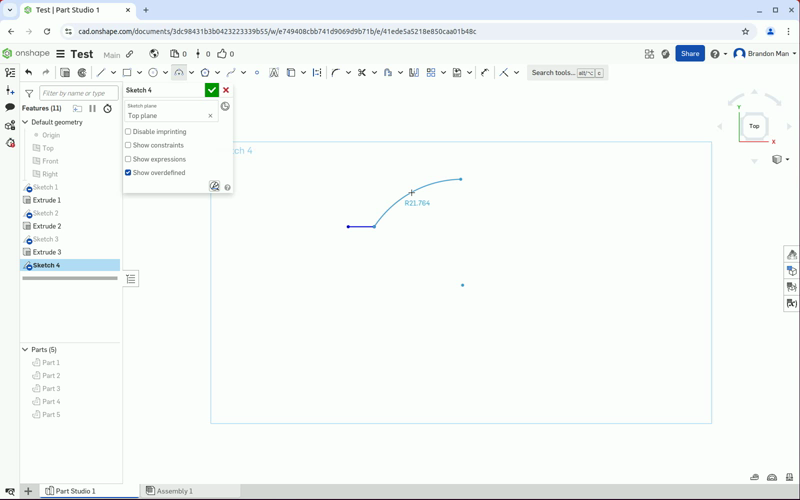
click(411, 192)
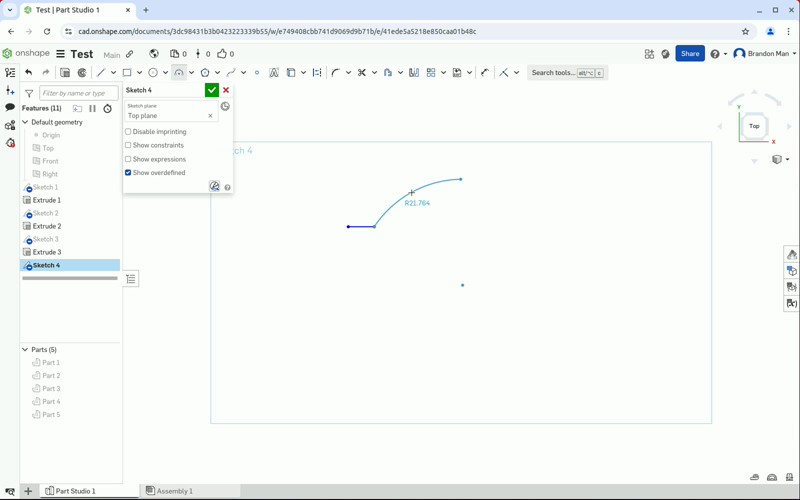
key_up(shift)
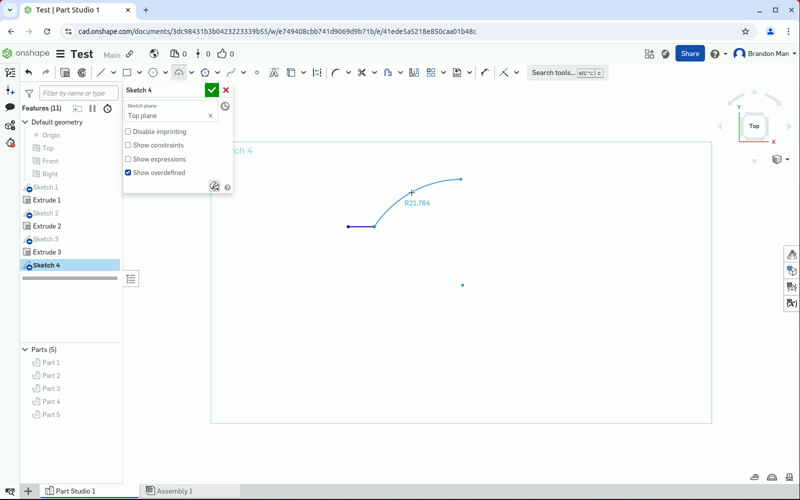
key(esc)
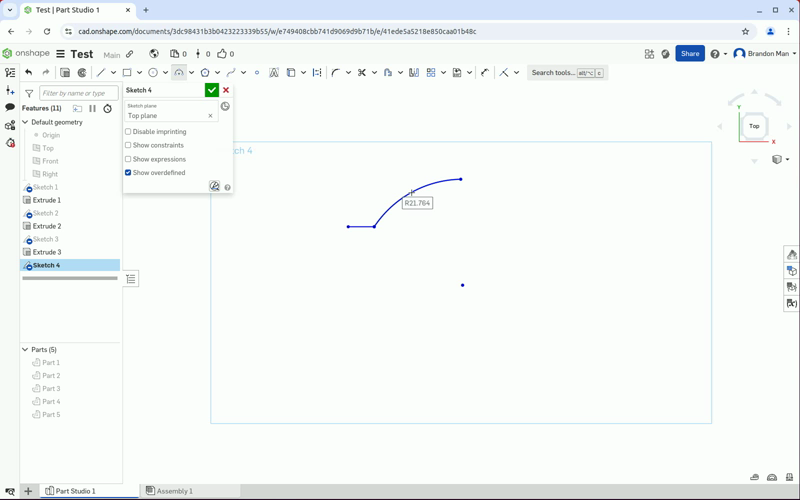
key(l)
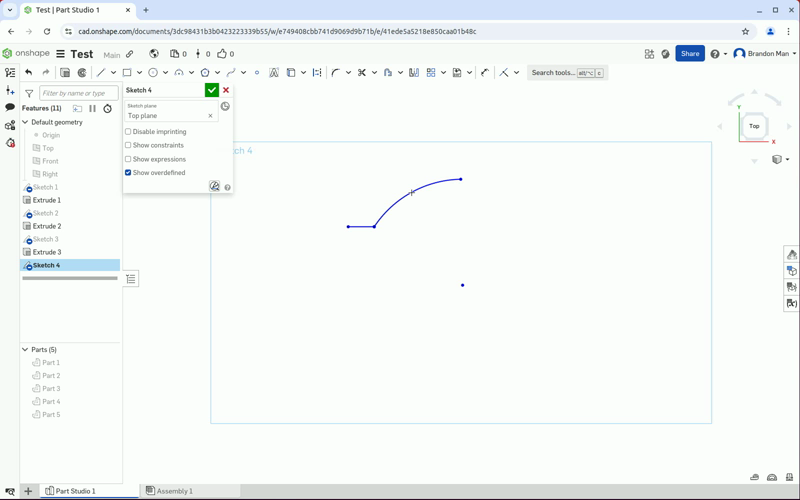
mouse_move(460, 179)
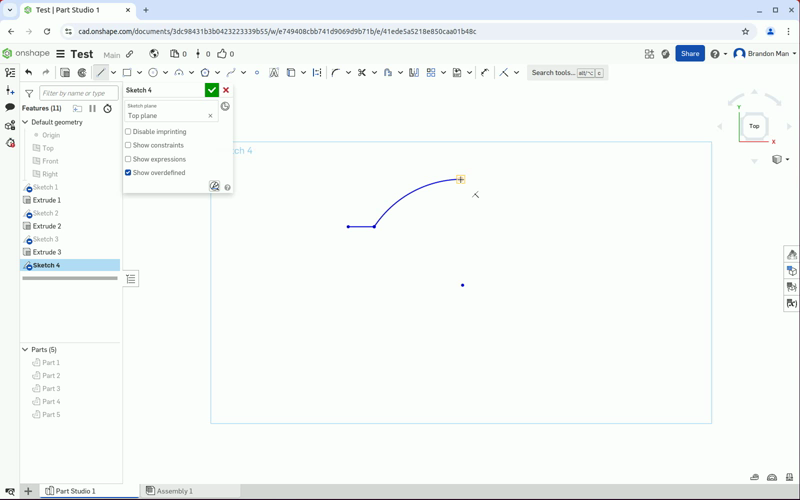
click(460, 179)
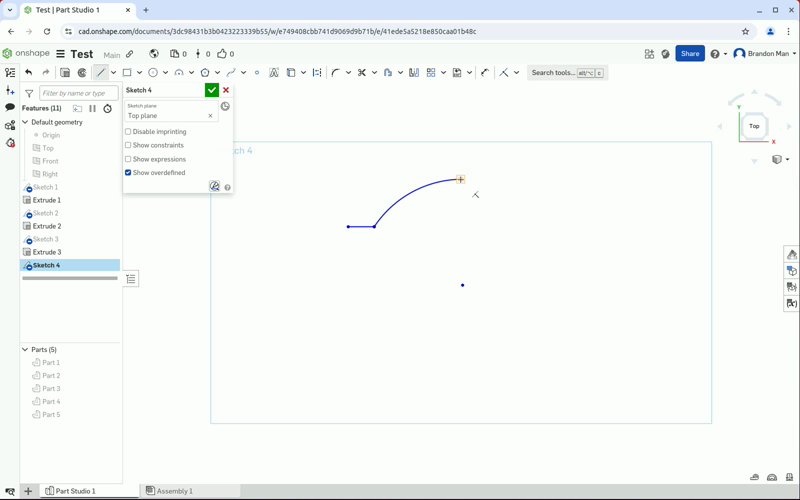
key_down(shift)
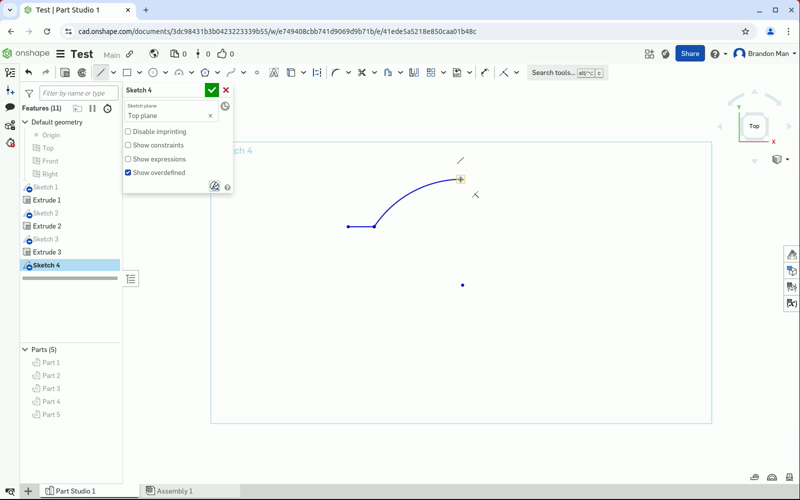
mouse_move(348, 179)
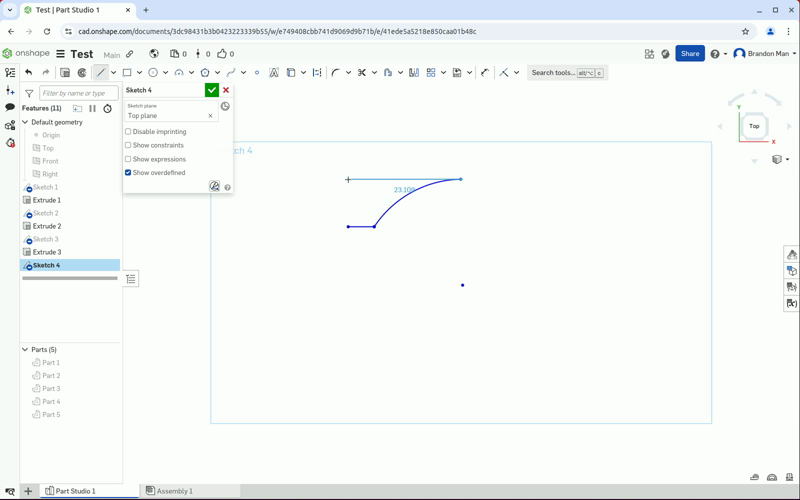
click(348, 179)
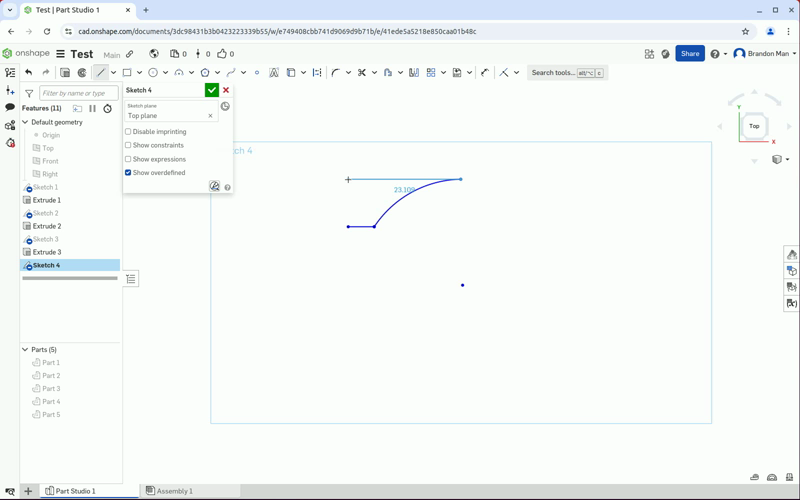
key_up(shift)
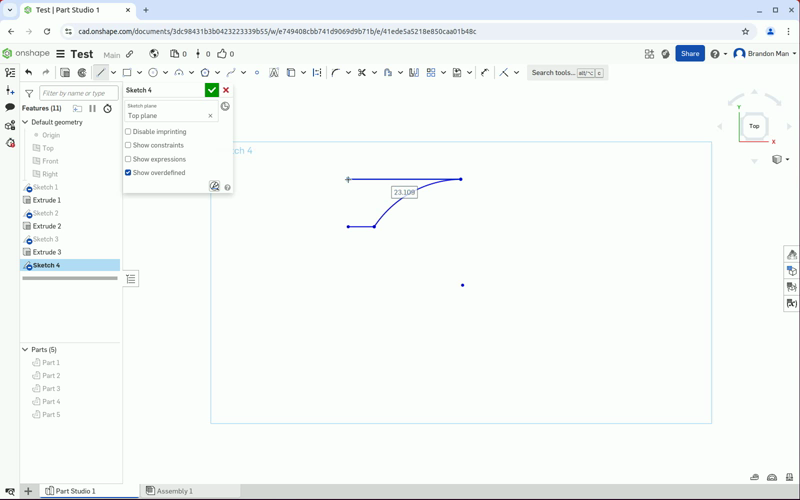
mouse_move(378, 179)
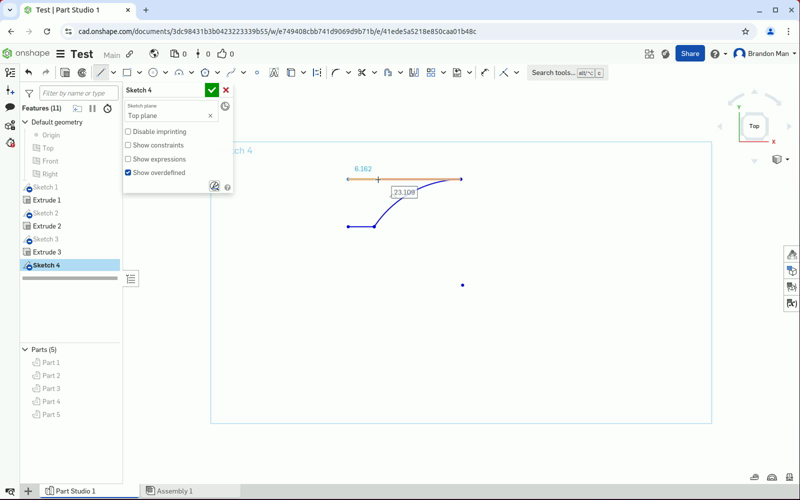
key_down(shift)
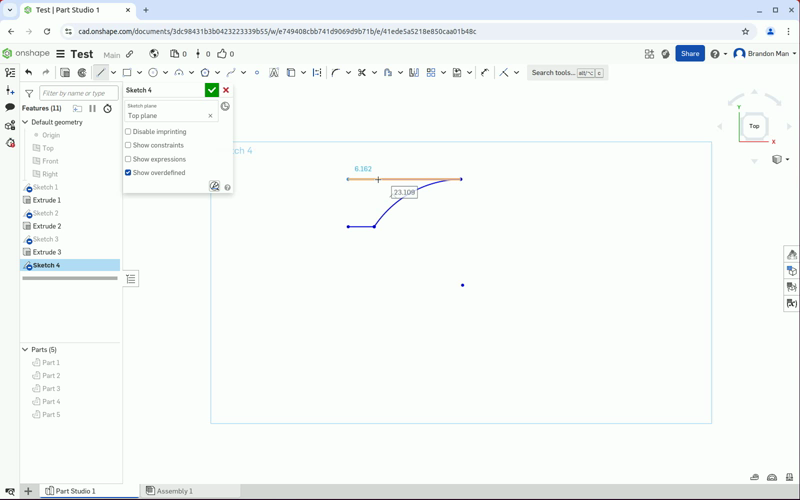
mouse_move(348, 226)
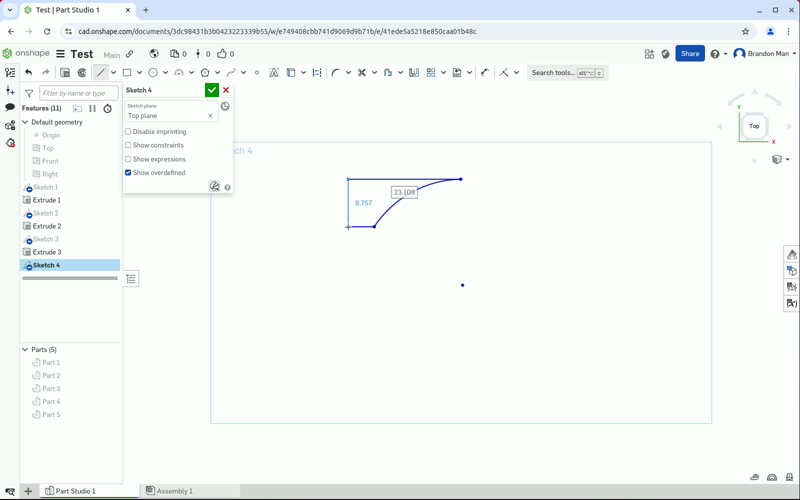
key_up(shift)
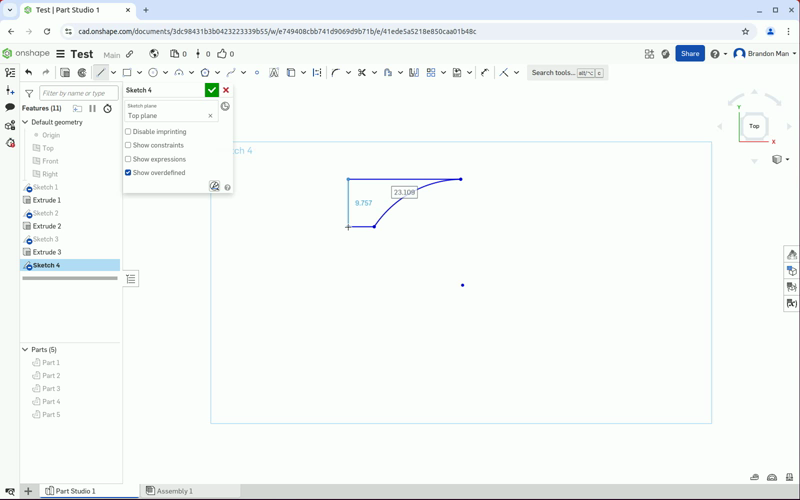
click(348, 226)
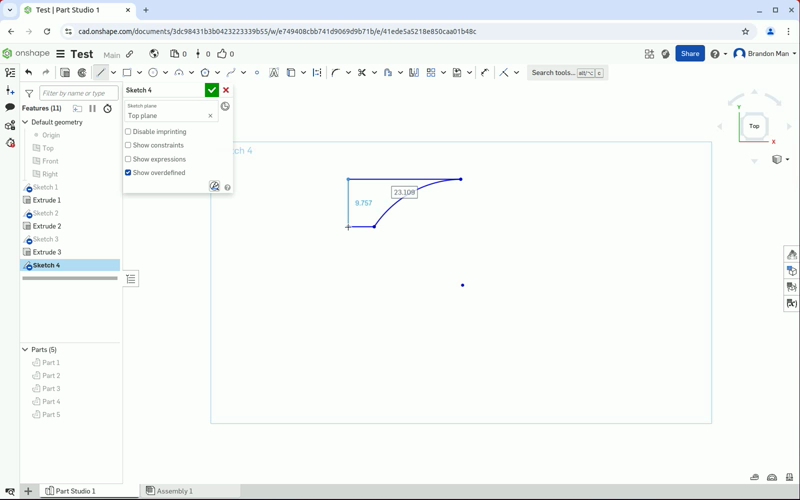
key(esc)
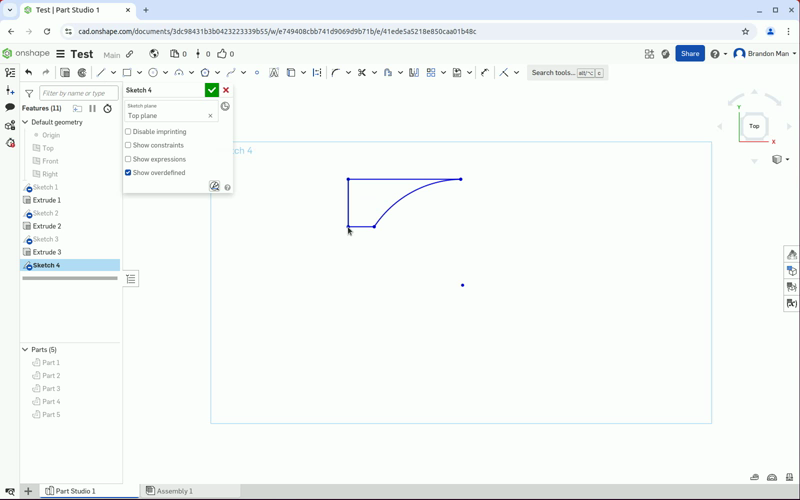
mouse_move(368, 207)
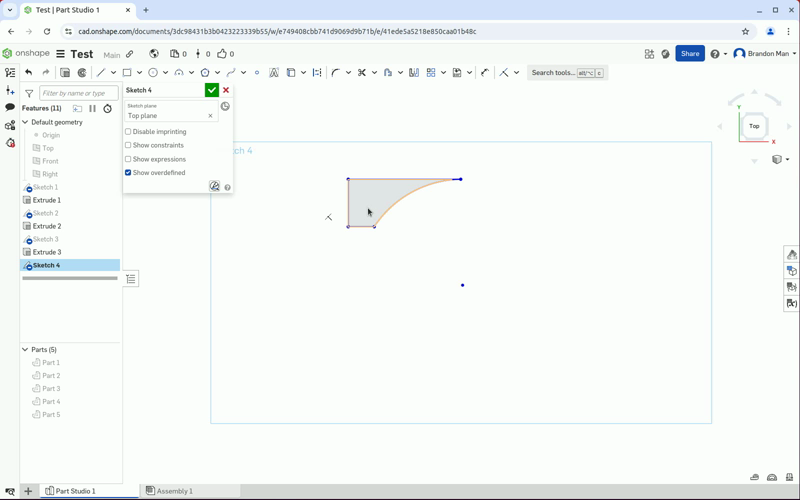
click(368, 207)
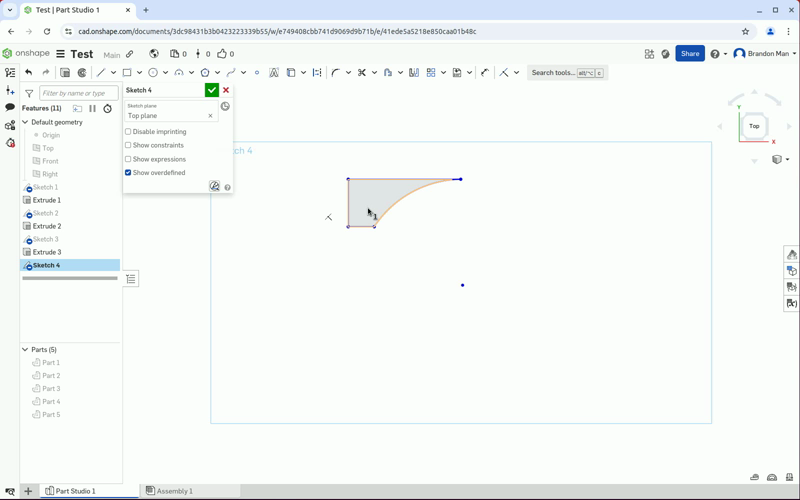
mouse_move(73, 352)
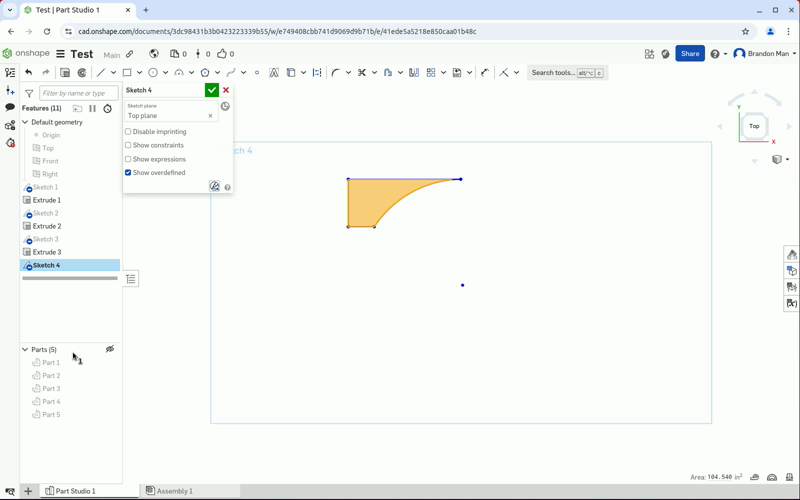
key(shift+y)
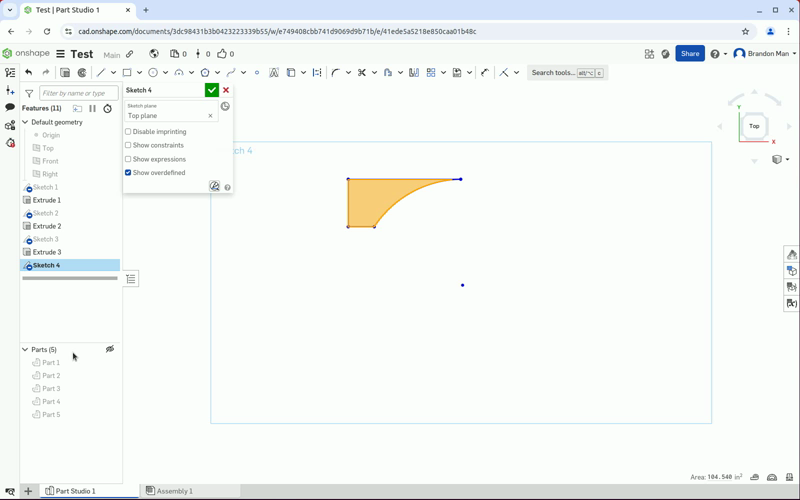
key(shift+e)
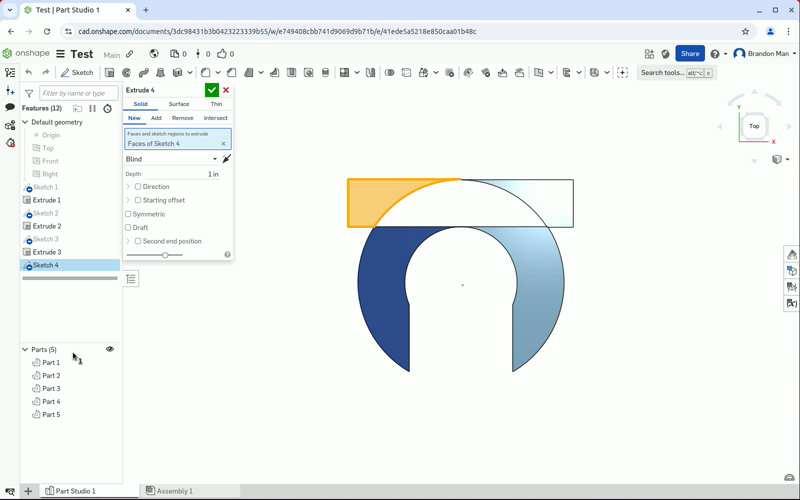
mouse_move(143, 106)
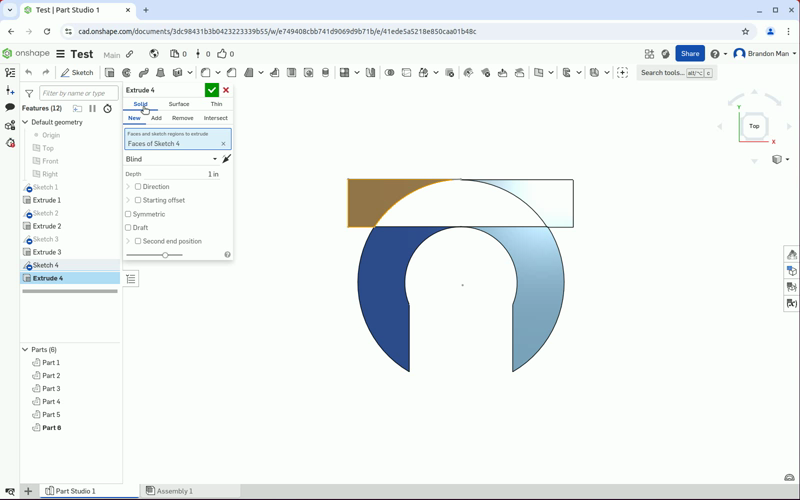
click(143, 106)
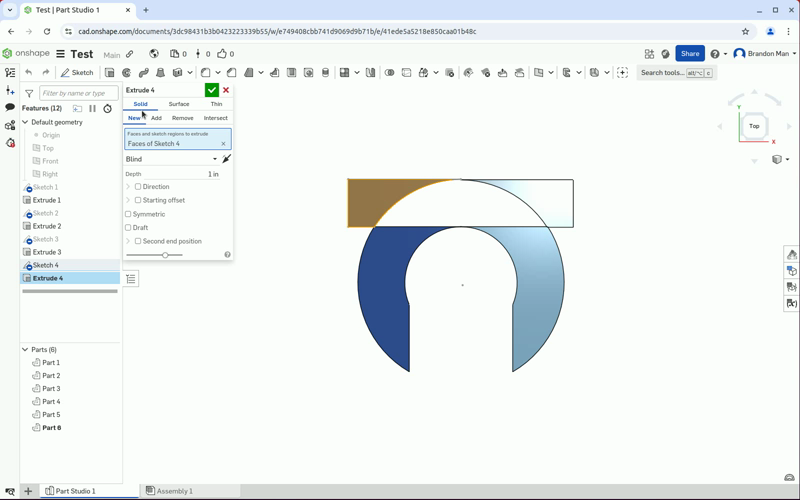
mouse_move(137, 120)
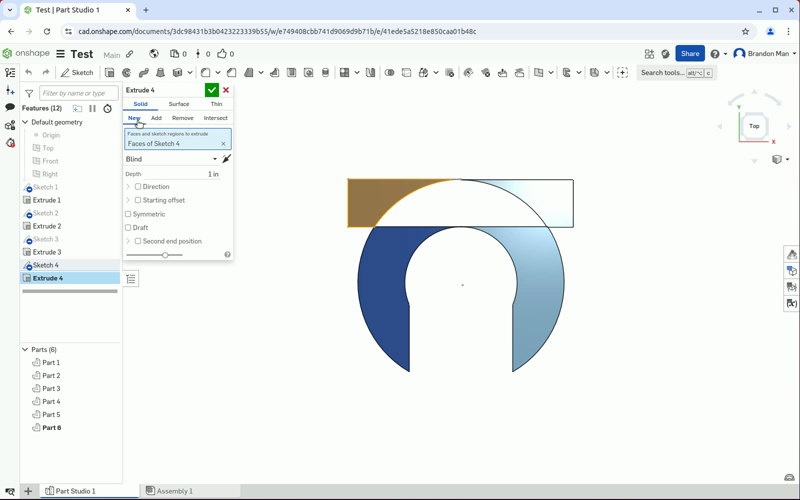
click(137, 120)
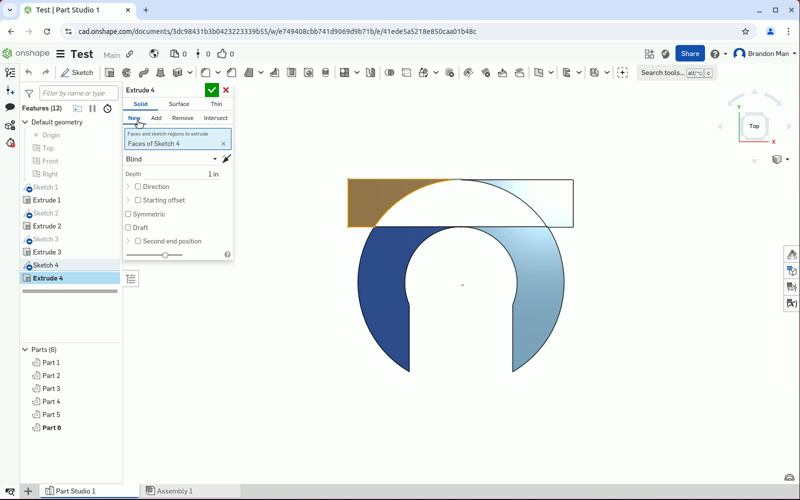
key(tab, 4)
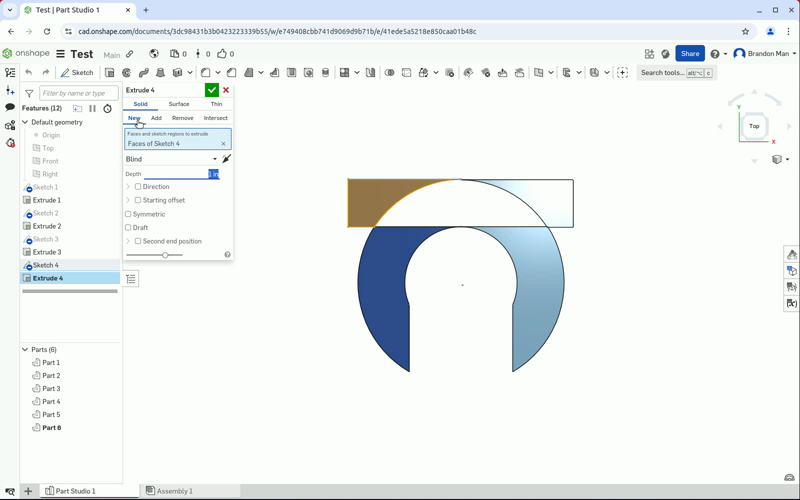
text(9.628)
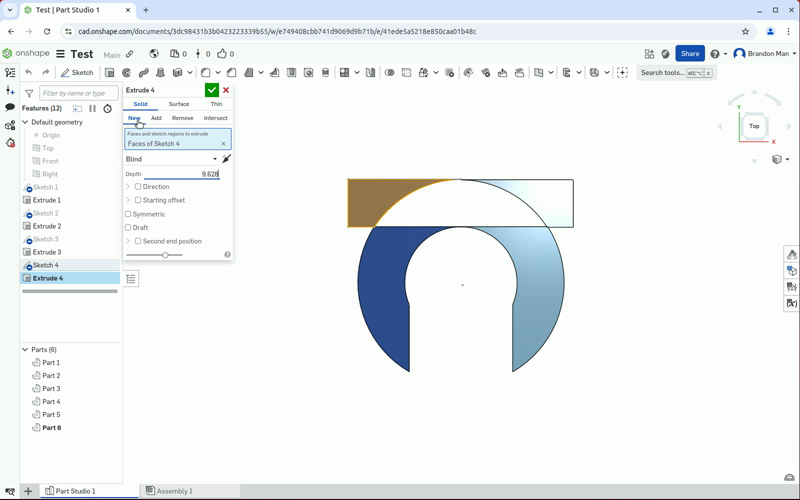
key(enter)
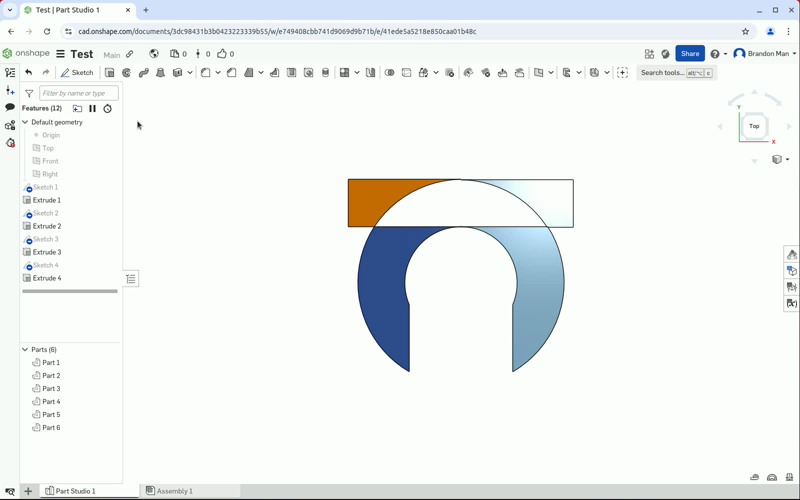
key(shift+h)
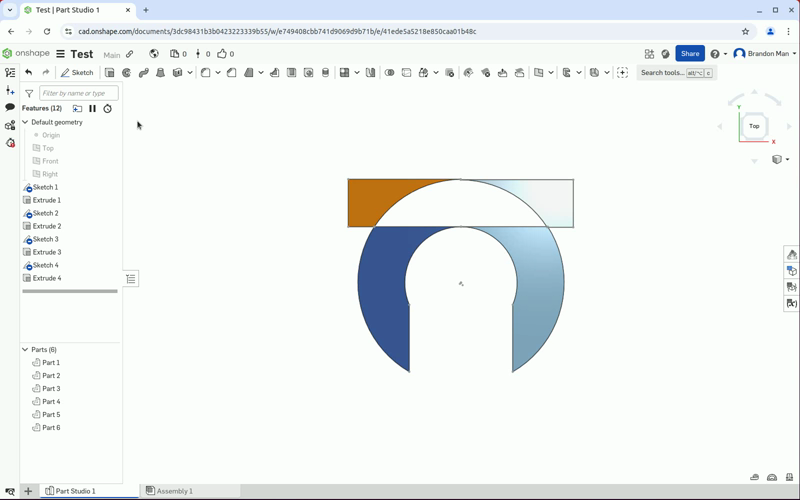
key(shift+h)
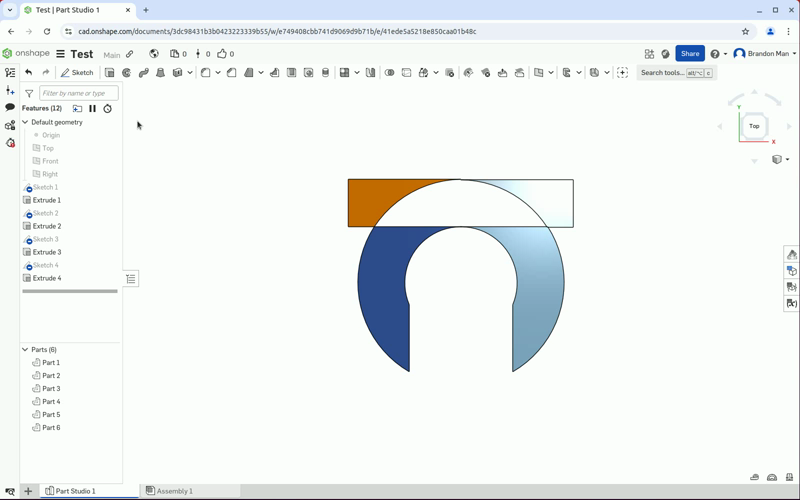
mouse_move(73, 189)
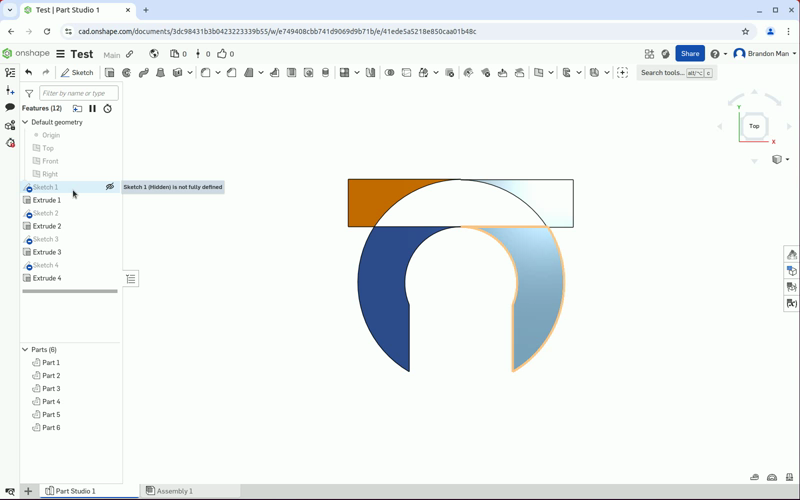
click(73, 189)
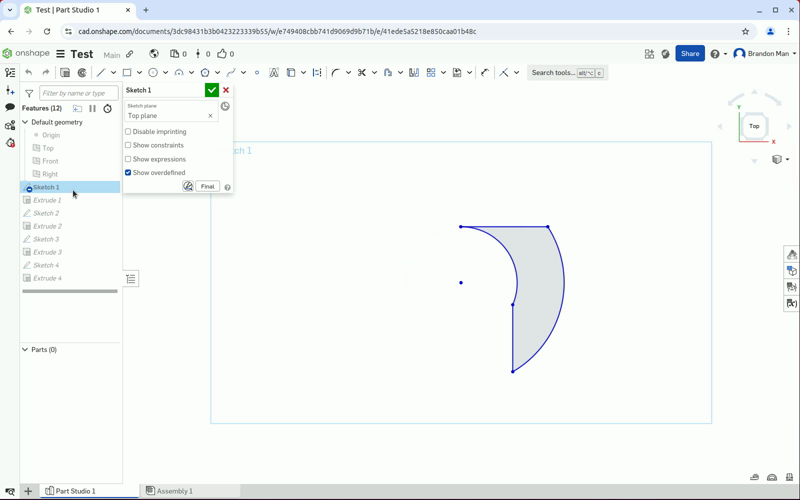
mouse_move(229, 92)
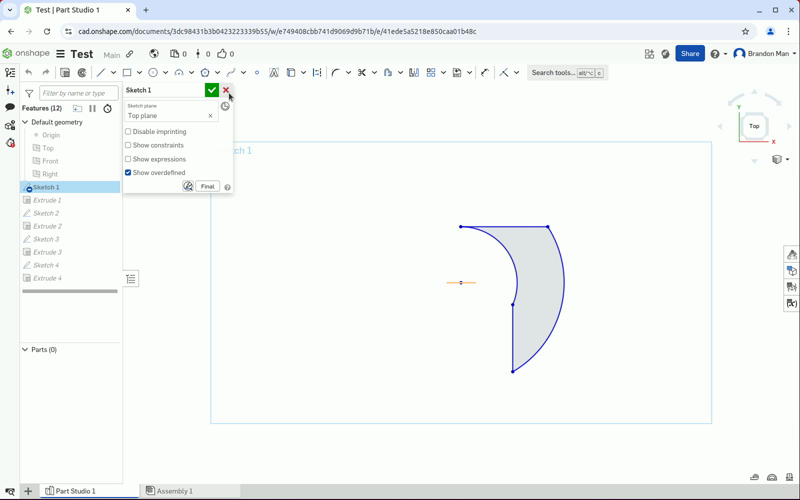
click(229, 92)
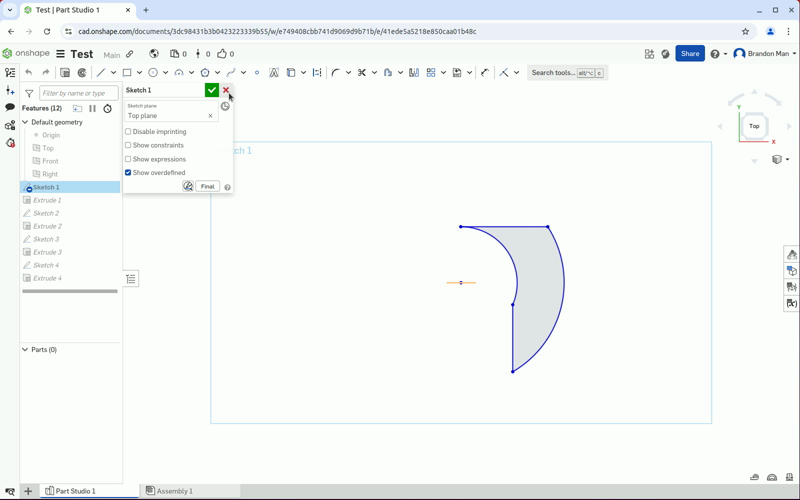
key(shift+s)
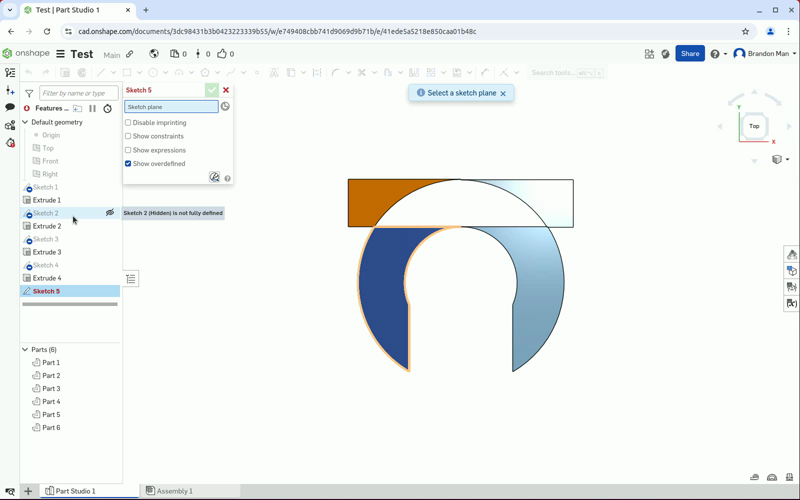
scroll(3)
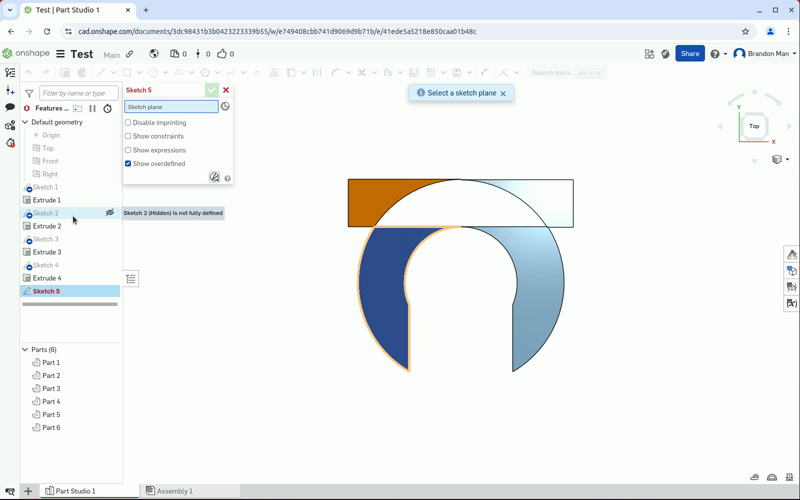
mouse_move(73, 150)
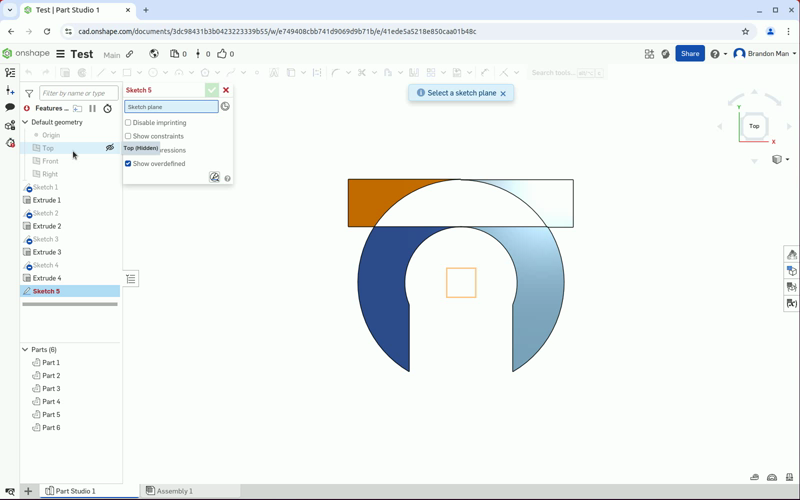
click(73, 150)
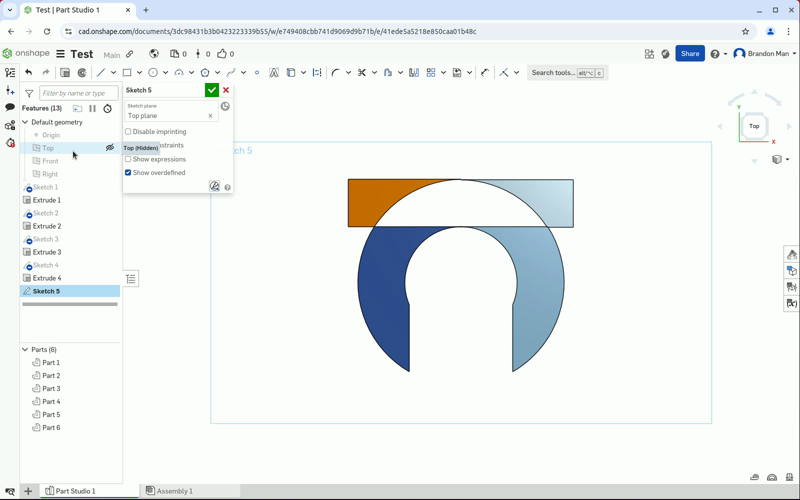
mouse_move(73, 352)
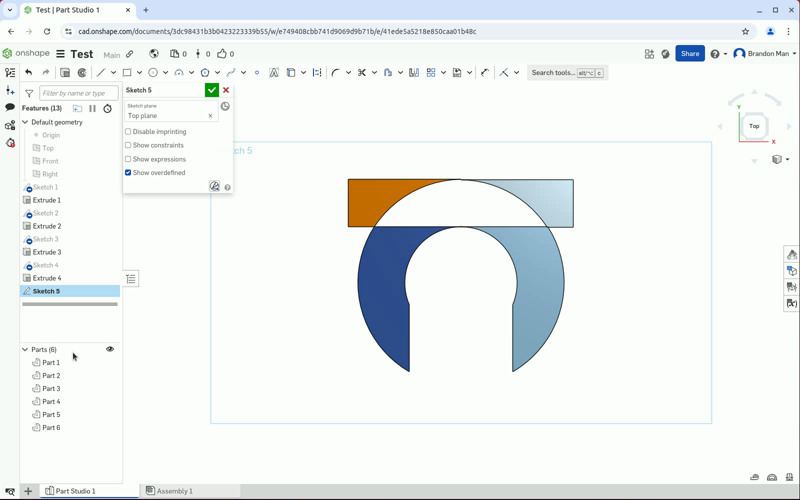
key(y)
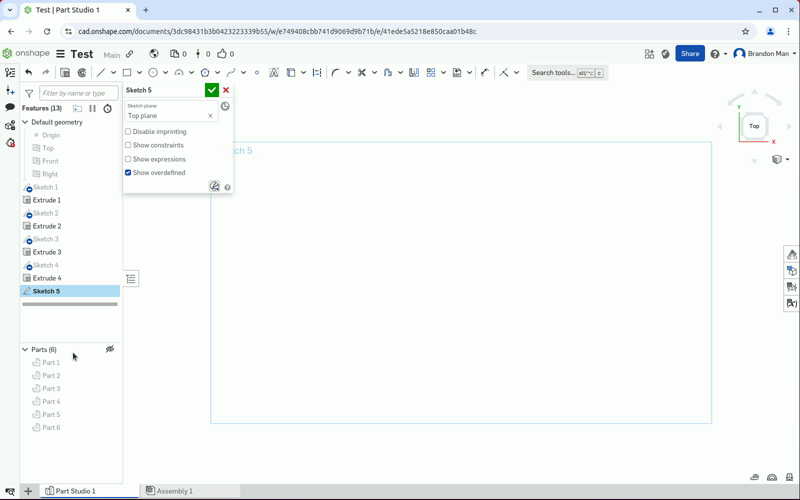
key(l)
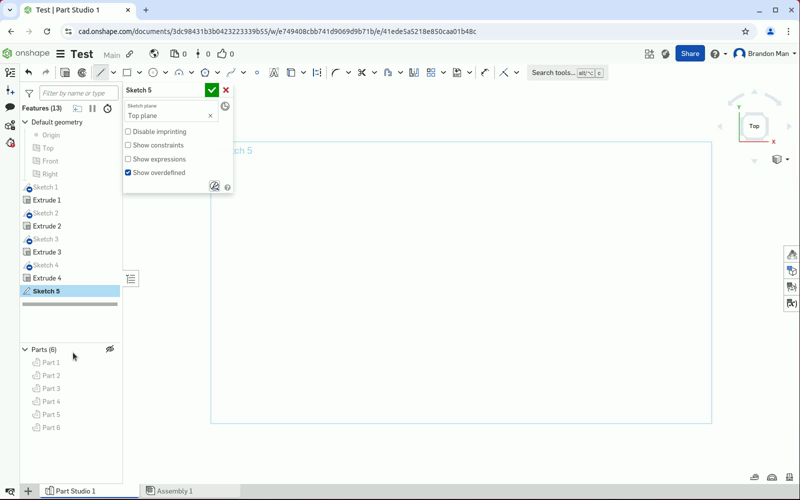
key_down(shift)
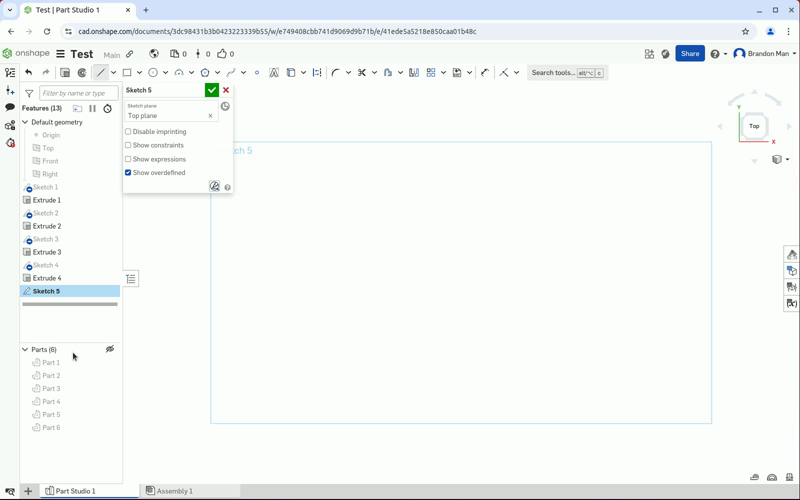
mouse_move(374, 226)
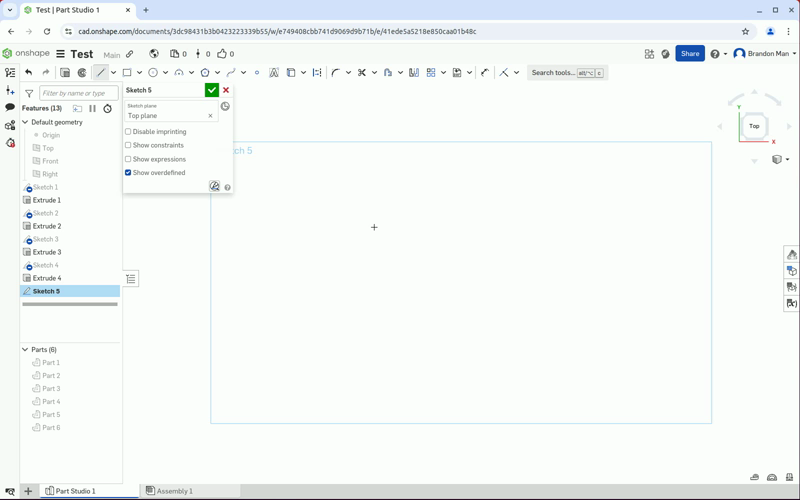
click(374, 226)
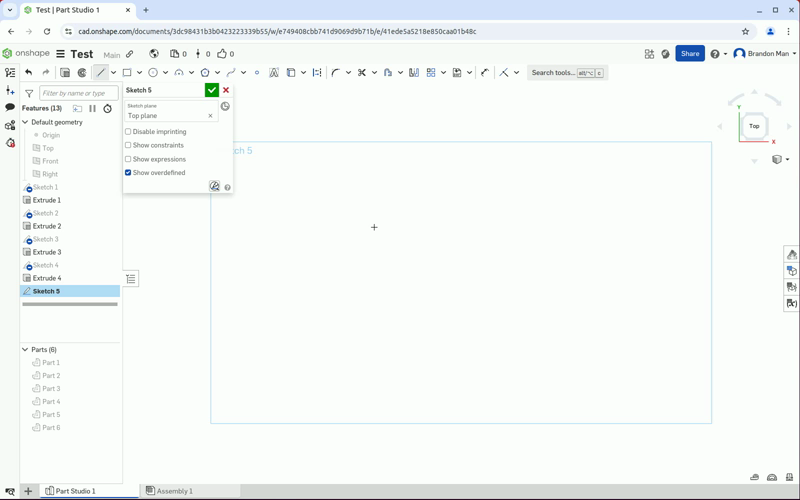
key_up(shift)
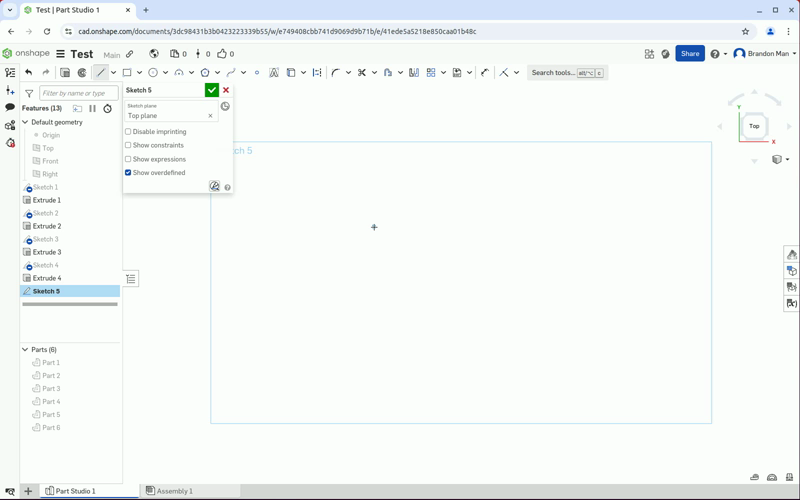
key_down(shift)
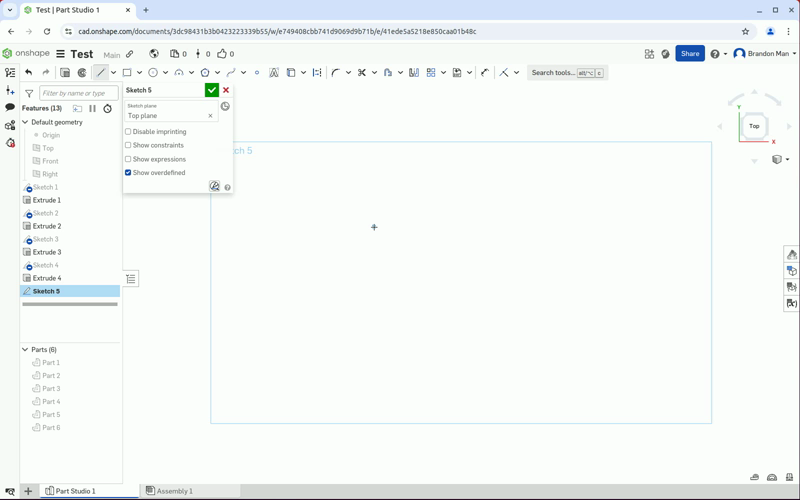
mouse_move(459, 226)
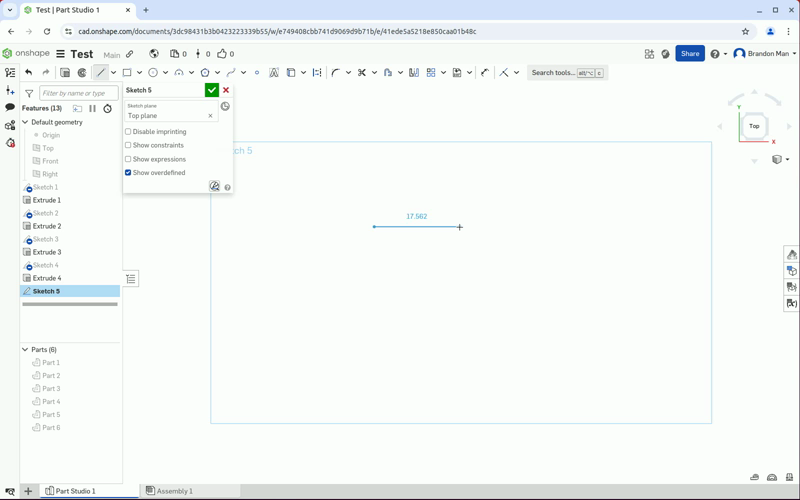
click(459, 226)
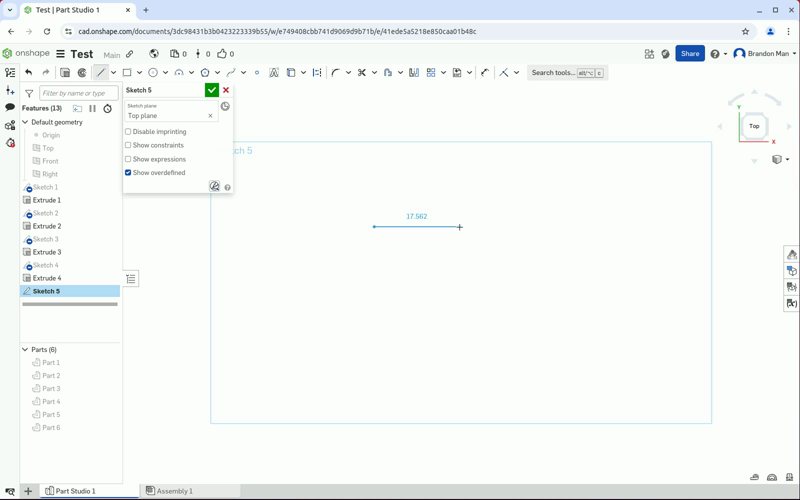
key_up(shift)
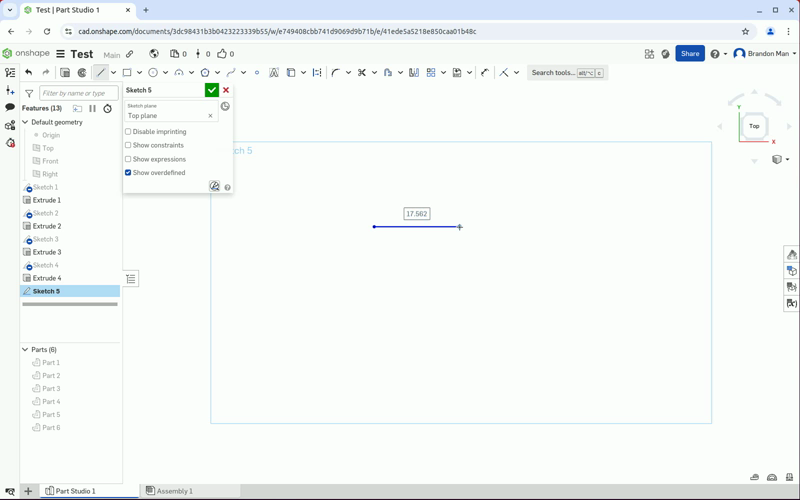
key_down(shift)
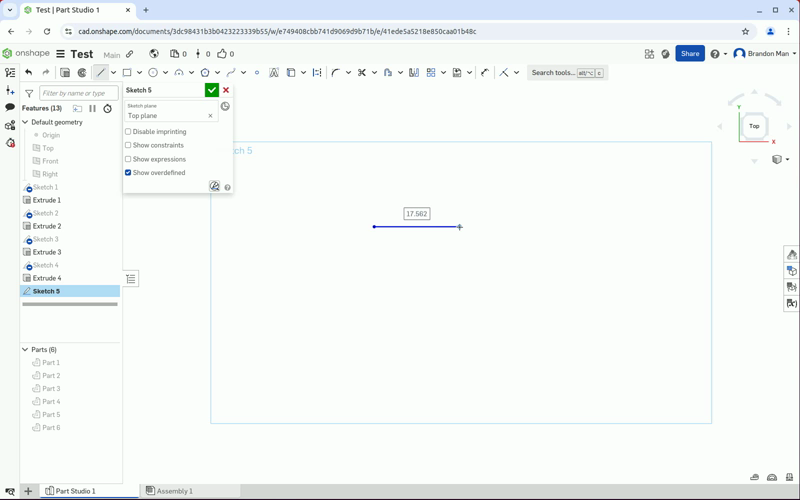
mouse_move(546, 226)
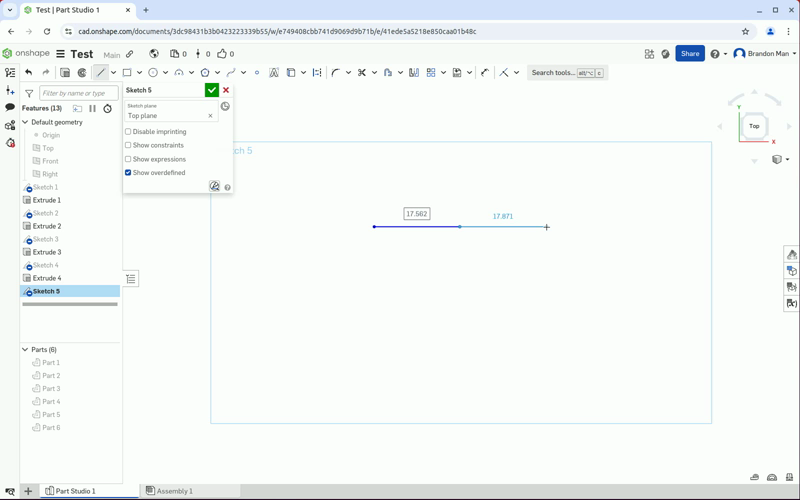
click(546, 226)
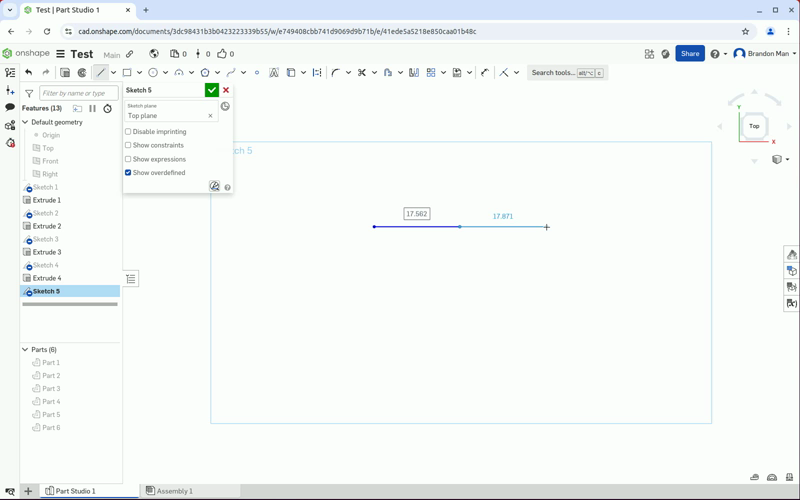
key_up(shift)
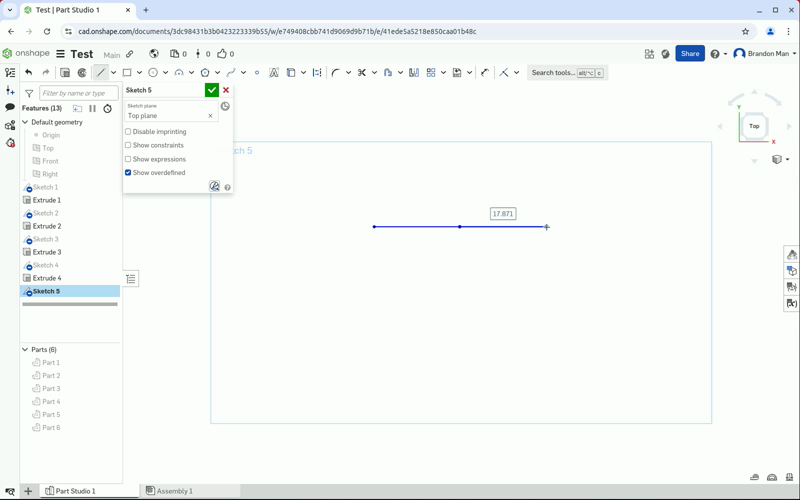
key(esc)
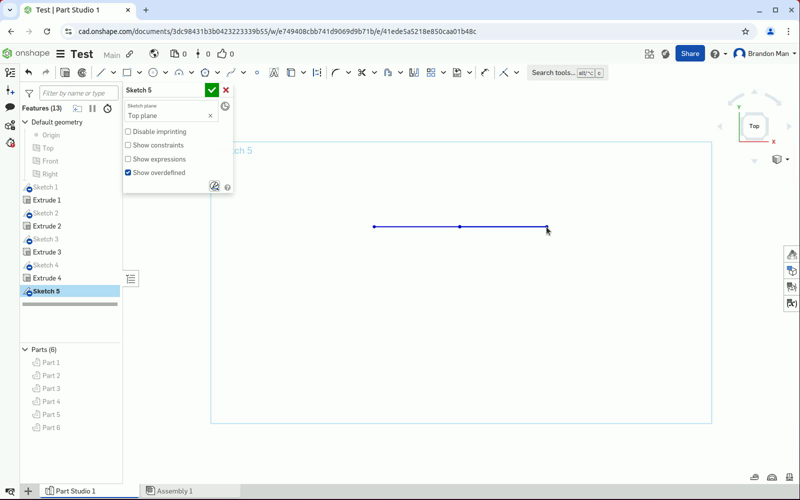
key(a)
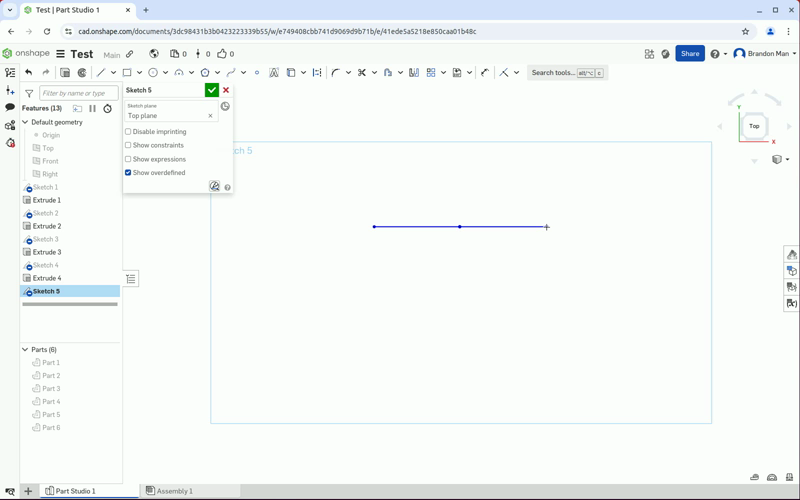
mouse_move(546, 226)
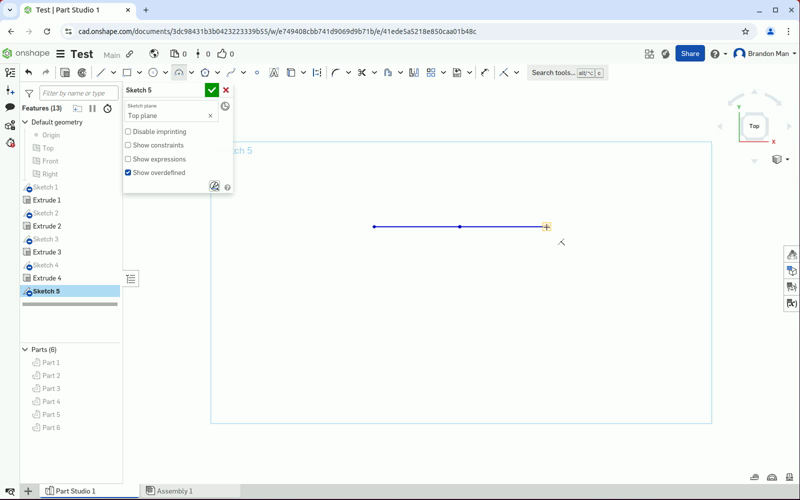
click(546, 226)
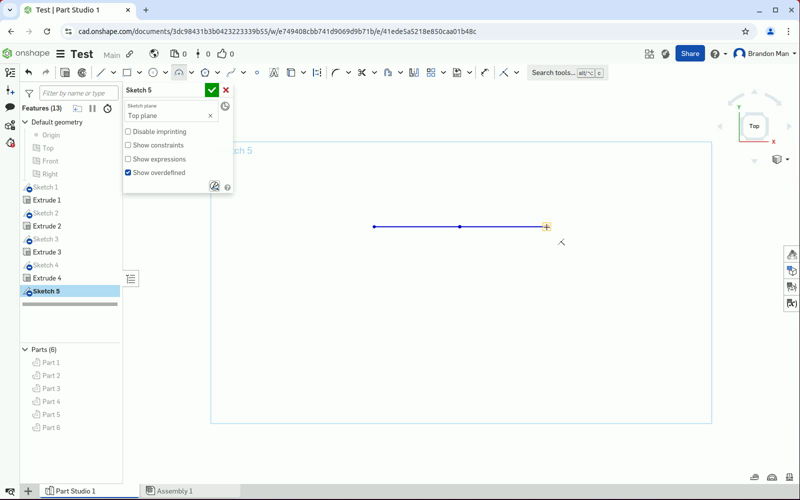
mouse_move(374, 226)
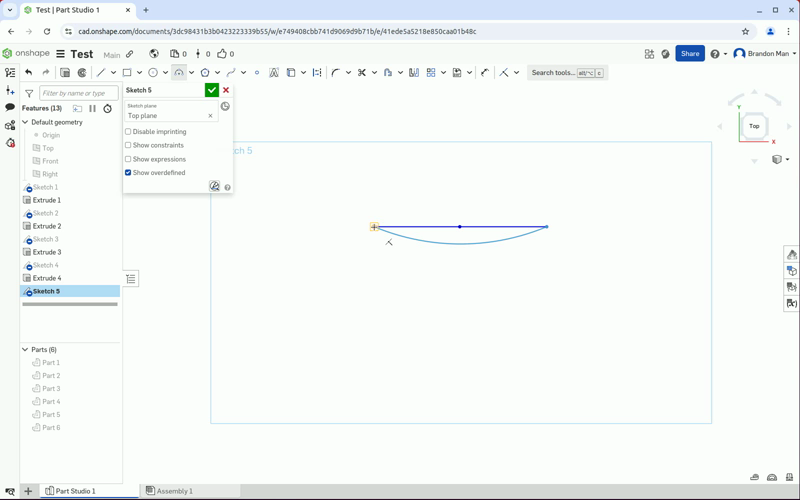
click(374, 226)
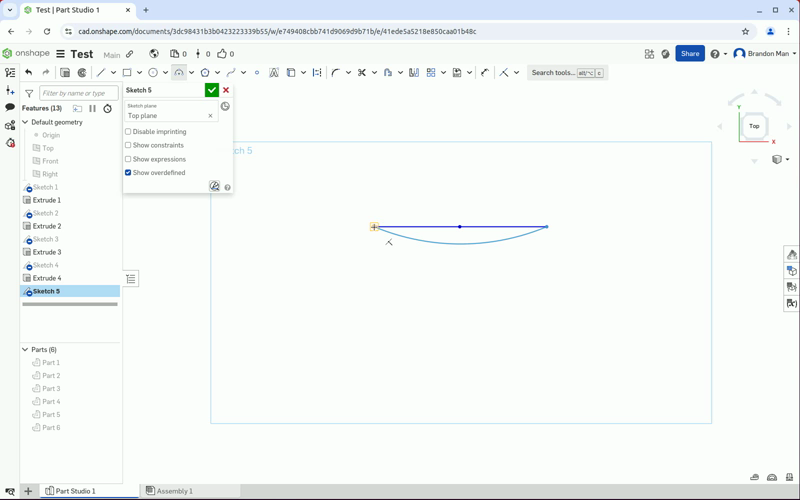
key_down(shift)
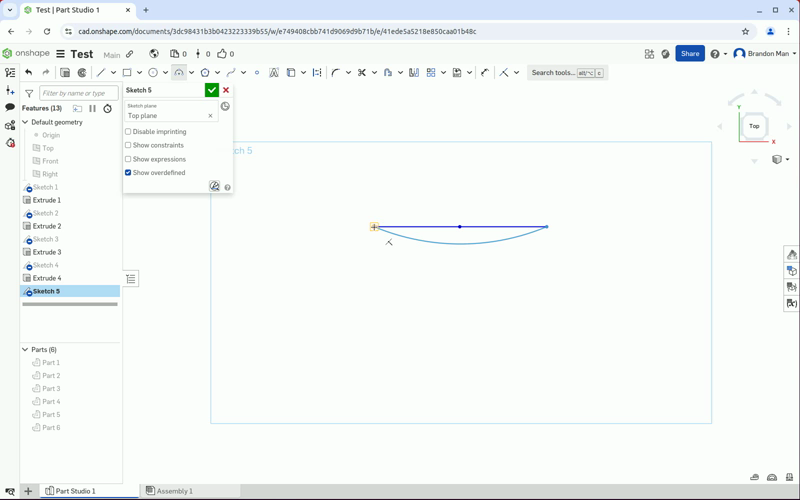
mouse_move(460, 179)
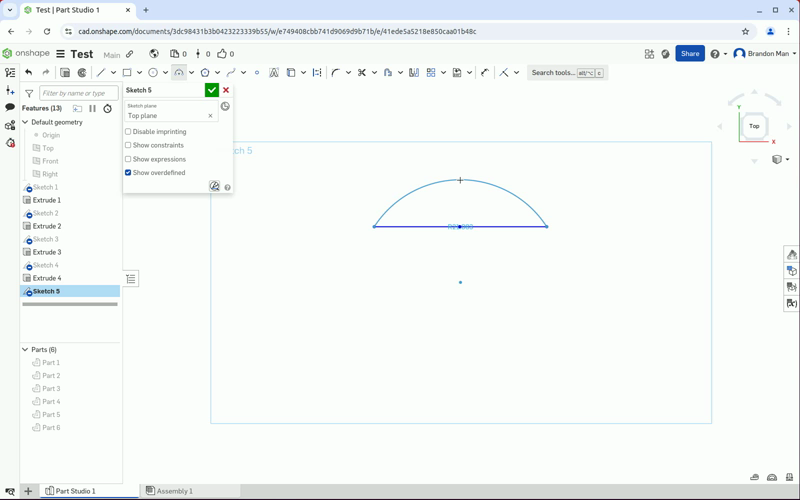
click(460, 179)
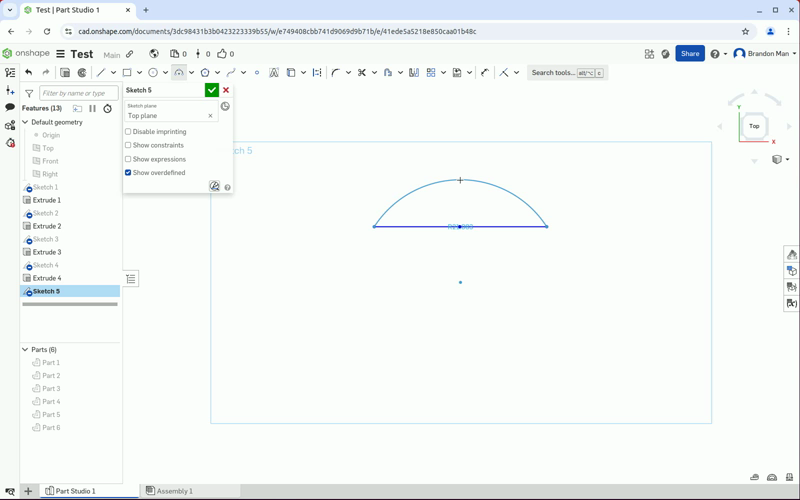
key_up(shift)
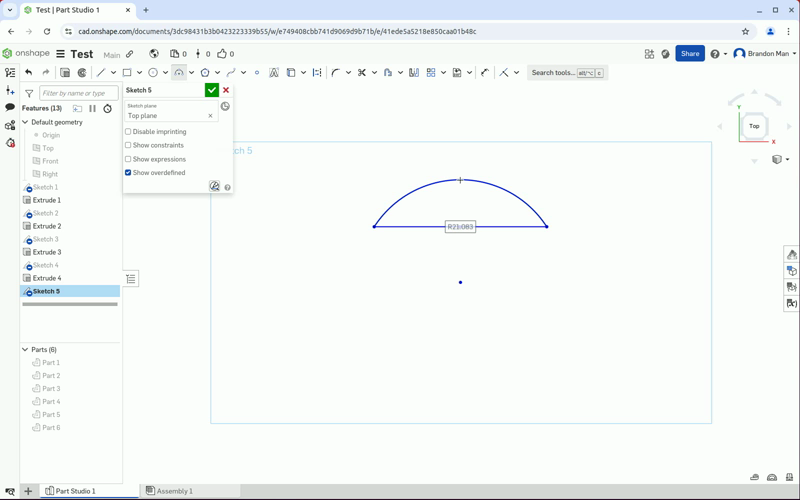
key(esc)
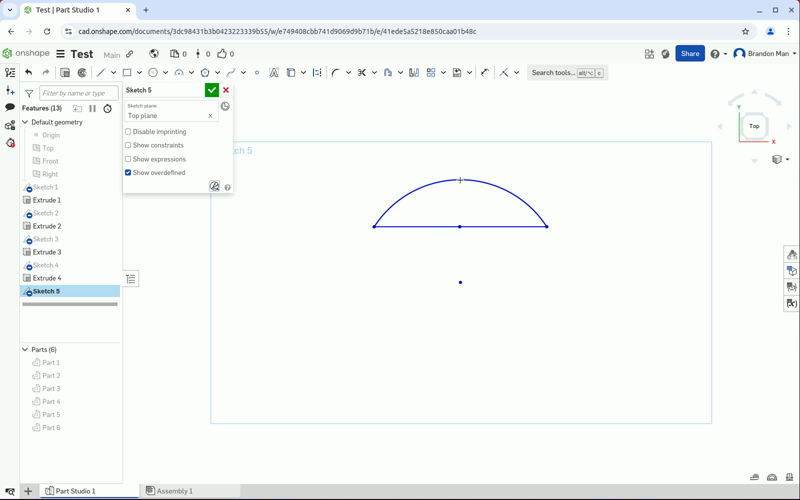
mouse_move(465, 221)
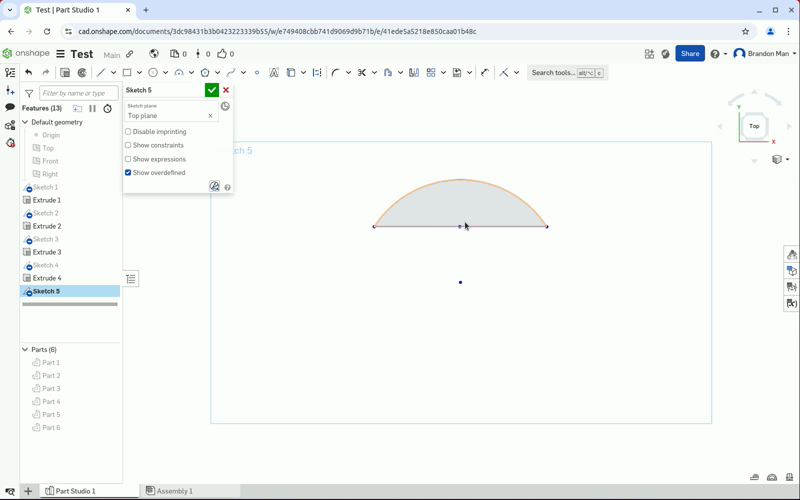
click(465, 221)
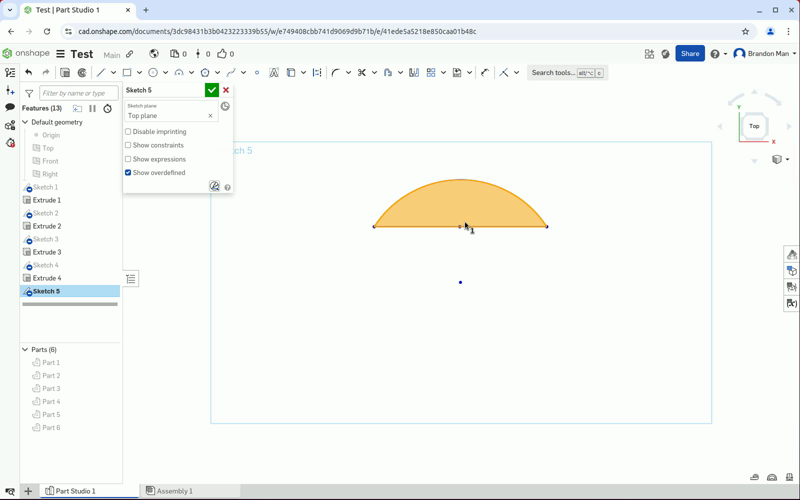
mouse_move(73, 352)
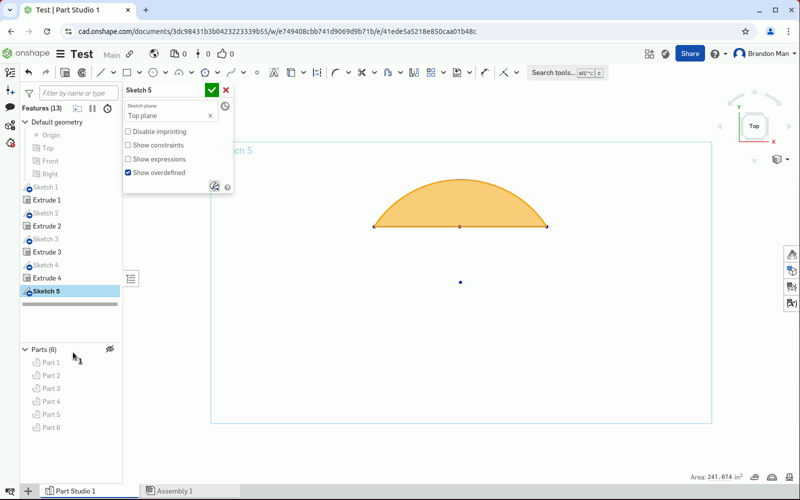
key(shift+y)
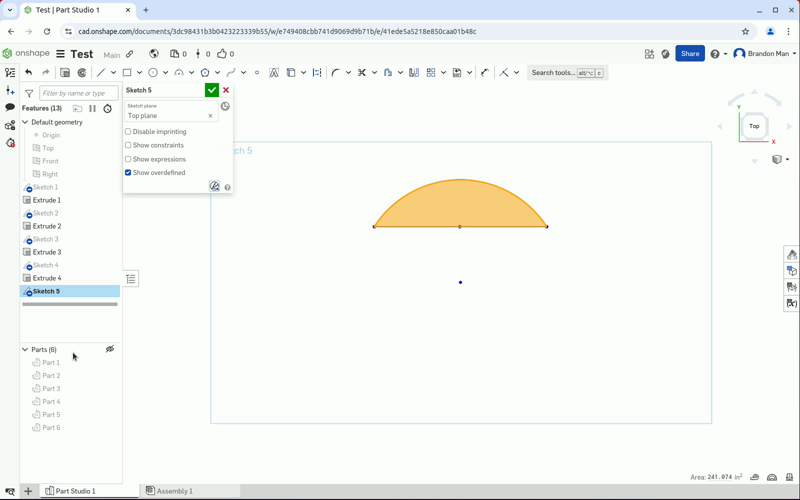
key(shift+e)
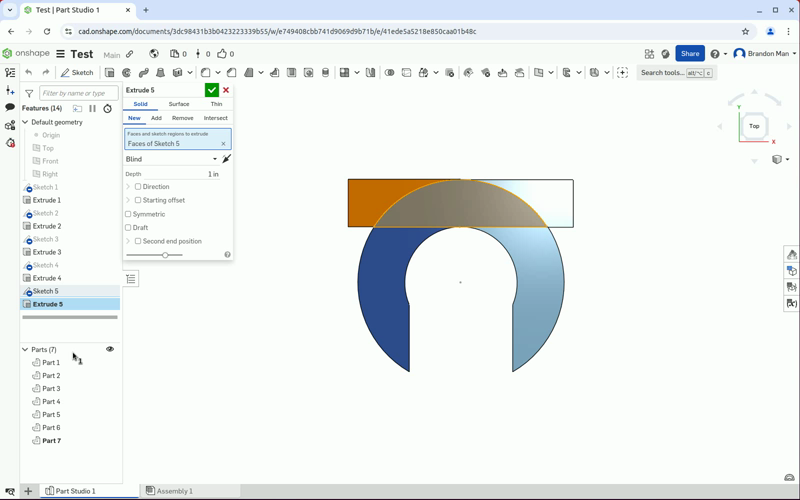
mouse_move(143, 106)
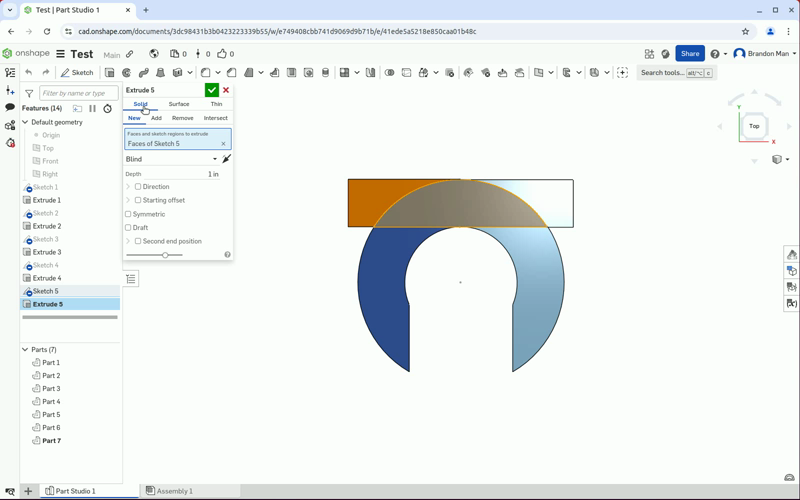
click(143, 106)
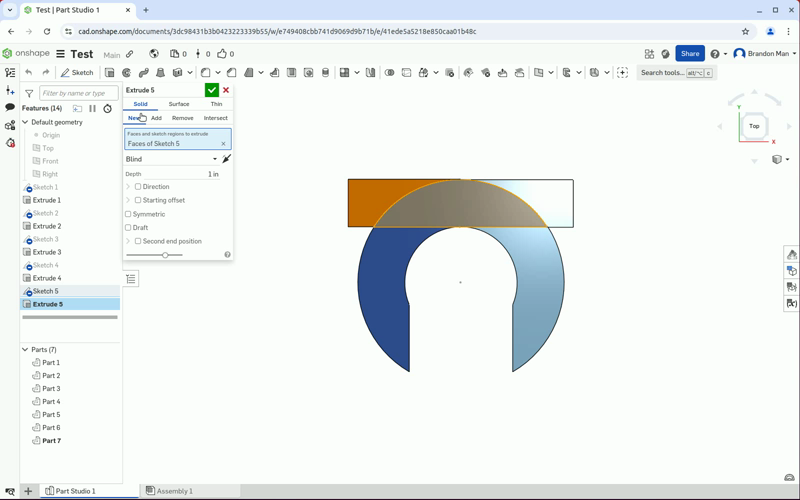
mouse_move(137, 120)
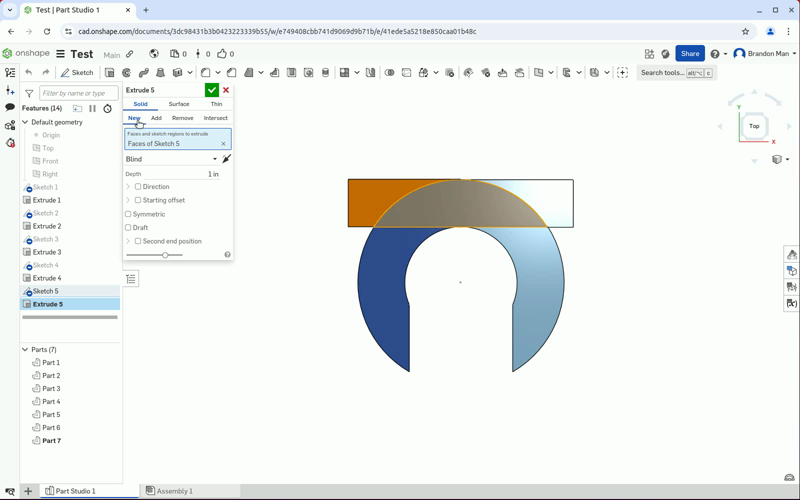
click(137, 120)
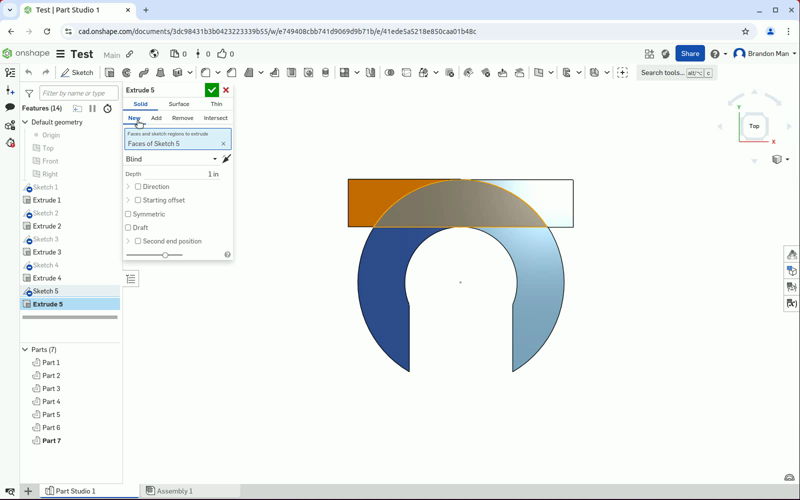
key(tab, 4)
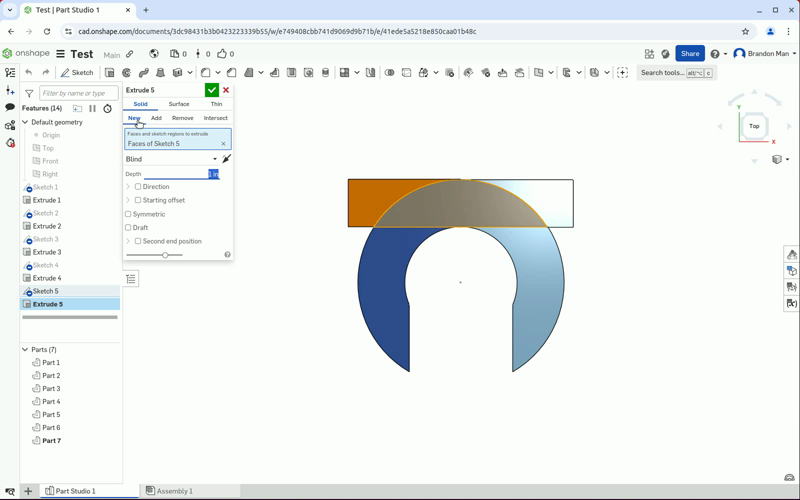
text(9.628)
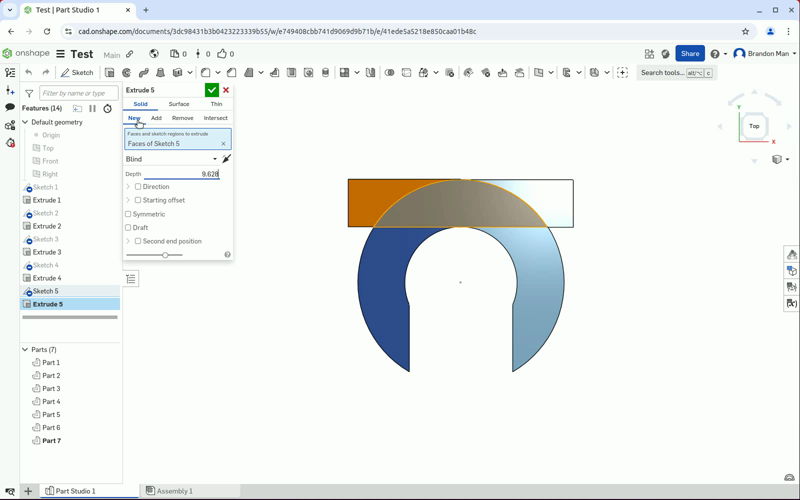
key(enter)
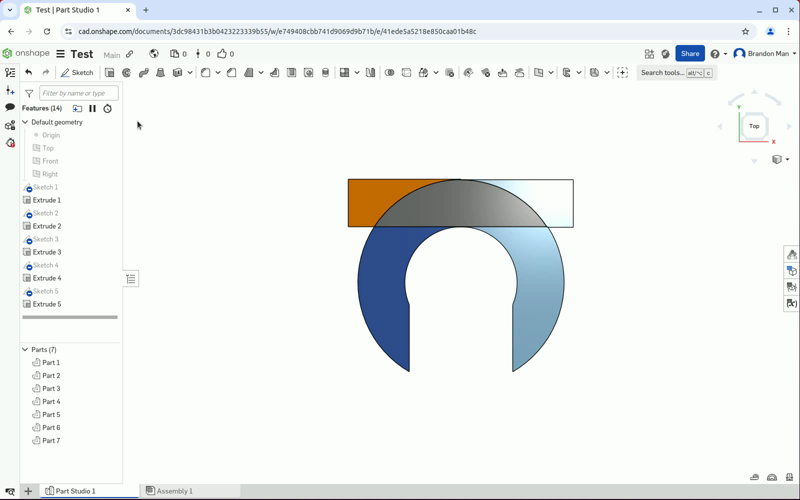
key(shift+h)
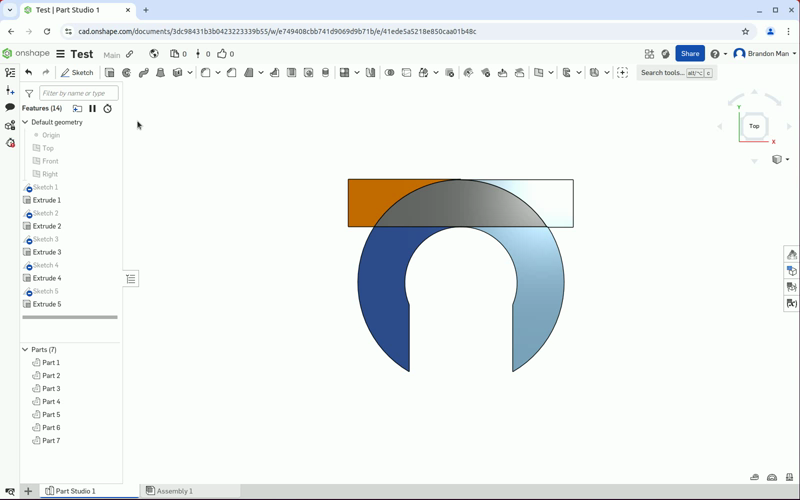
key(shift+h)
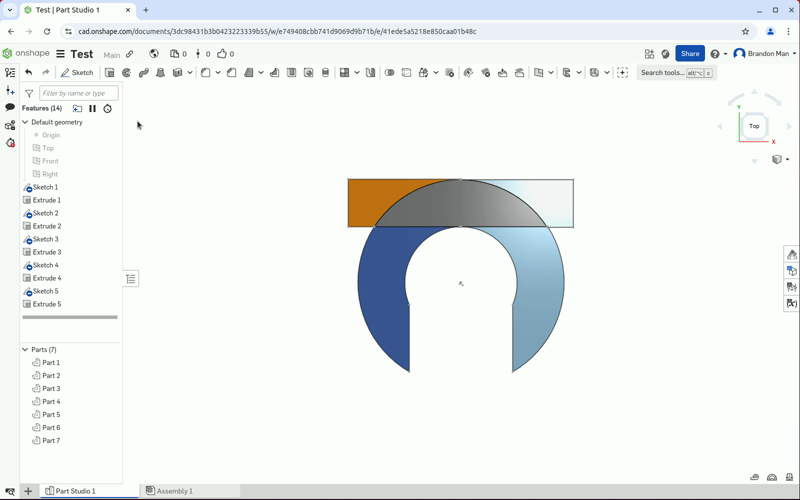
key(shift+7)
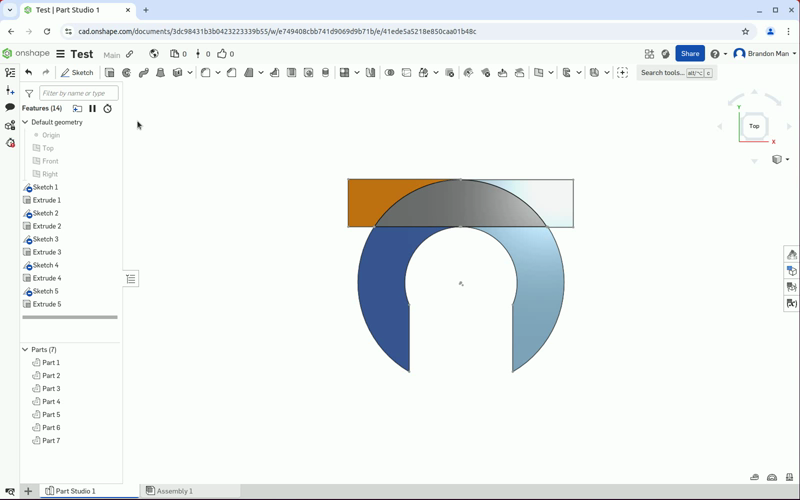
key(up, 3)
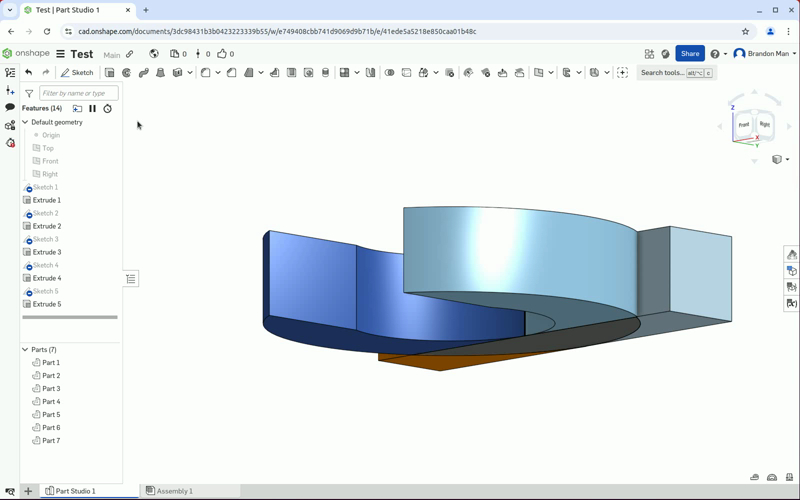
key(left, 3)
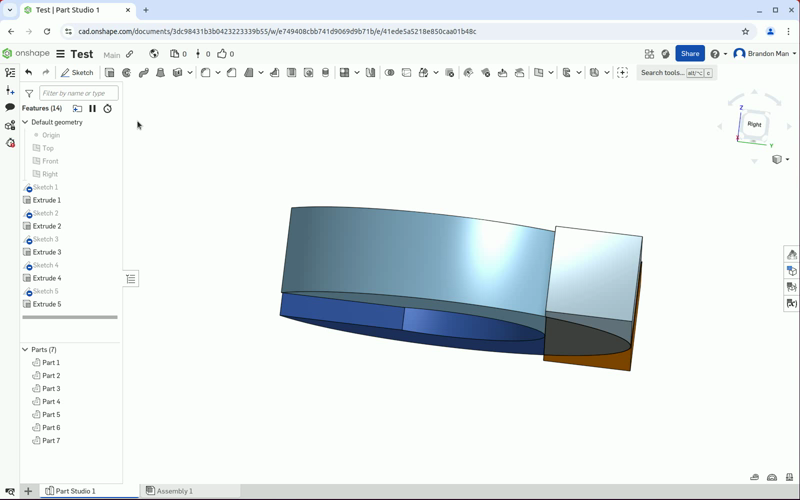
key(right, 3)
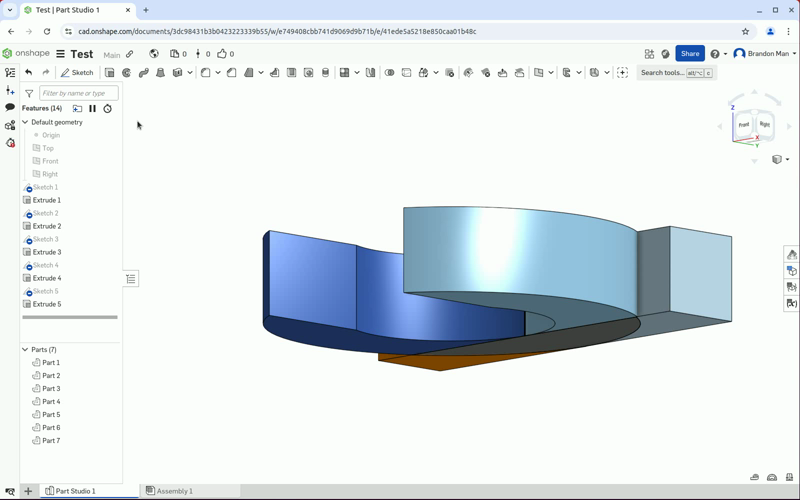
key(down, 3)
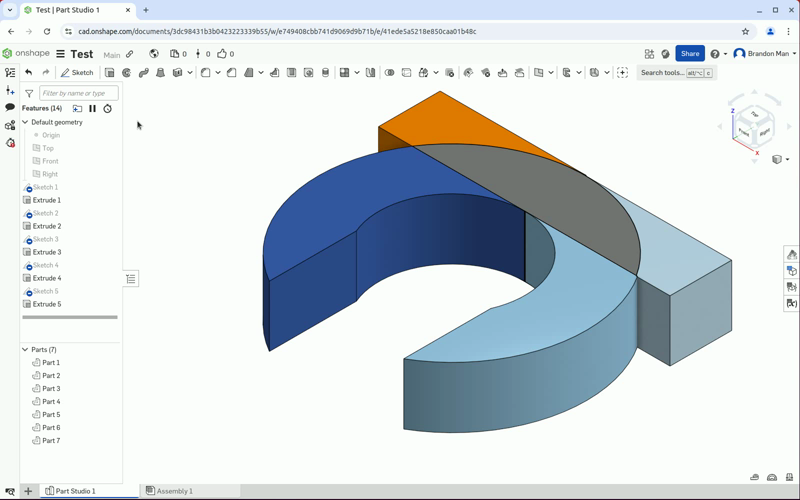
mouse_move(73, 189)
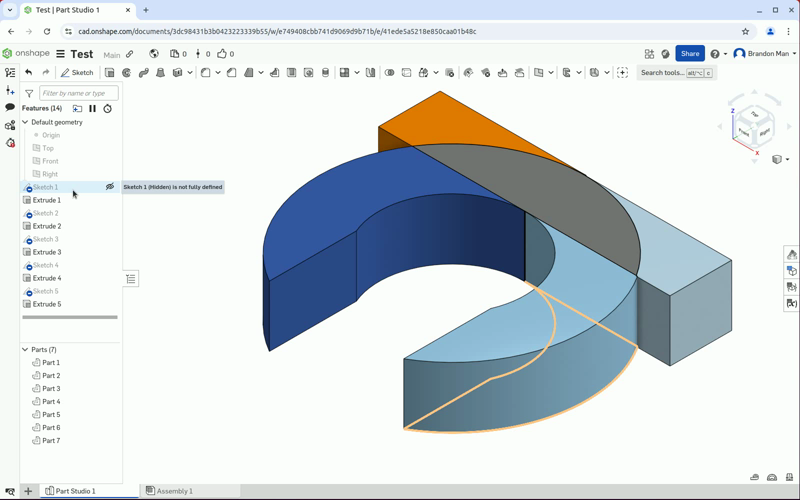
click(73, 189)